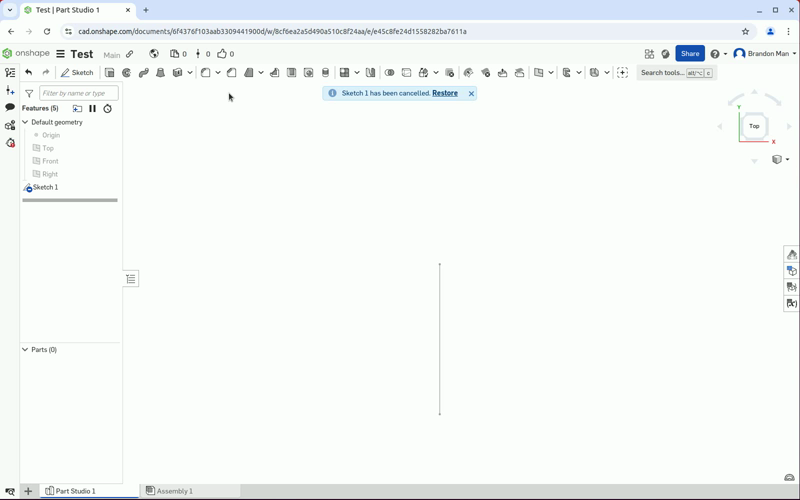
key(shift+h)
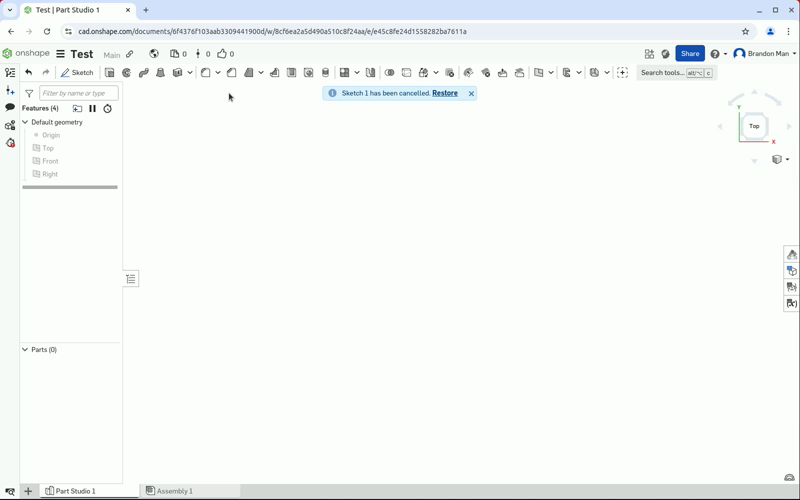
mouse_move(73, 352)
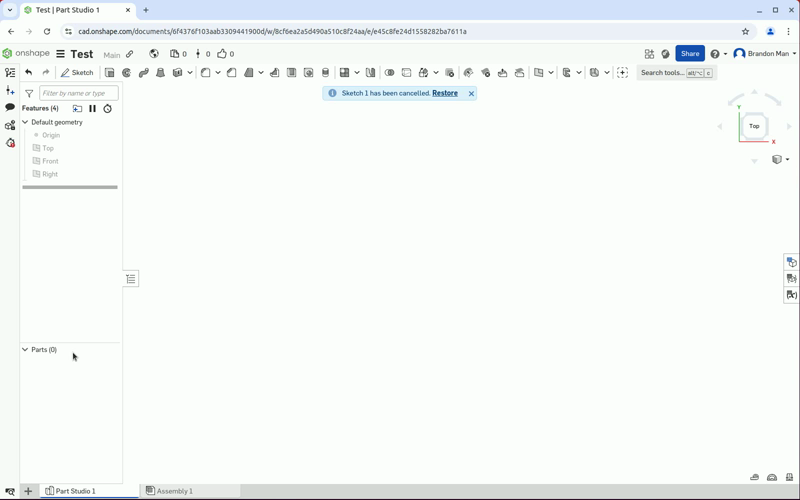
key(y)
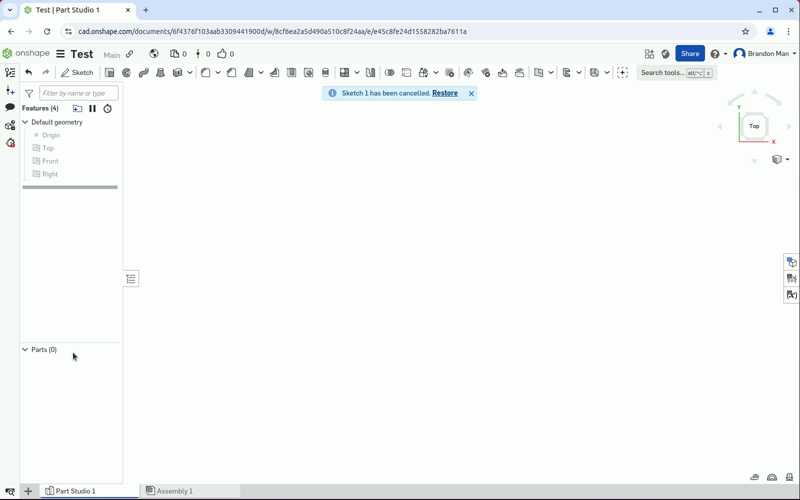
key(shift+p)
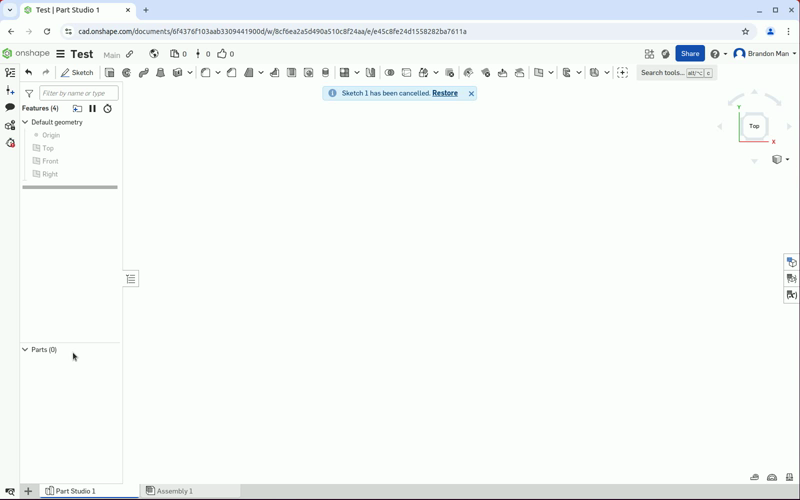
key(space)
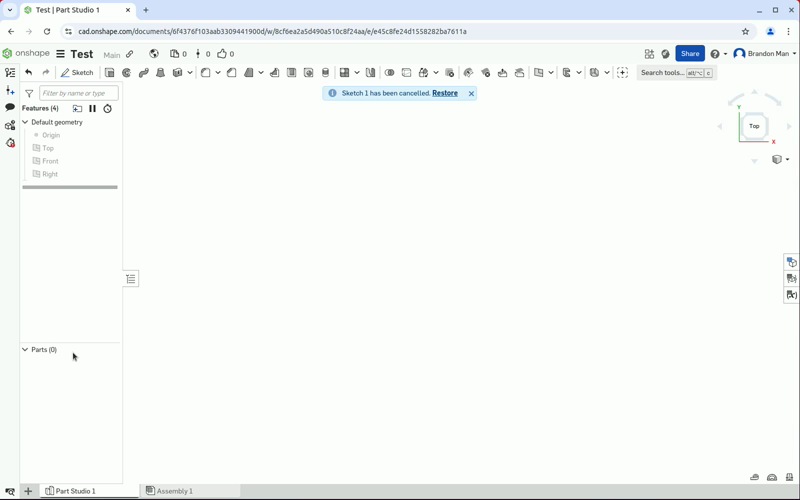
key_down(shift)
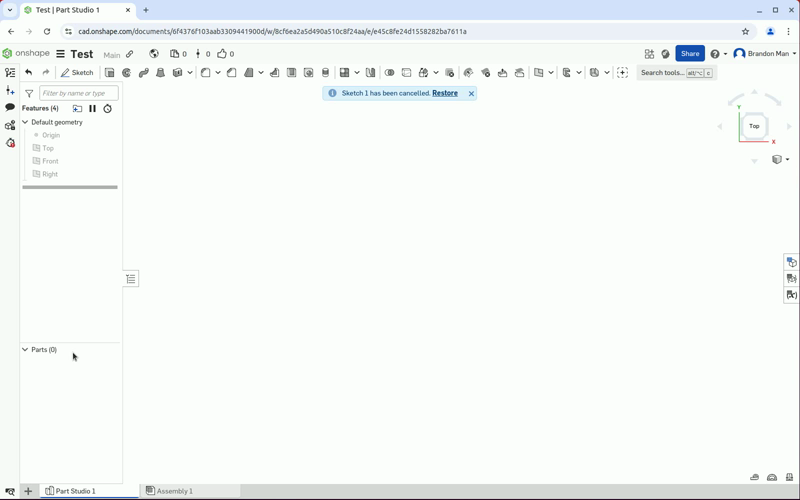
key(up)
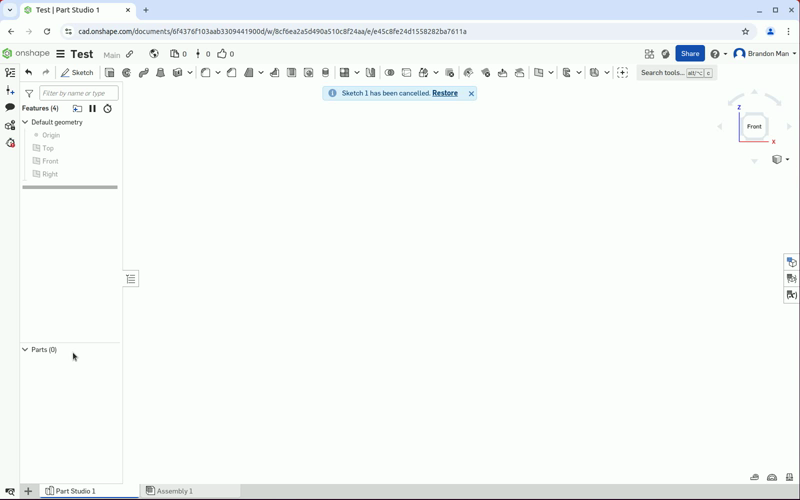
key_up(shift)
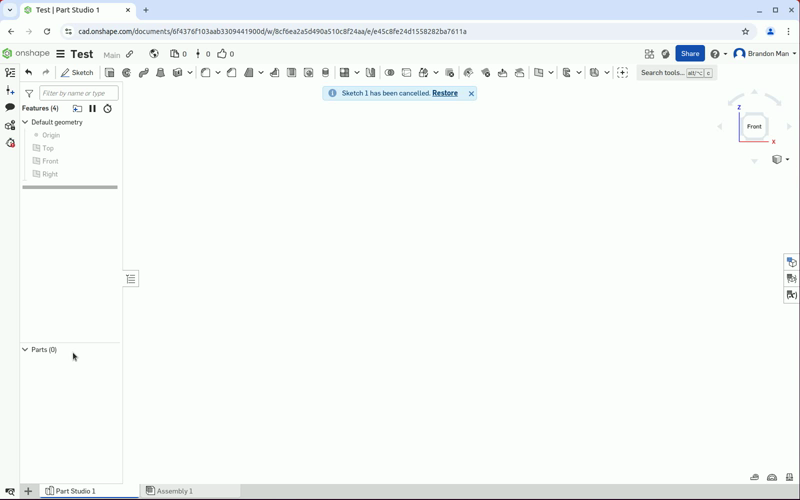
mouse_move(73, 352)
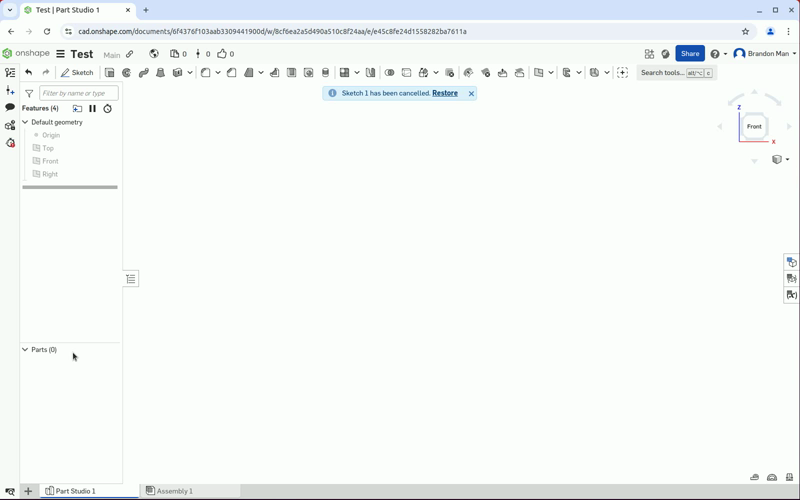
key(shift+y)
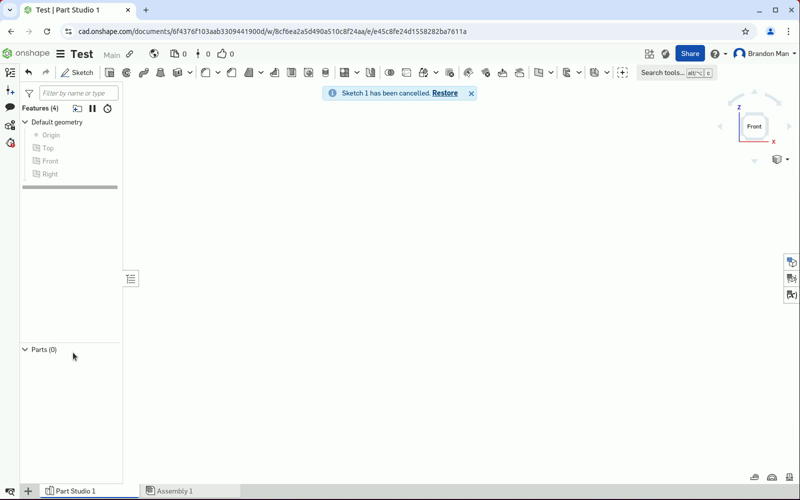
key(shift+s)
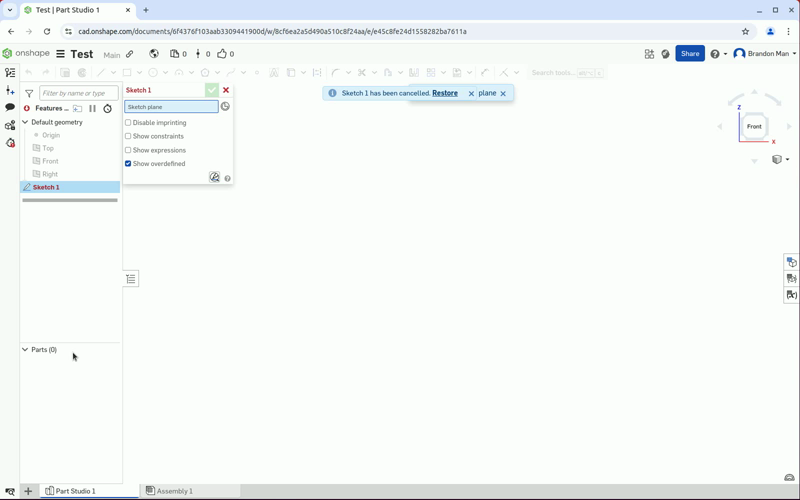
mouse_move(73, 163)
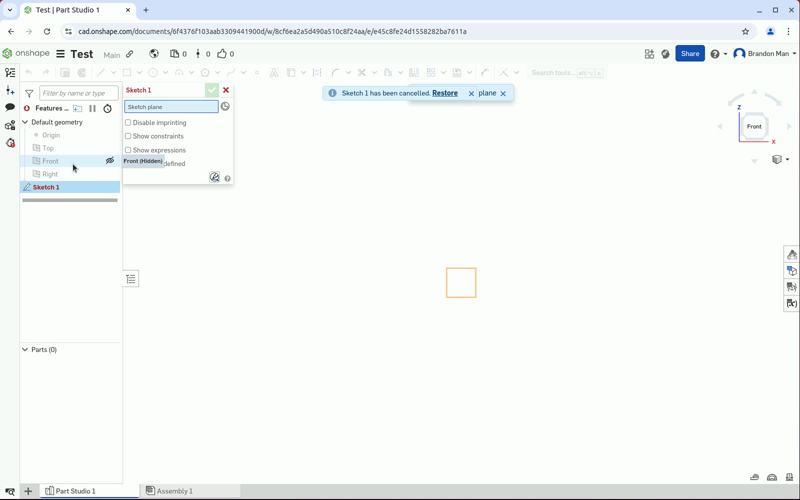
click(73, 163)
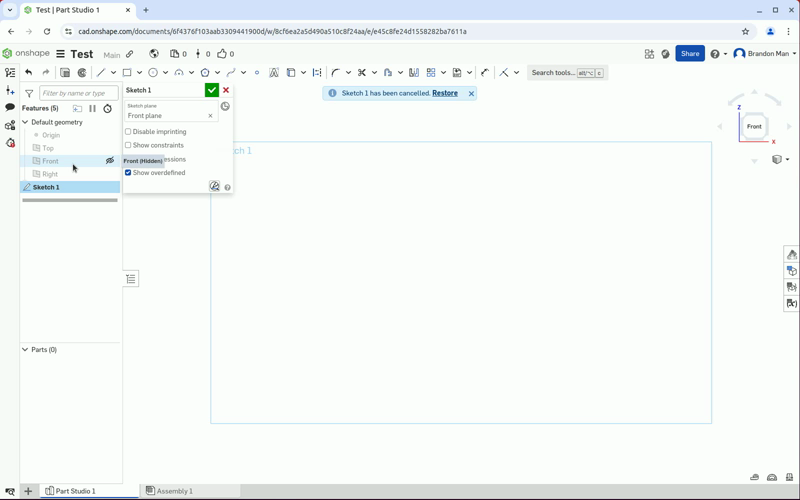
mouse_move(73, 352)
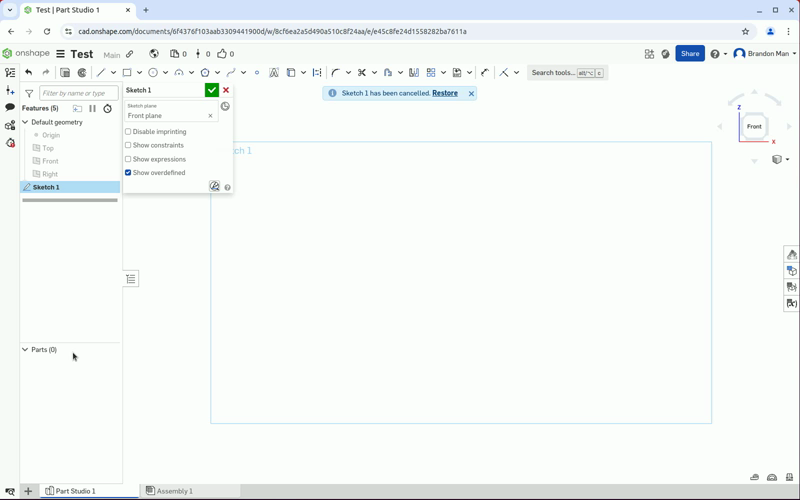
key(y)
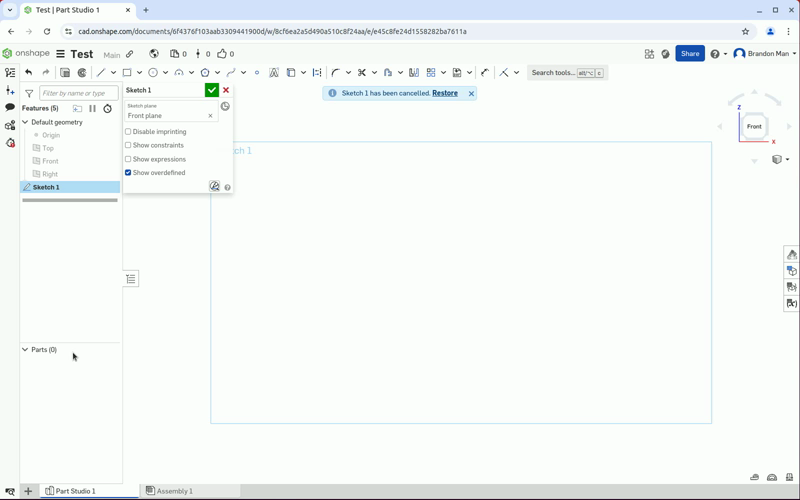
key(l)
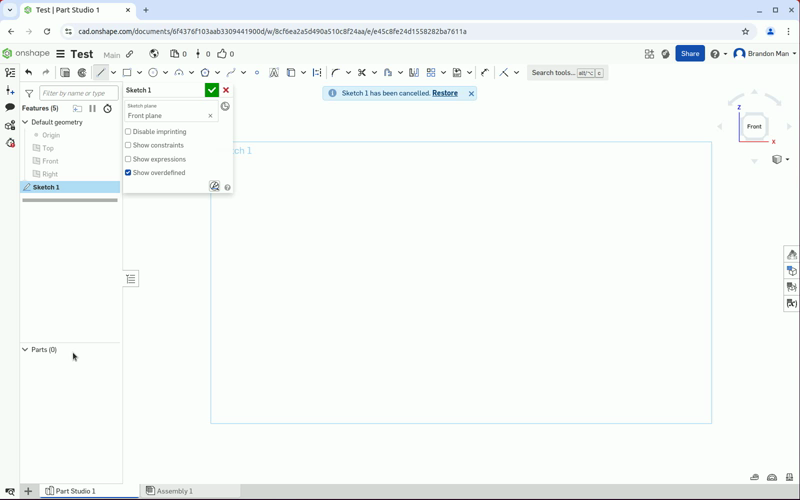
key_down(shift)
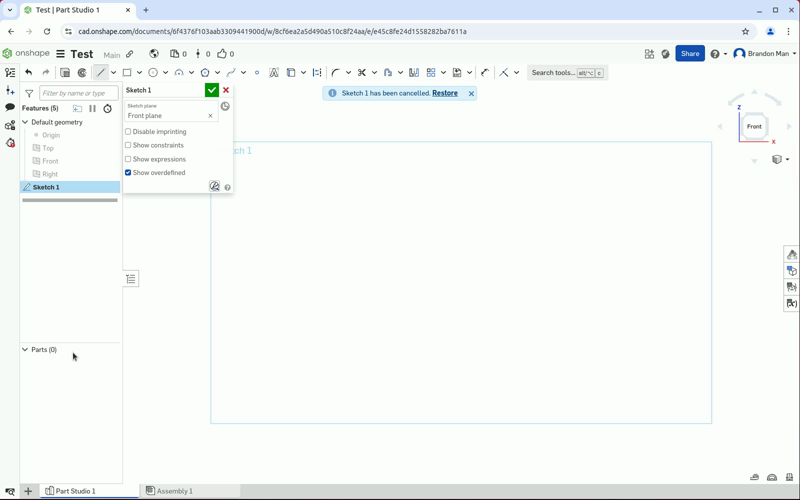
mouse_move(464, 282)
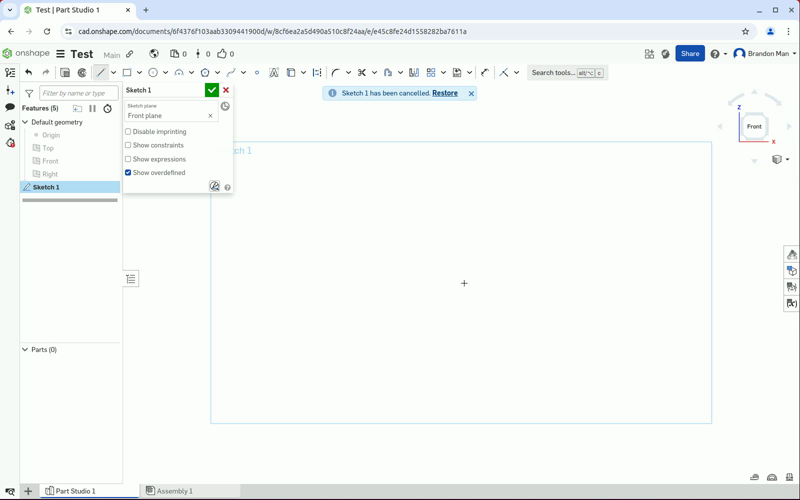
click(464, 282)
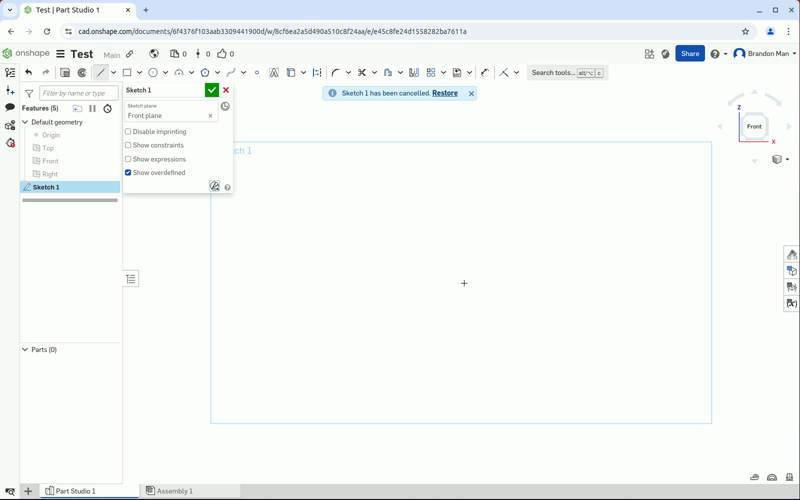
key_up(shift)
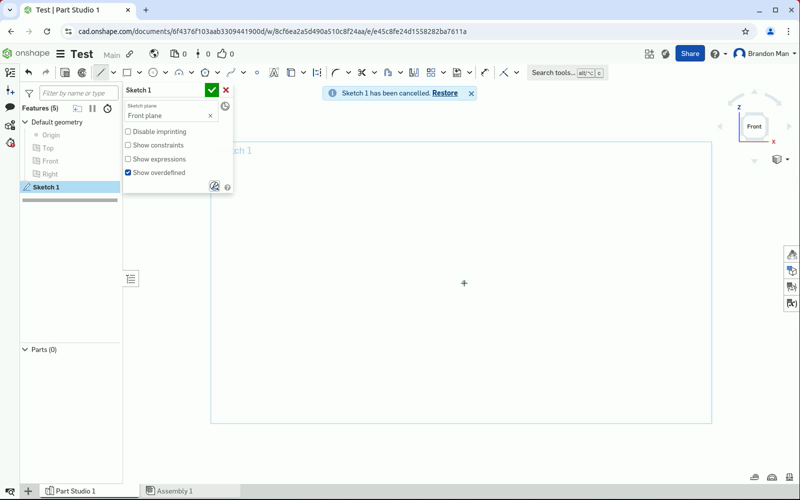
key_down(shift)
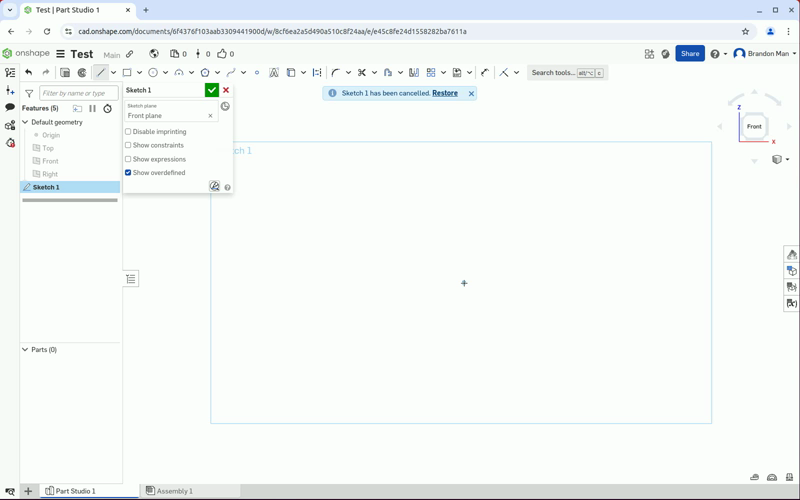
mouse_move(573, 282)
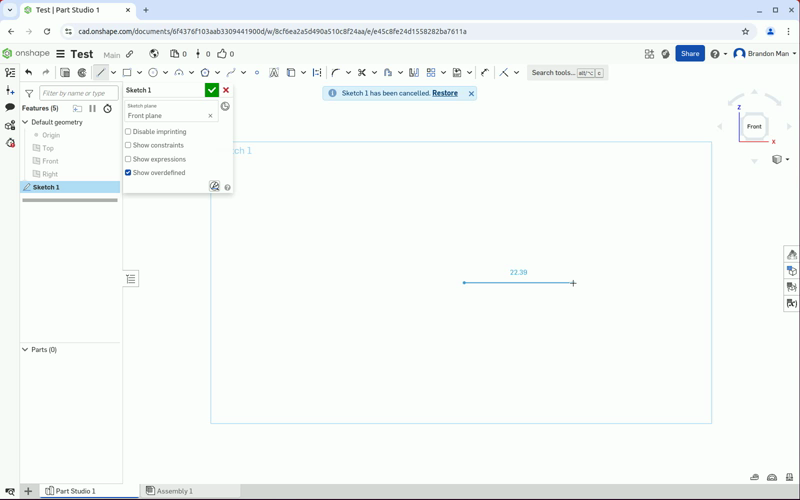
click(573, 282)
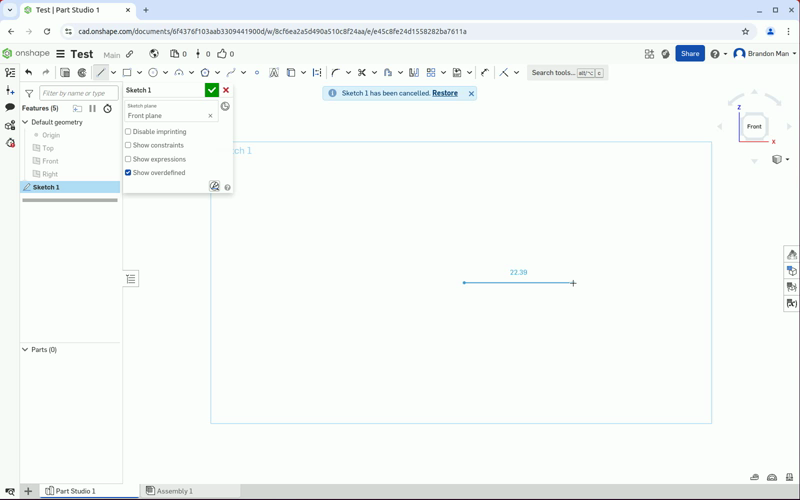
key_up(shift)
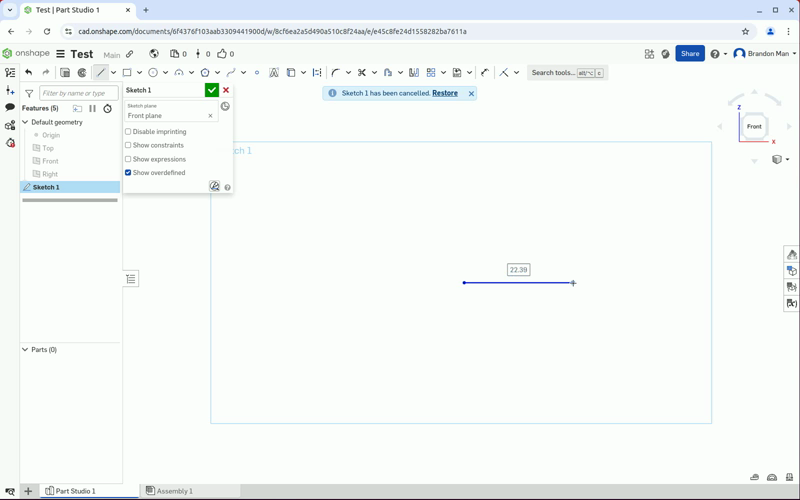
key_down(shift)
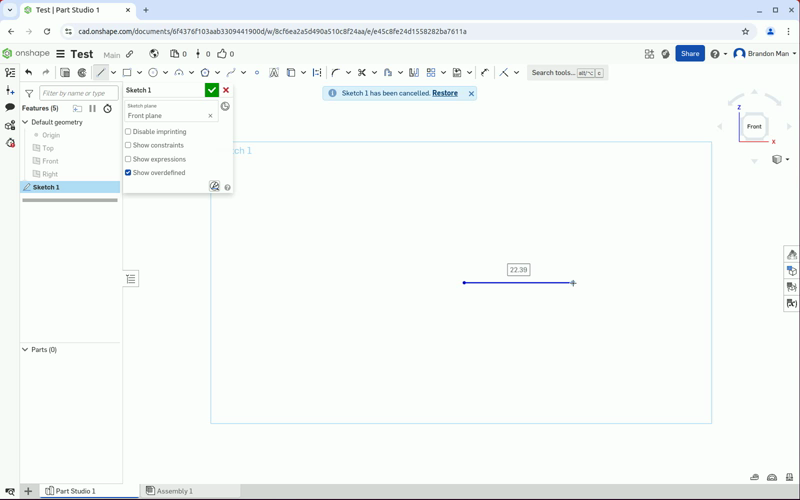
mouse_move(589, 282)
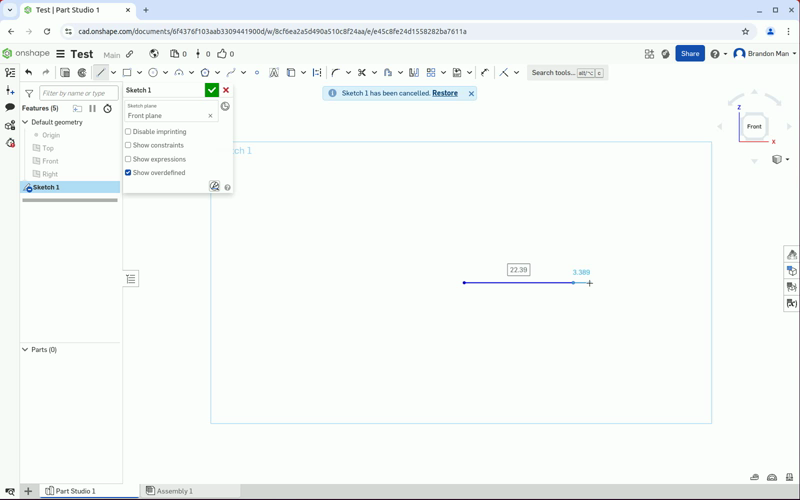
mouse_move(573, 246)
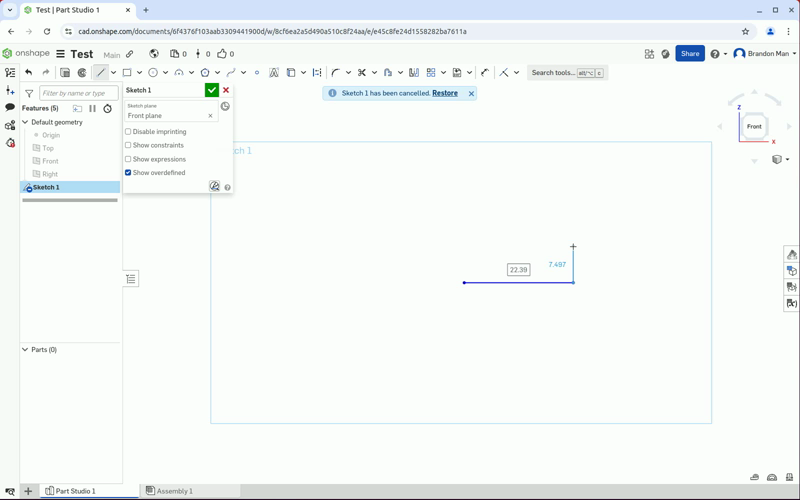
click(573, 246)
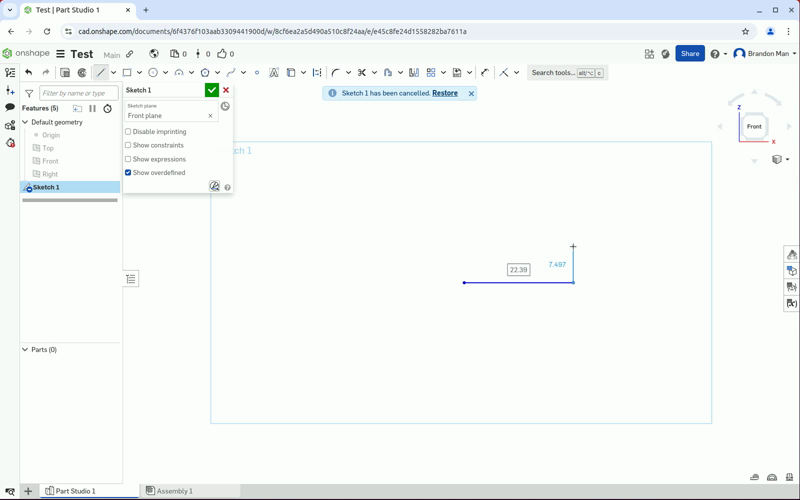
key_up(shift)
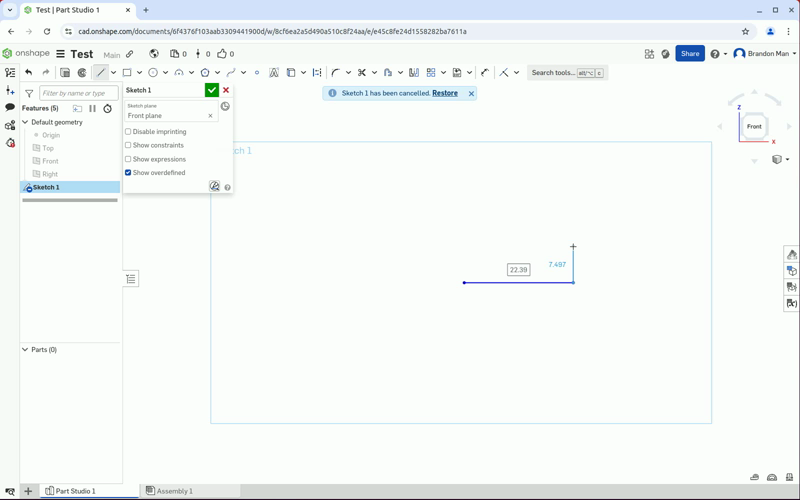
key_down(shift)
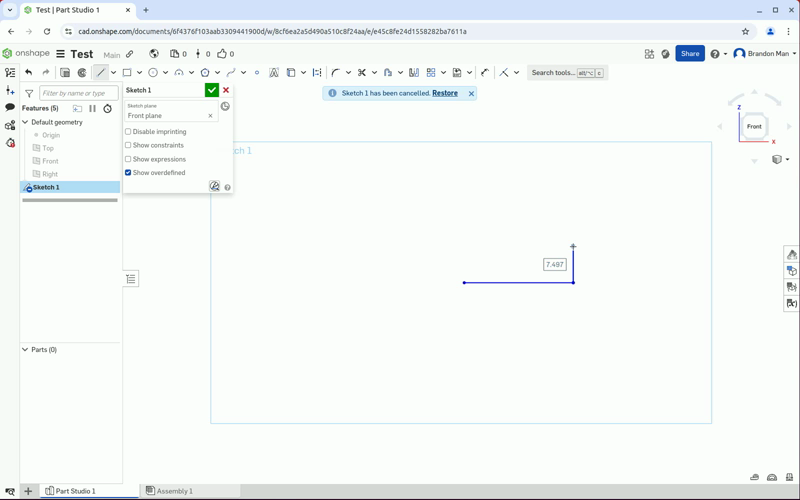
mouse_move(464, 246)
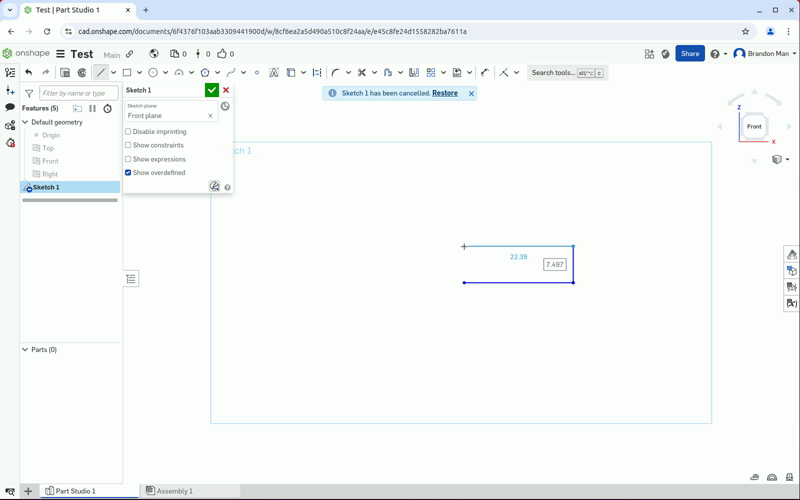
click(464, 246)
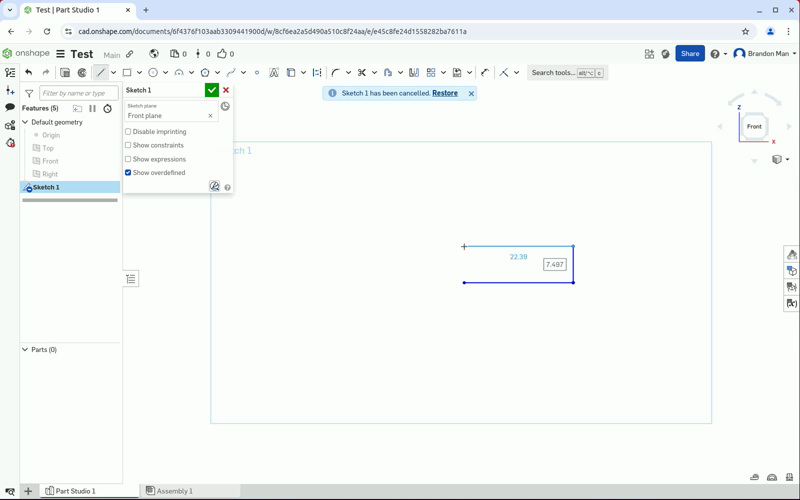
key_up(shift)
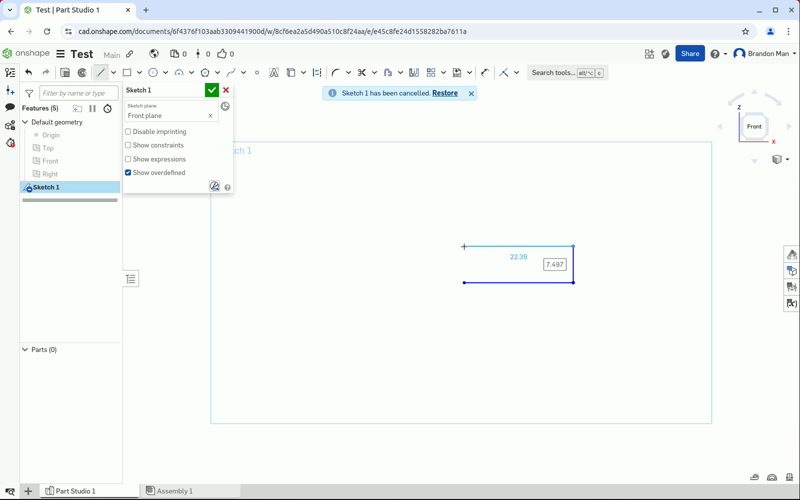
mouse_move(494, 246)
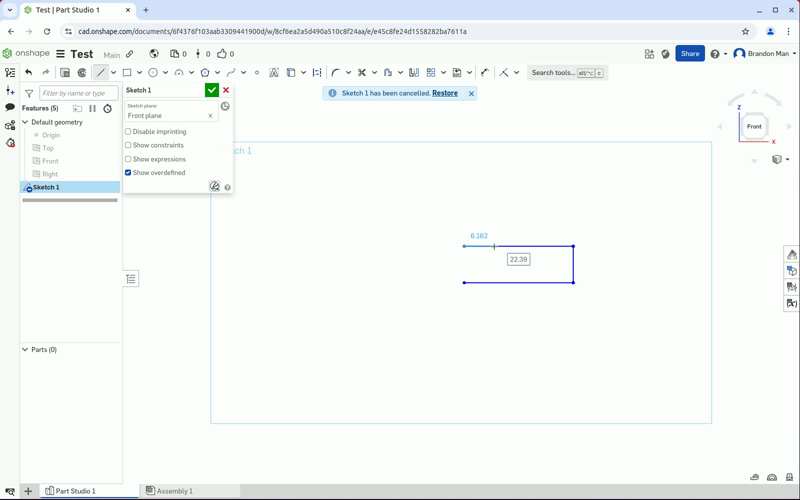
key_down(shift)
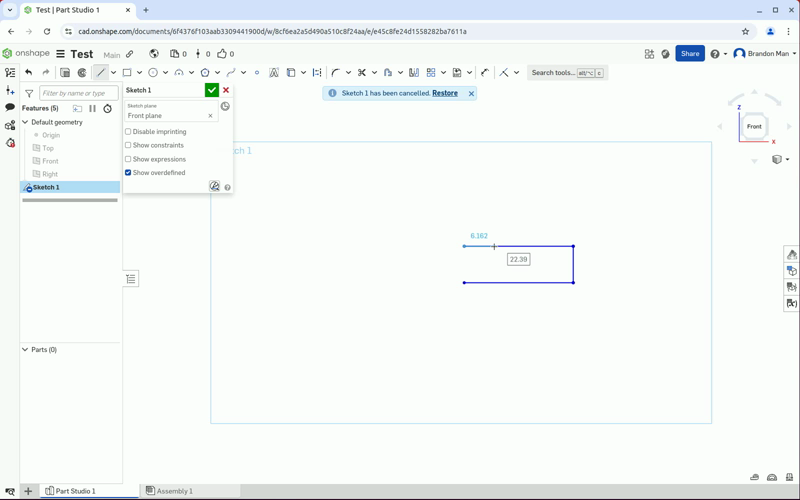
mouse_move(464, 282)
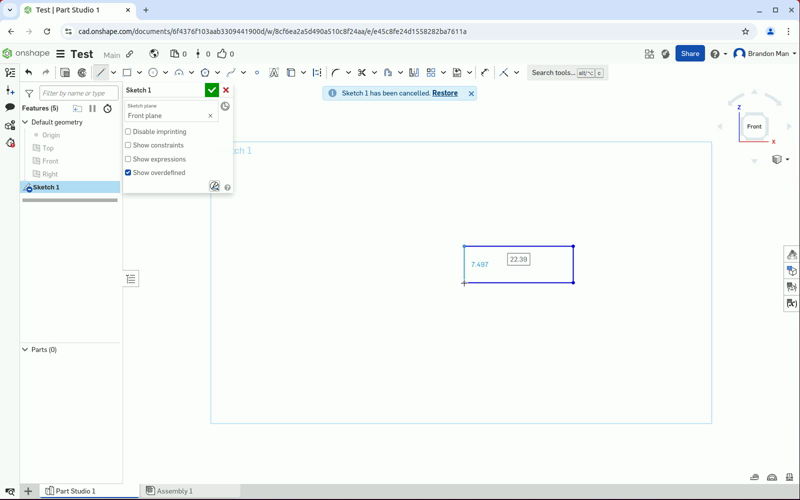
key_up(shift)
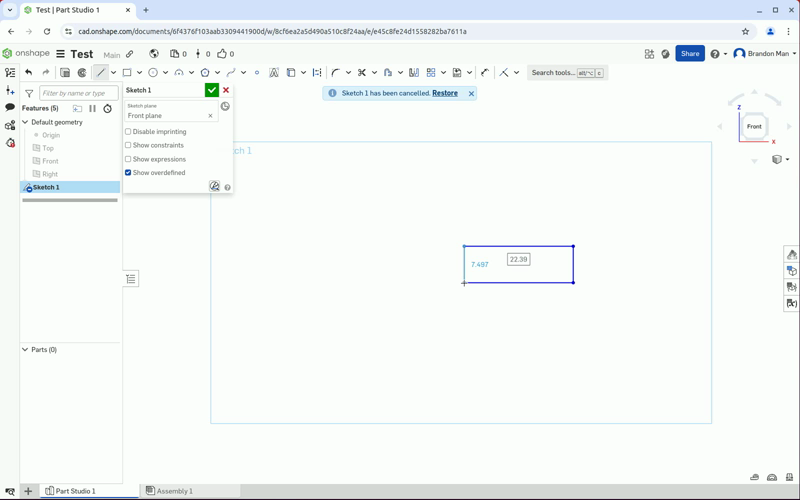
click(464, 282)
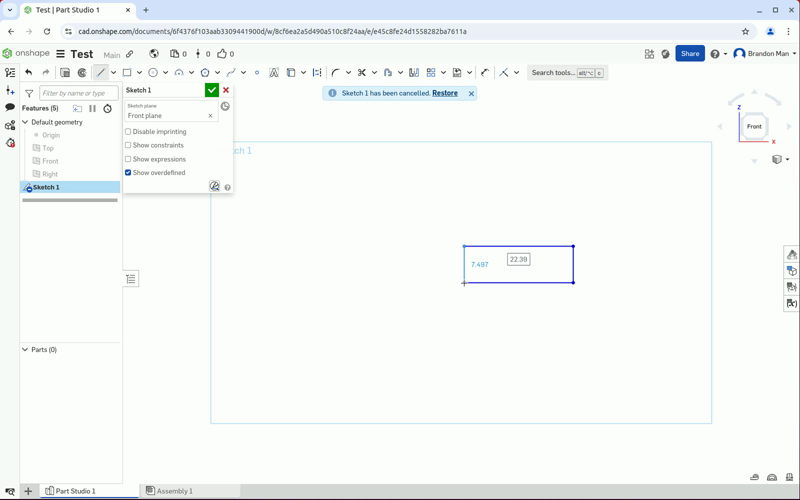
key(esc)
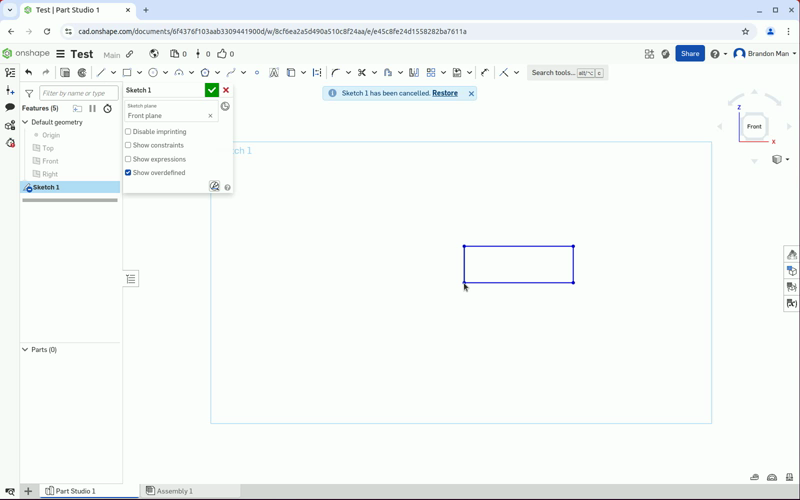
mouse_move(561, 254)
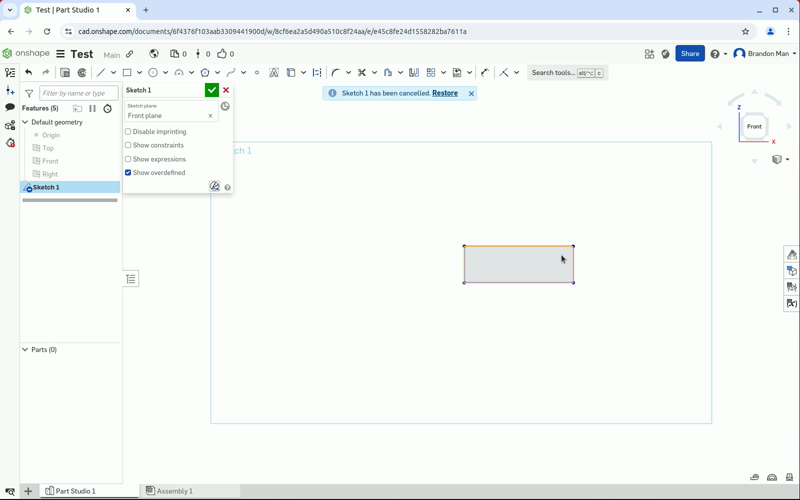
click(561, 254)
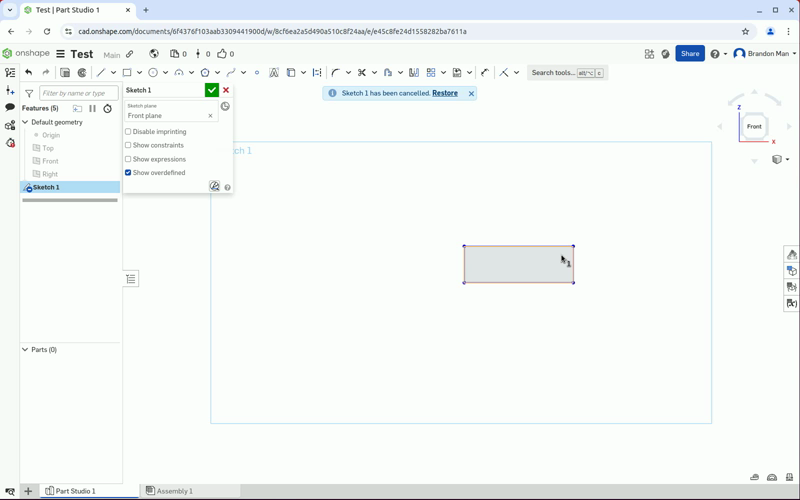
mouse_move(73, 352)
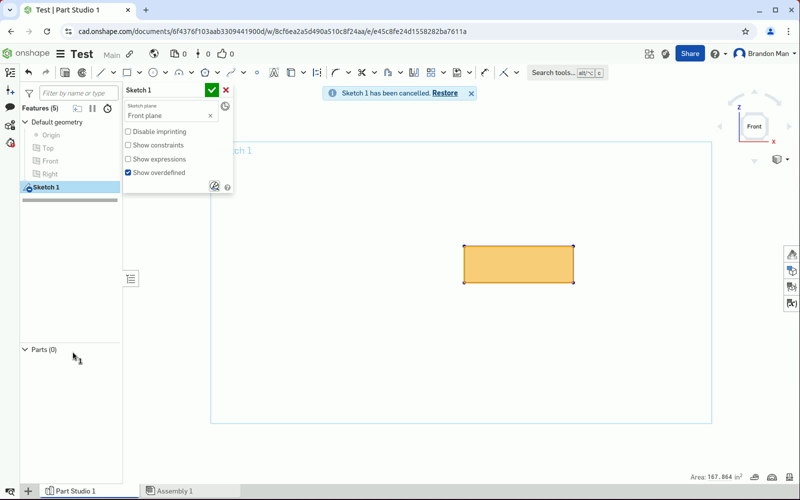
key(shift+y)
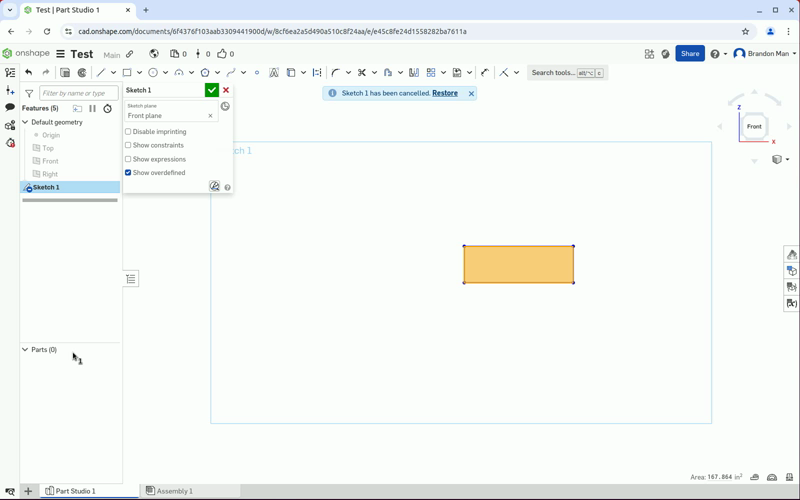
key(shift+e)
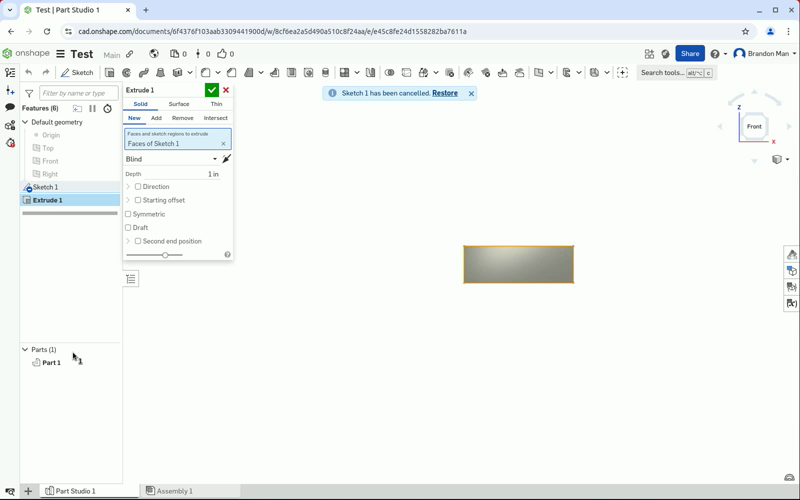
mouse_move(143, 106)
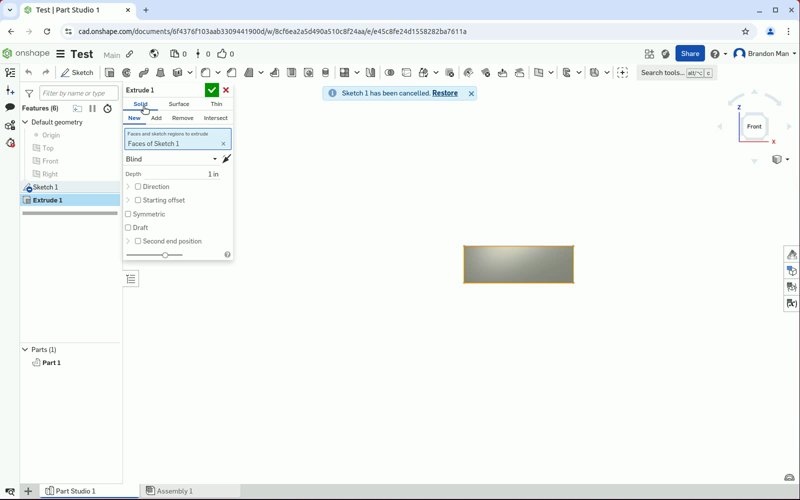
click(143, 106)
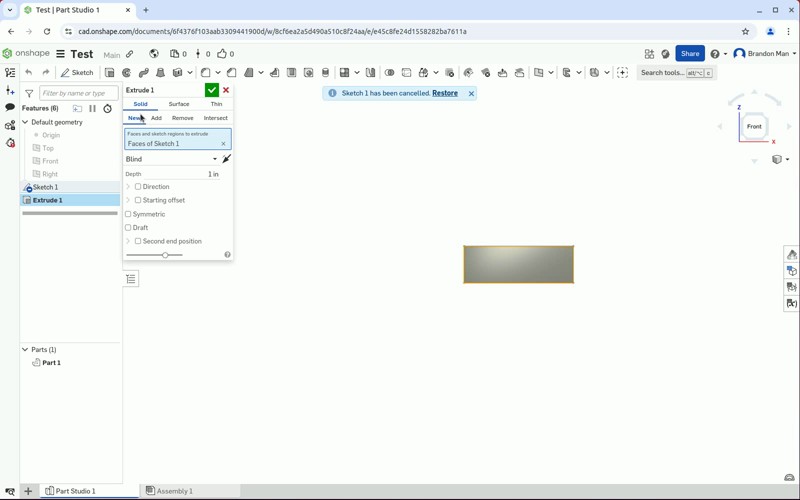
mouse_move(137, 120)
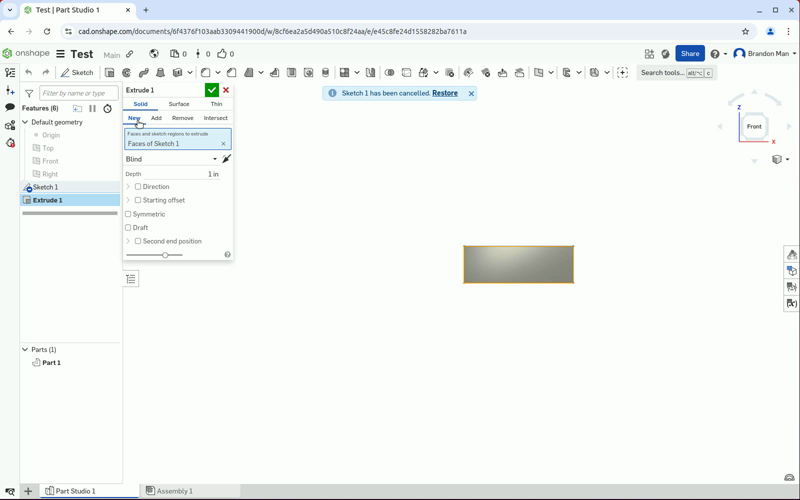
click(137, 120)
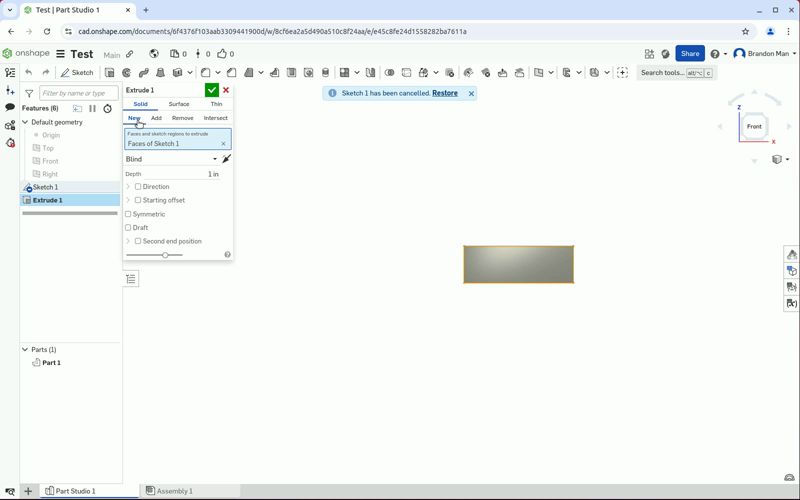
key(tab, 4)
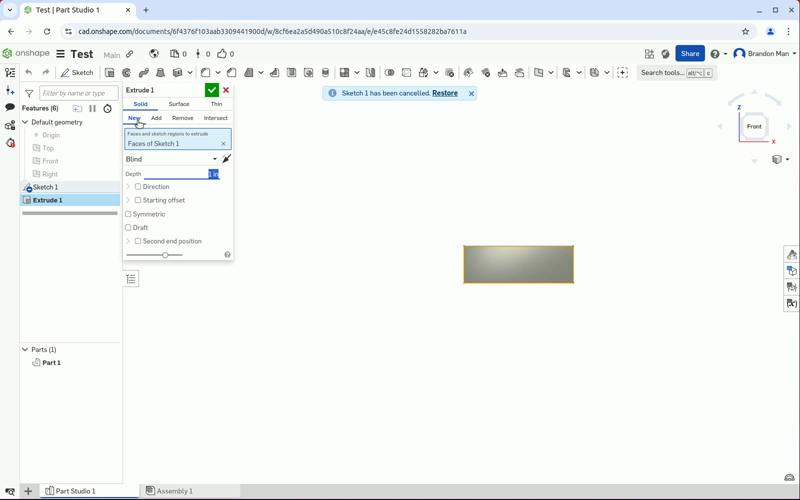
text(-11.313)
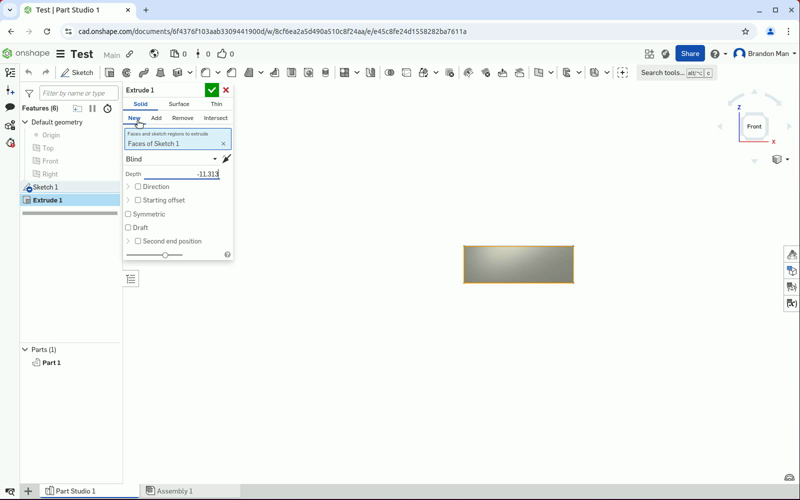
key(enter)
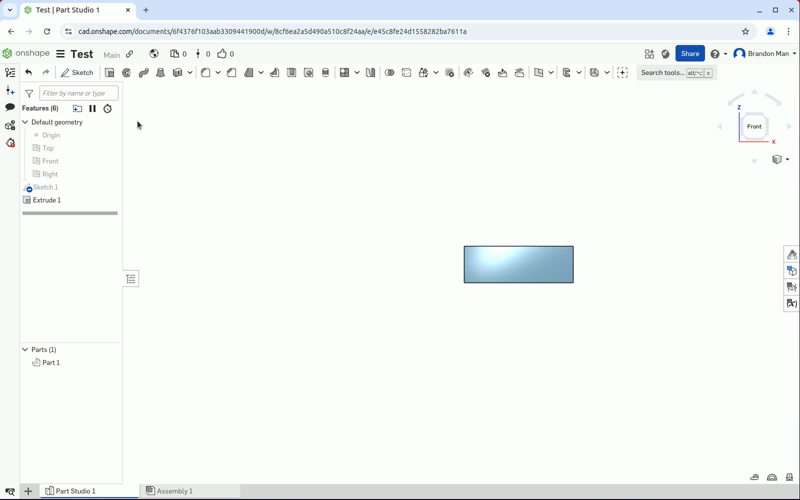
key(shift+h)
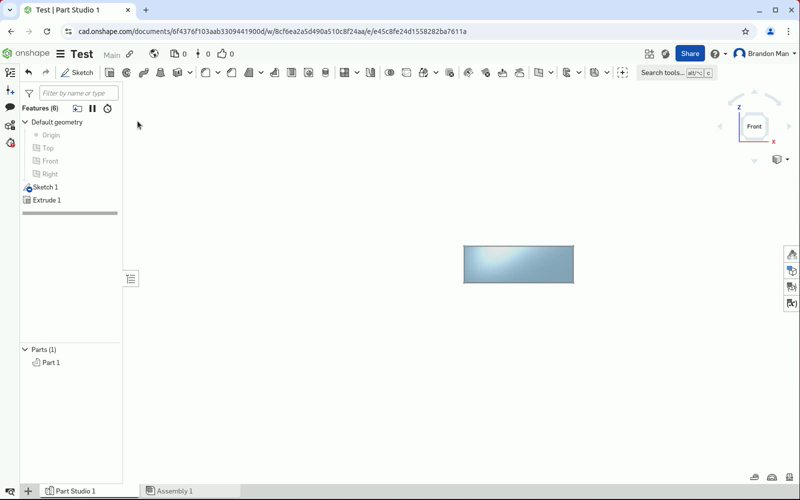
key(shift+h)
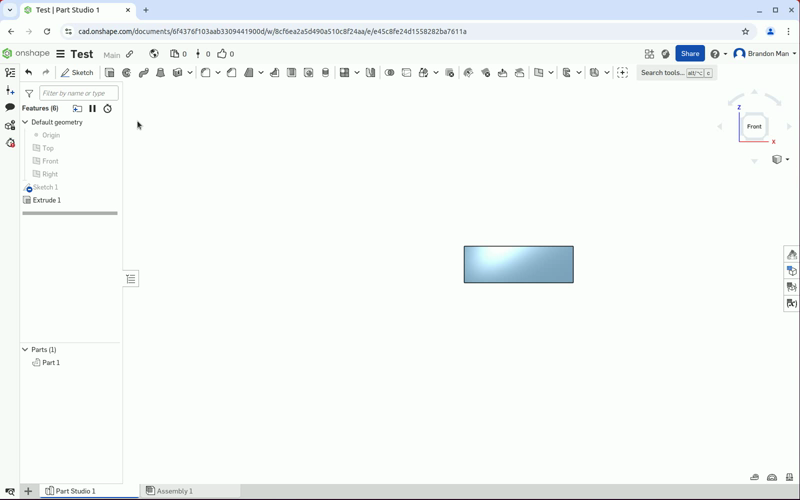
mouse_move(73, 189)
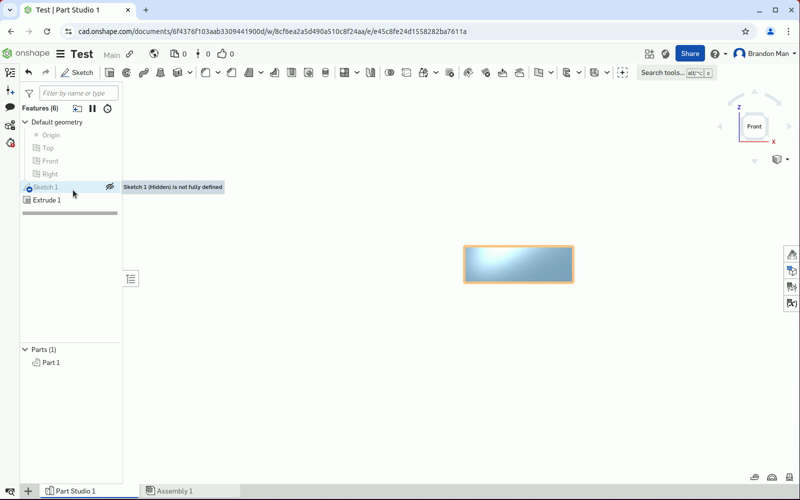
click(73, 189)
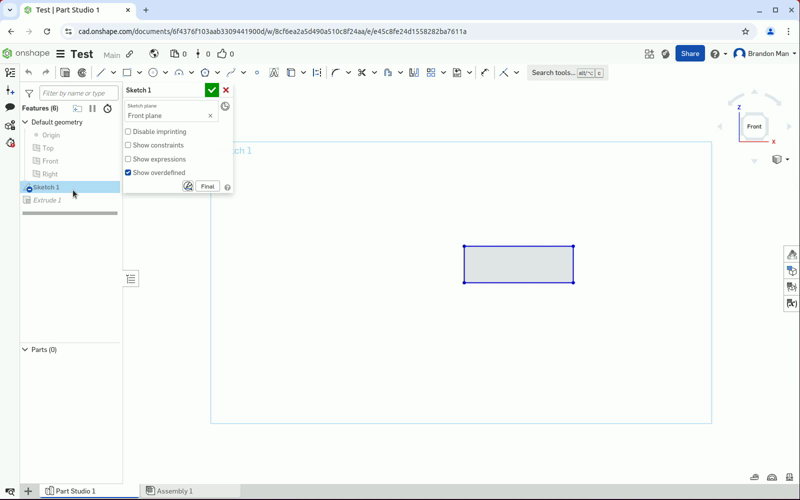
mouse_move(229, 92)
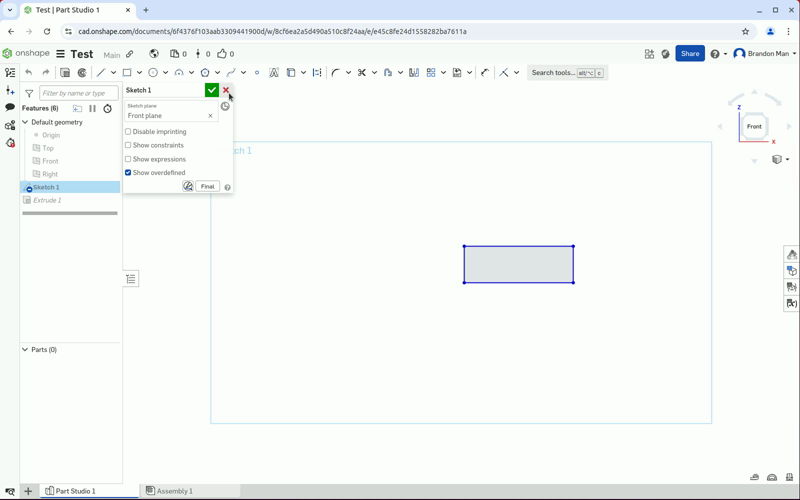
click(229, 92)
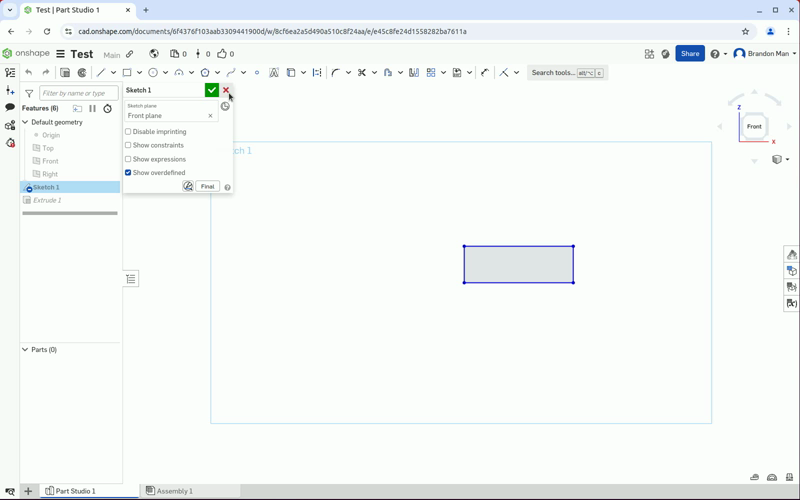
key(shift+s)
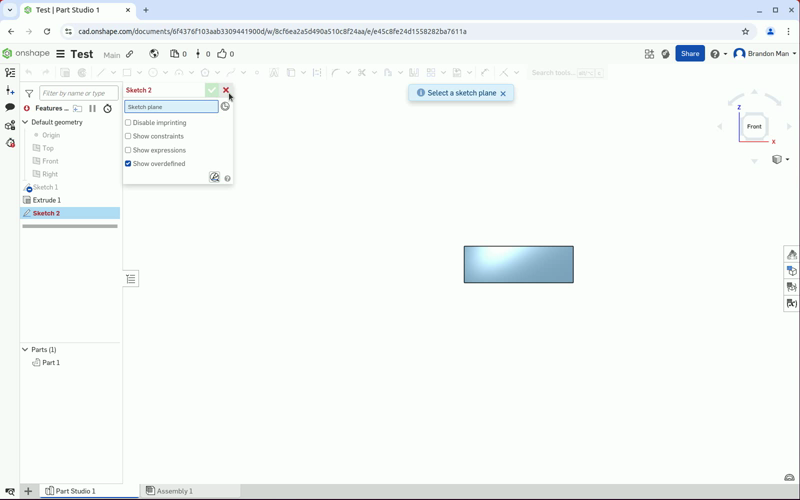
mouse_move(73, 163)
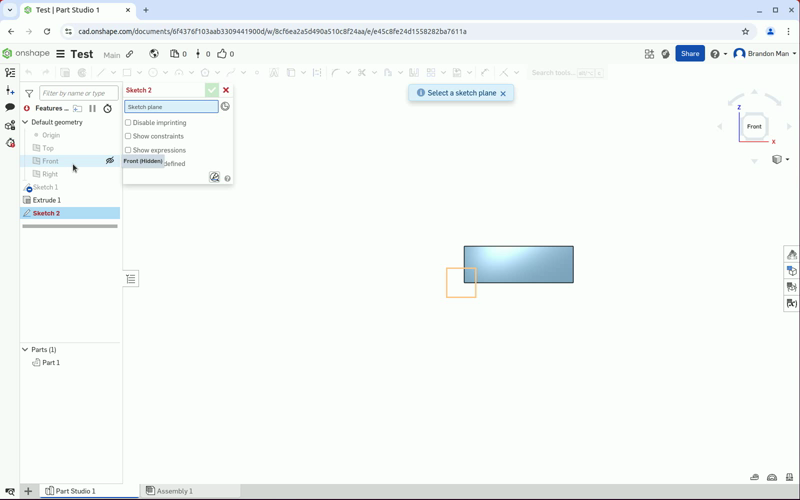
click(73, 163)
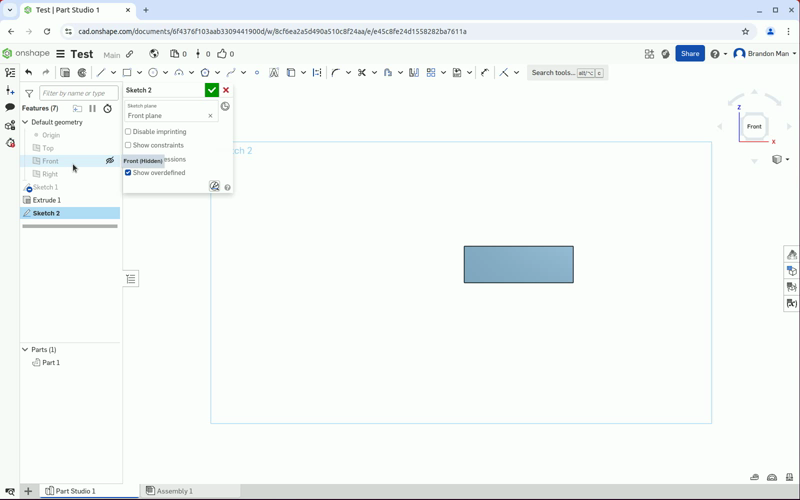
mouse_move(73, 352)
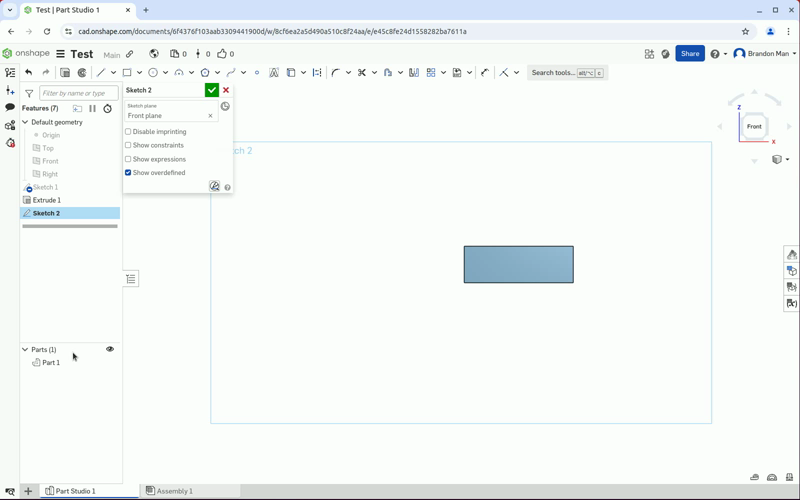
key(y)
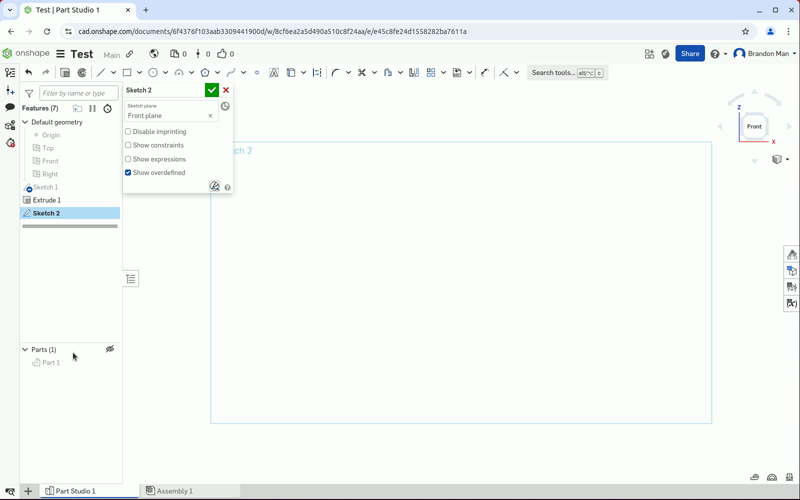
key(l)
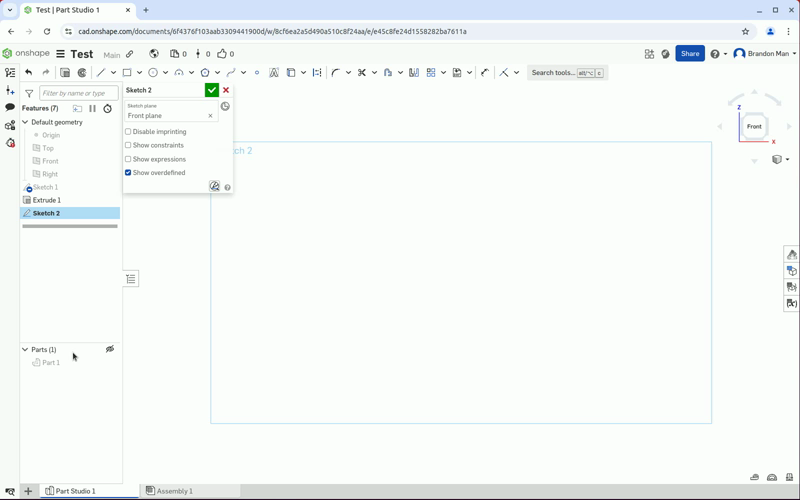
key_down(shift)
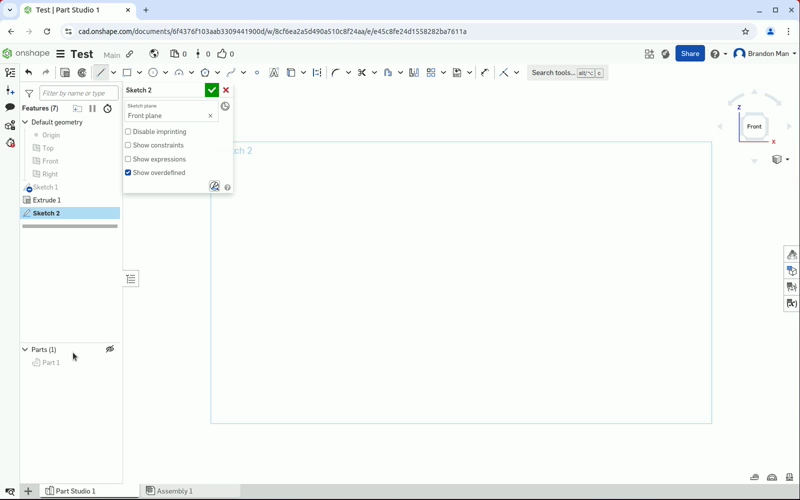
mouse_move(464, 273)
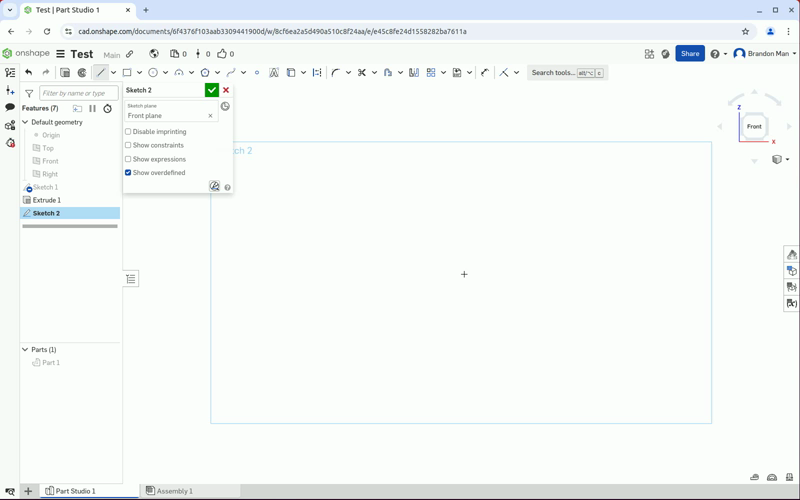
click(464, 273)
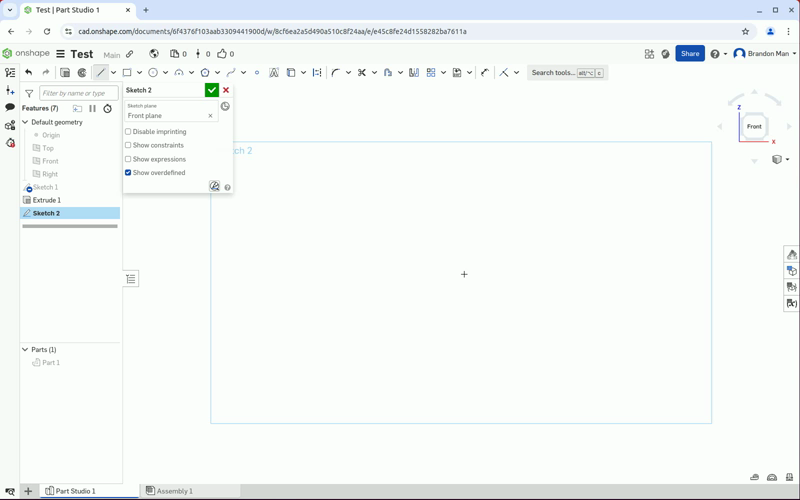
key_up(shift)
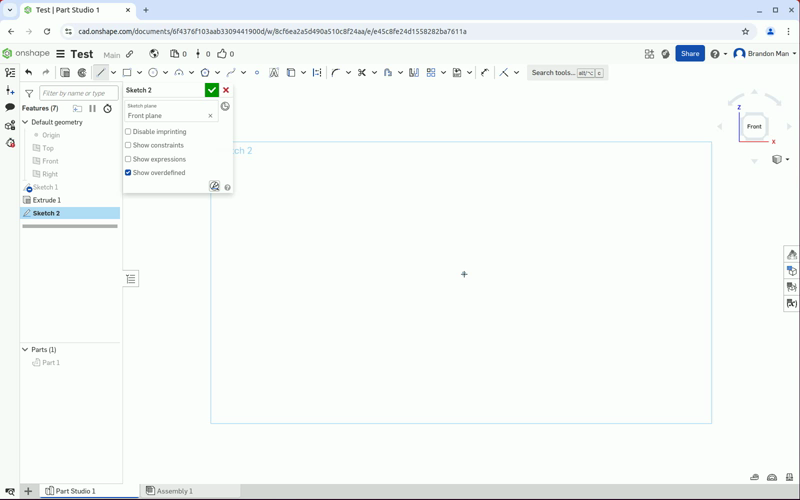
key_down(shift)
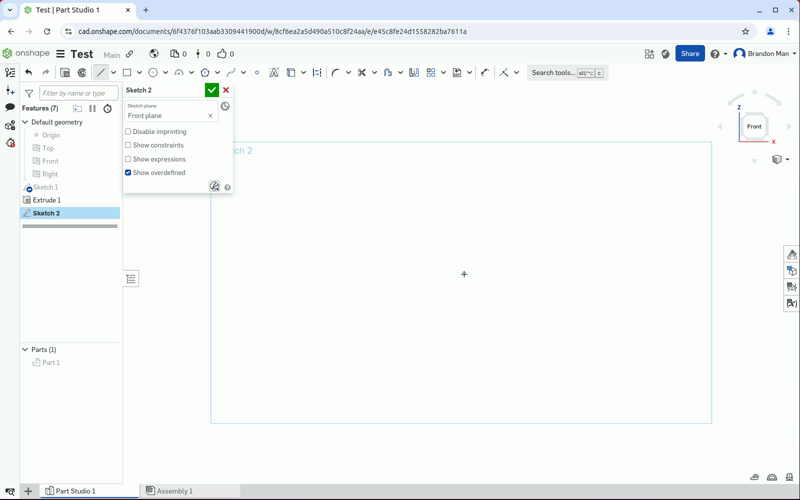
mouse_move(494, 273)
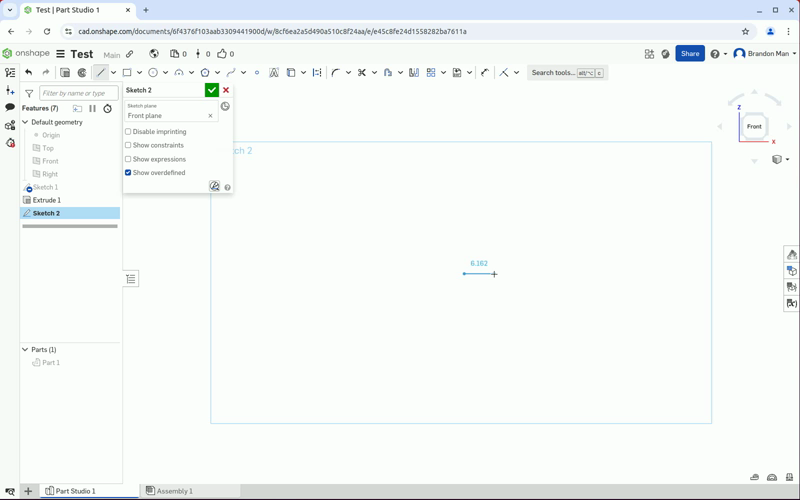
mouse_move(487, 273)
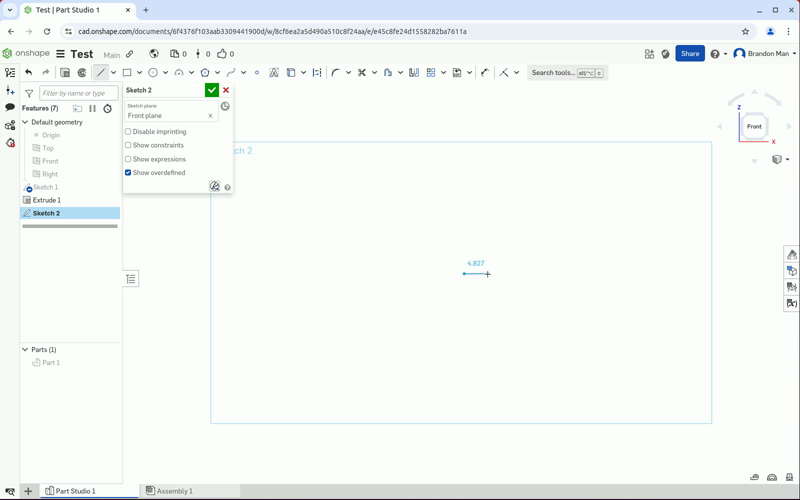
click(487, 273)
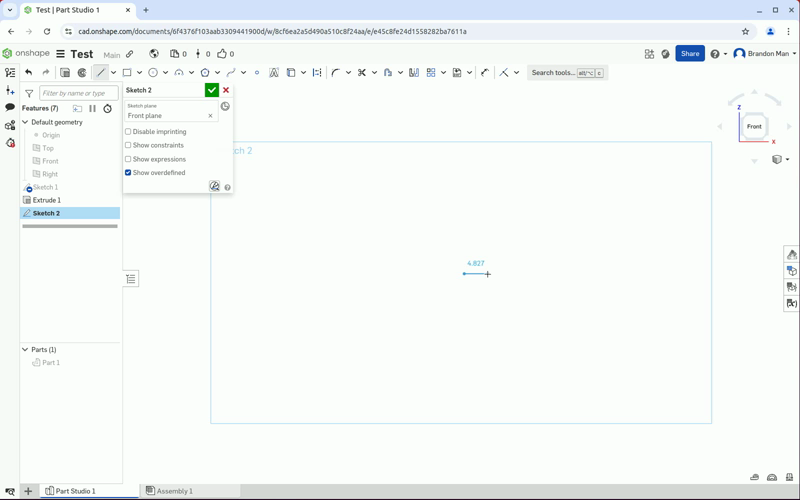
key_up(shift)
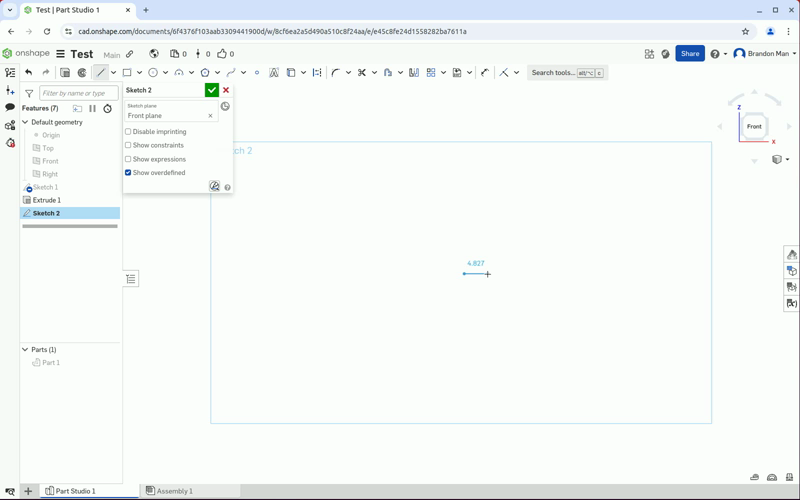
key_down(shift)
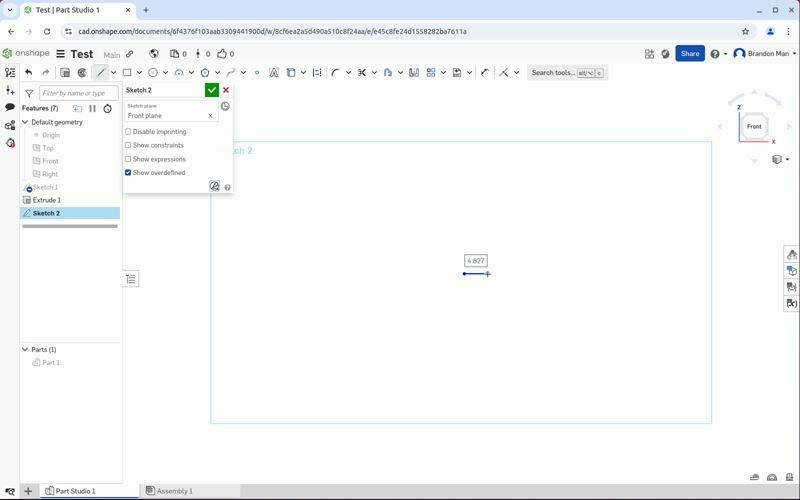
mouse_move(517, 273)
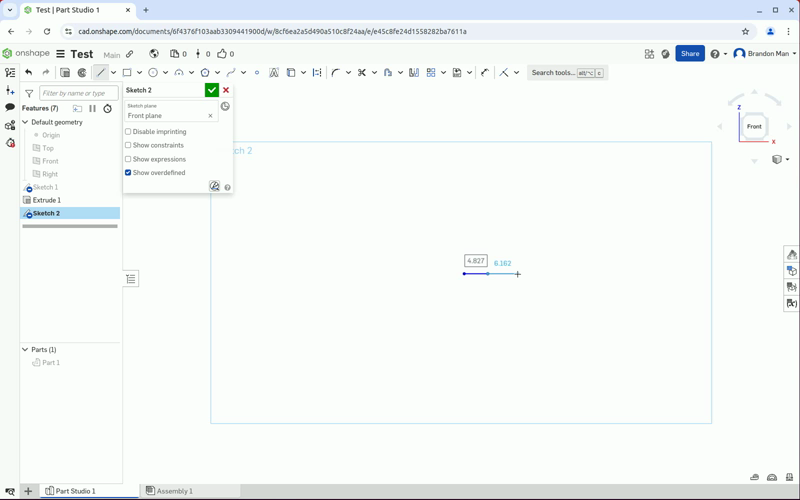
mouse_move(487, 245)
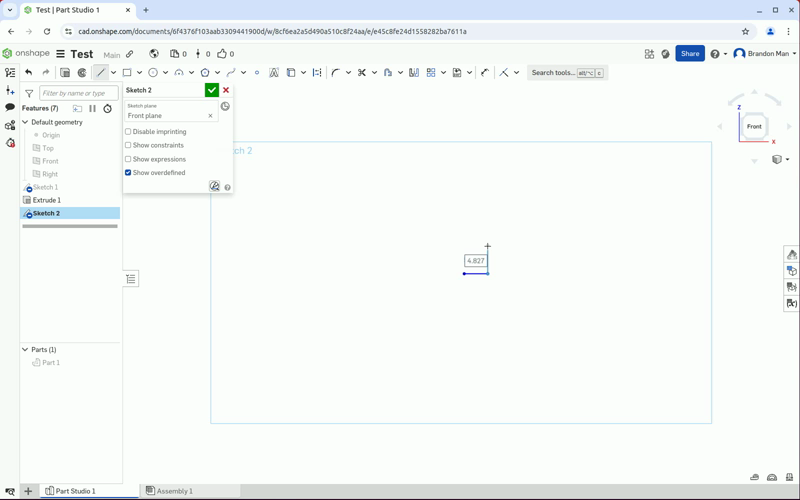
click(487, 245)
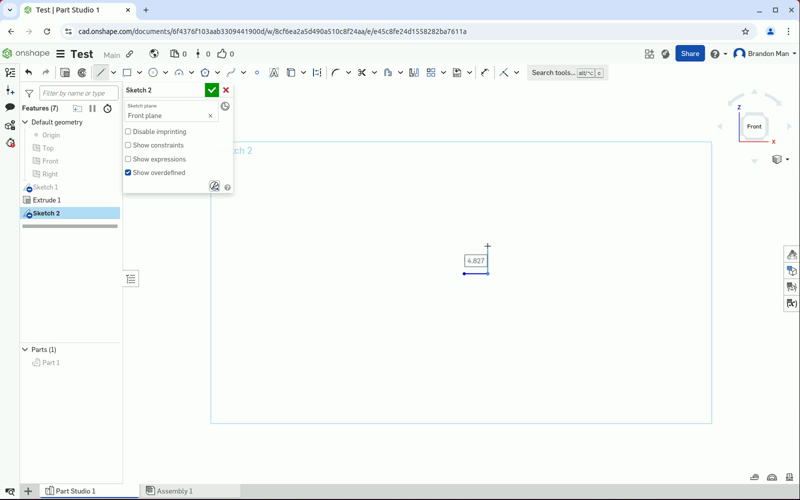
key_up(shift)
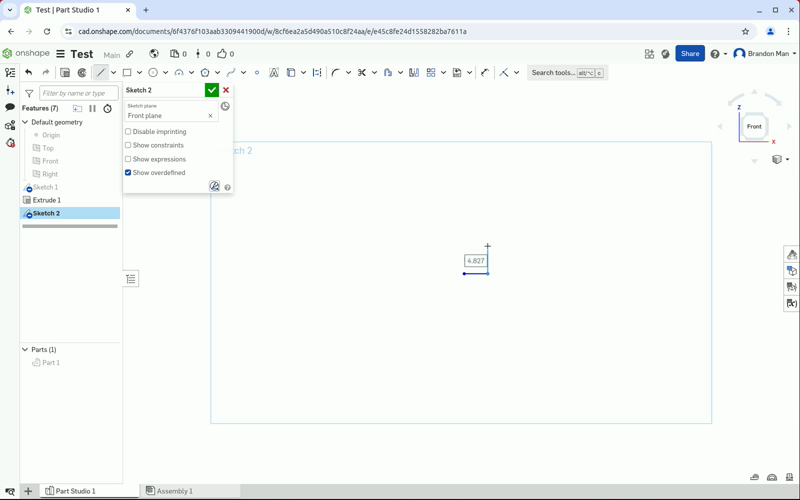
key_down(shift)
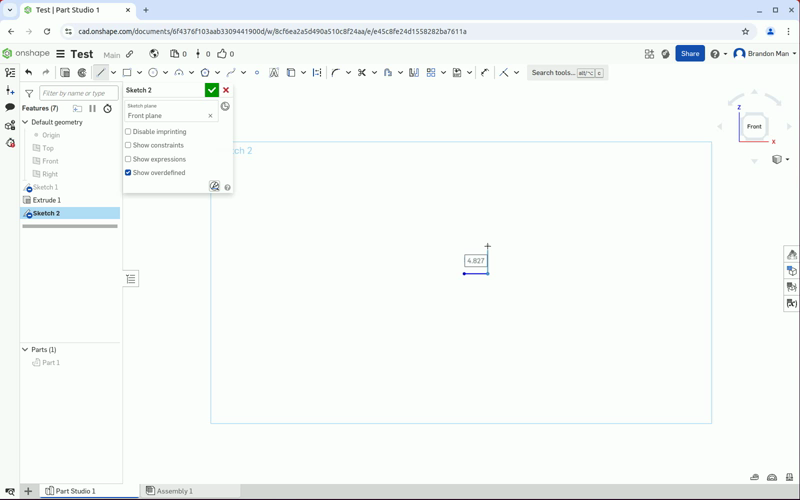
mouse_move(517, 245)
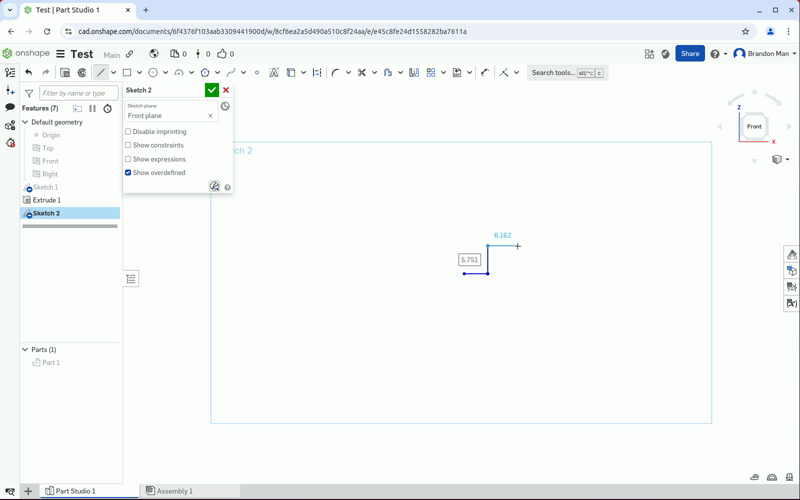
mouse_move(464, 245)
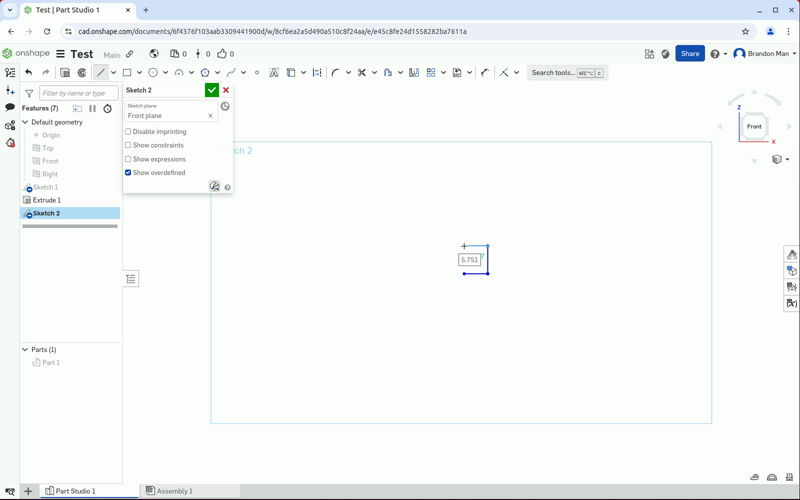
click(464, 245)
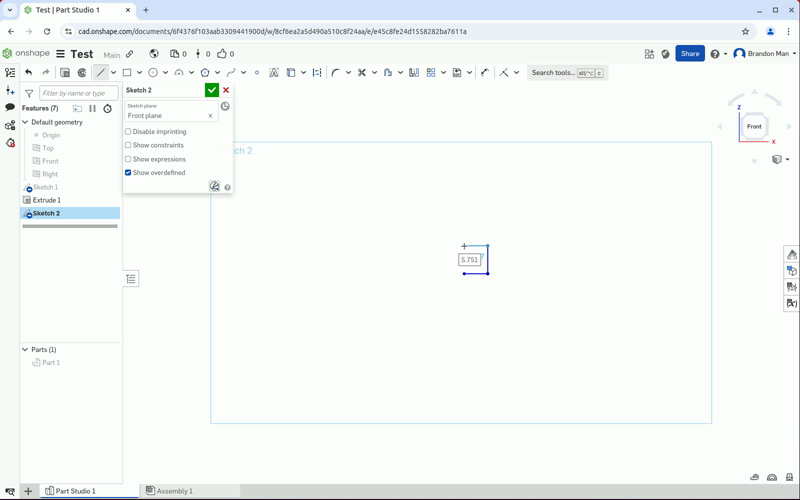
key_up(shift)
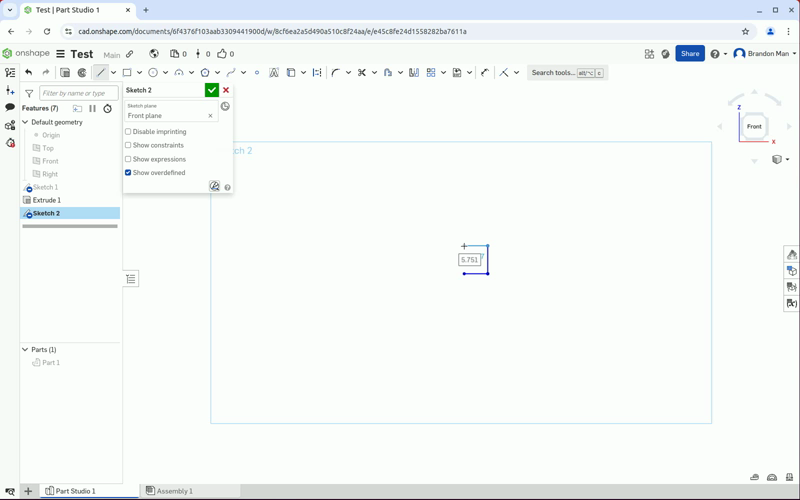
mouse_move(494, 245)
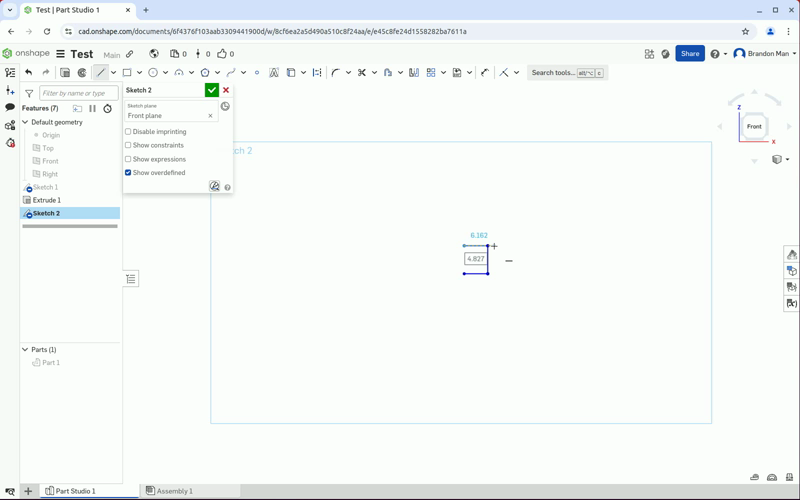
key_down(shift)
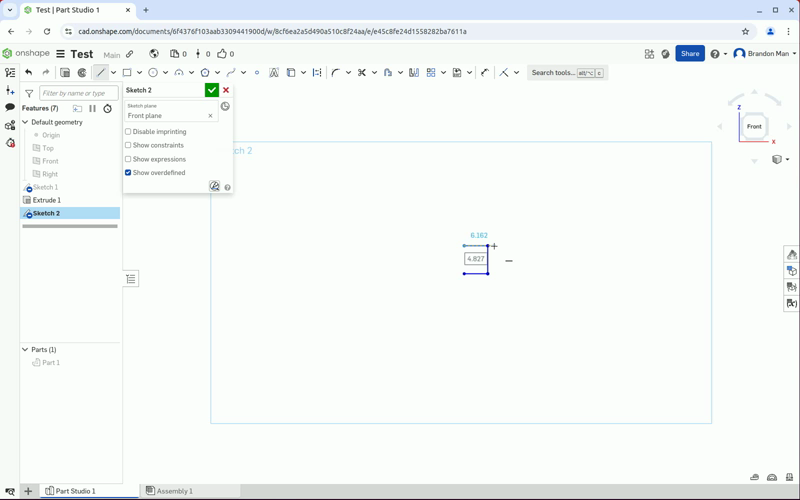
mouse_move(464, 273)
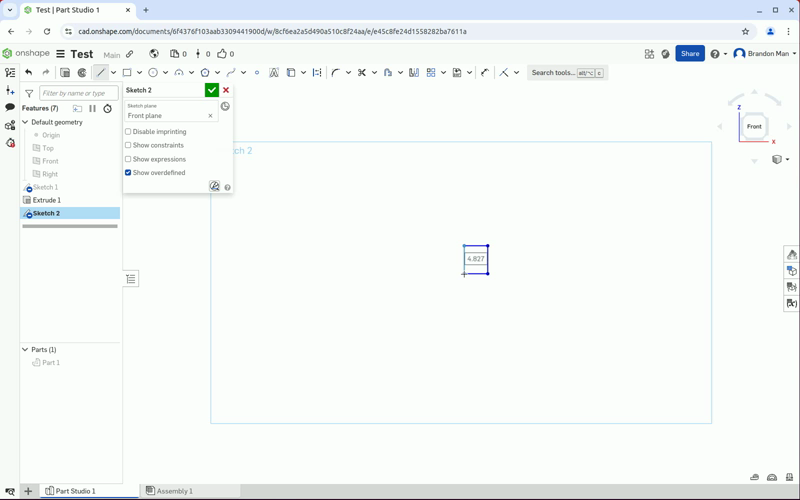
key_up(shift)
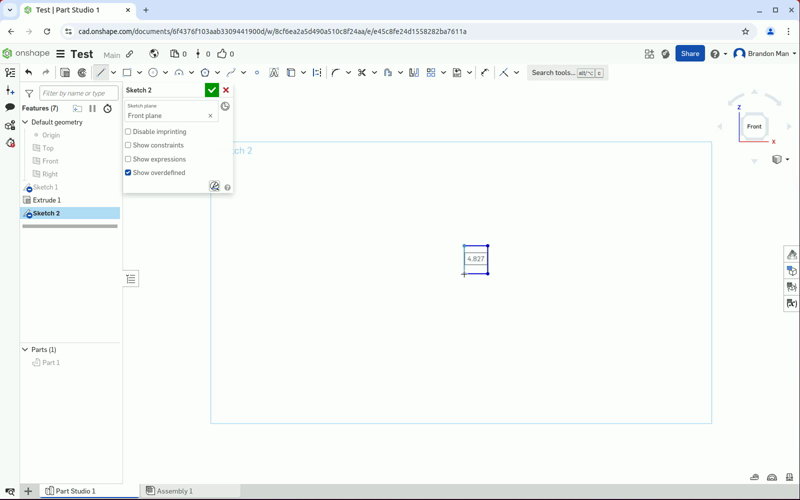
click(464, 273)
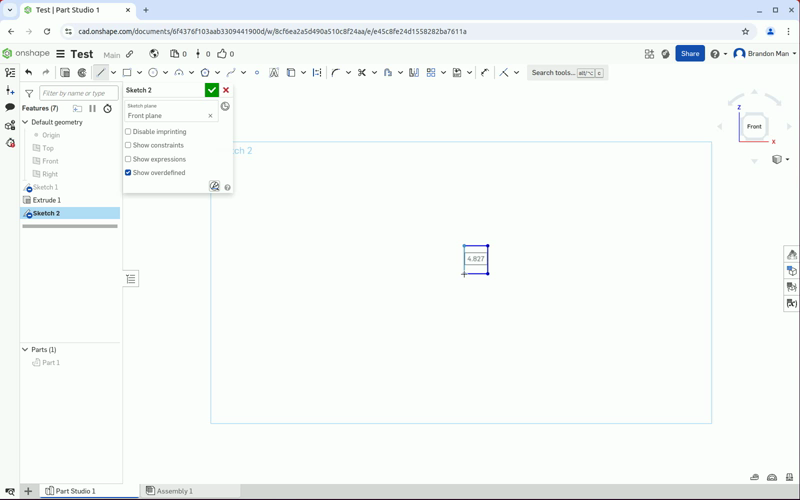
key(esc)
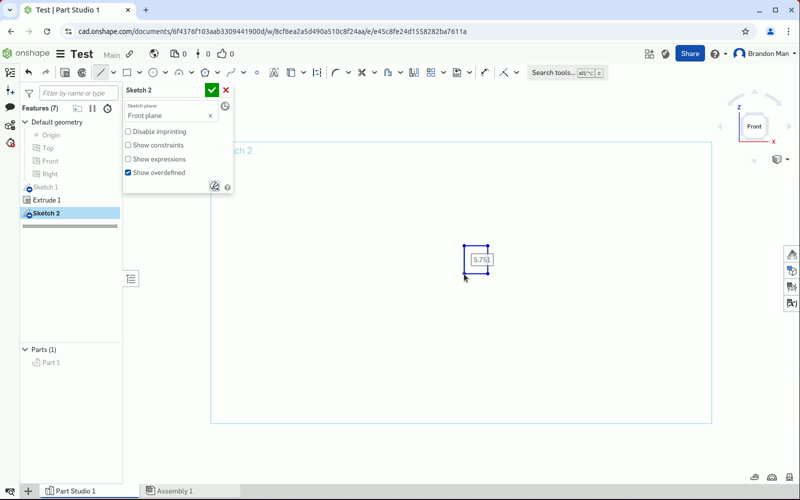
mouse_move(467, 252)
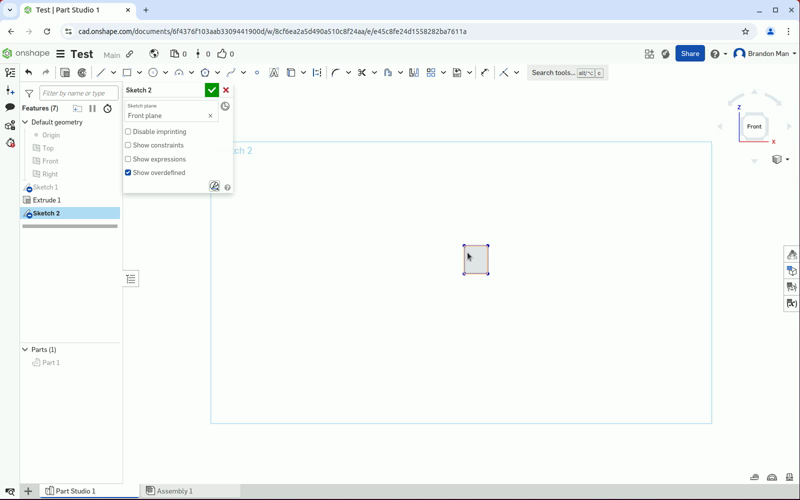
scroll(6)
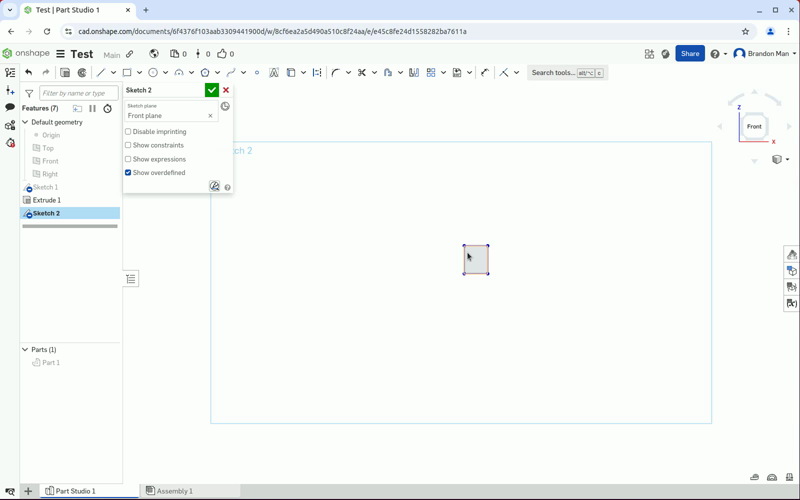
scroll(6)
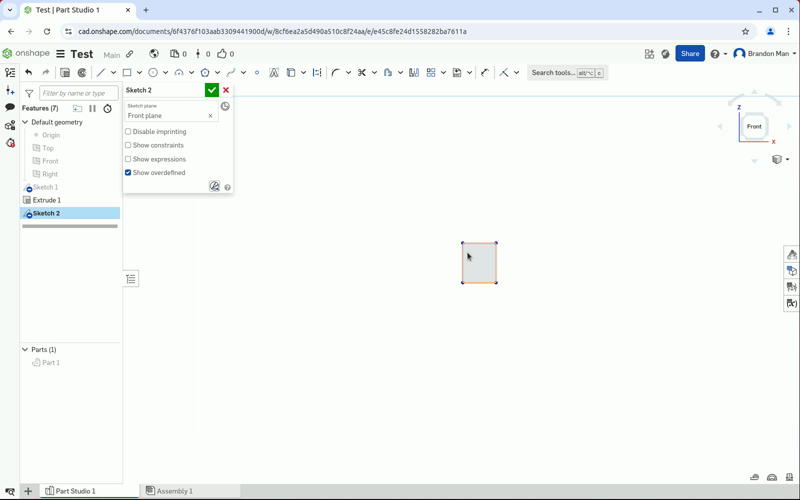
scroll(6)
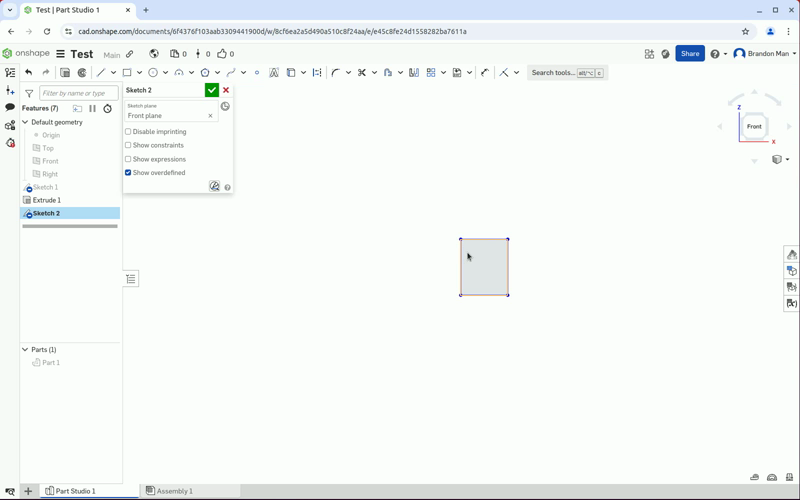
scroll(6)
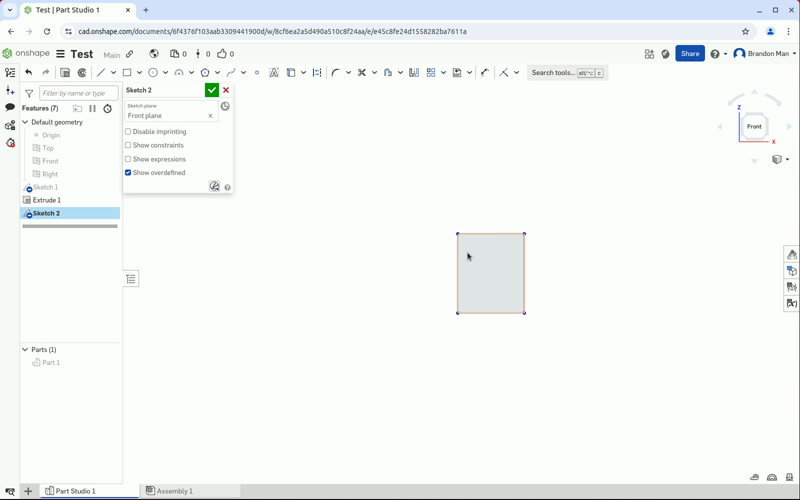
scroll(6)
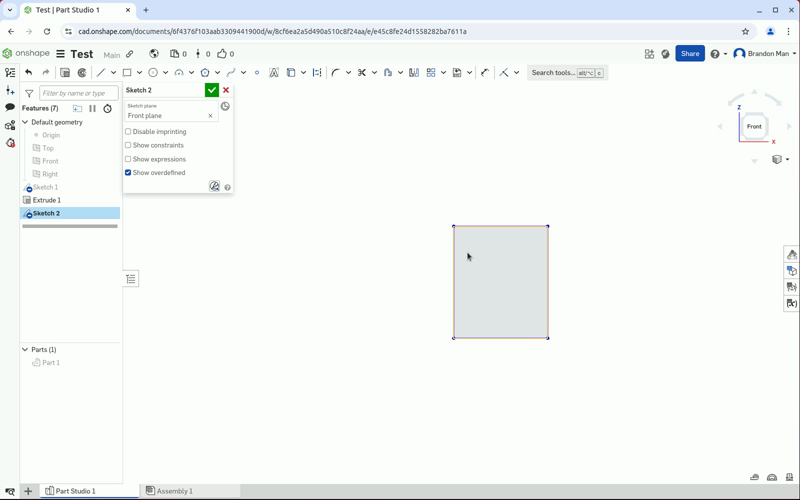
scroll(6)
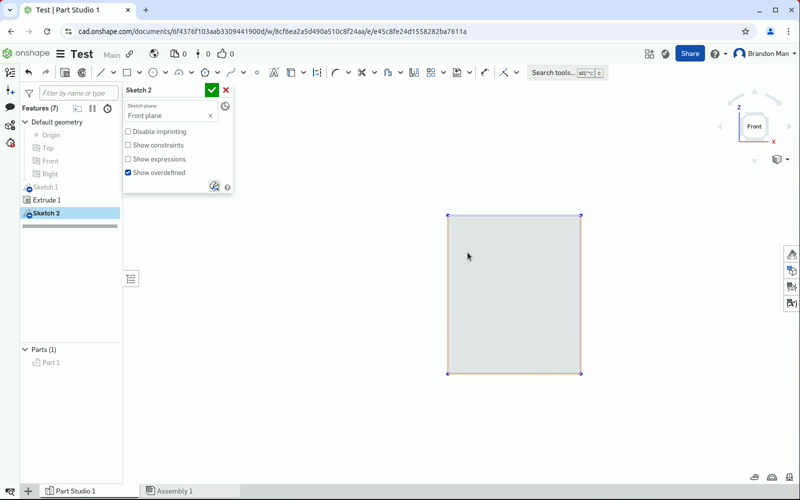
scroll(6)
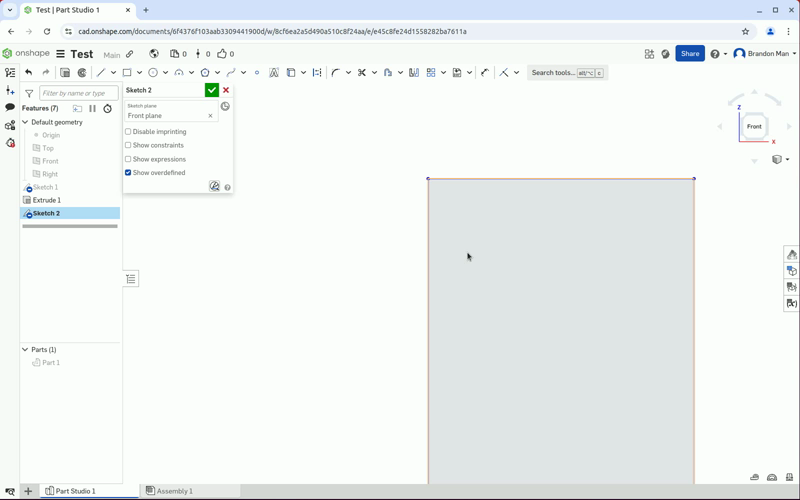
click(467, 252)
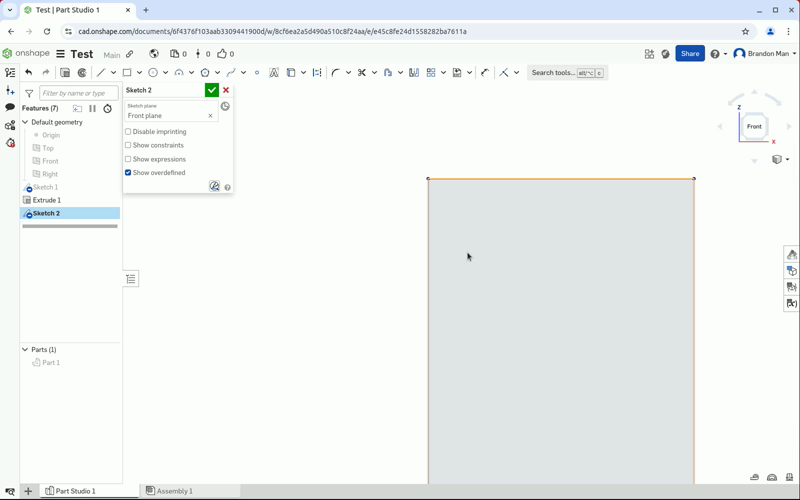
scroll(-6)
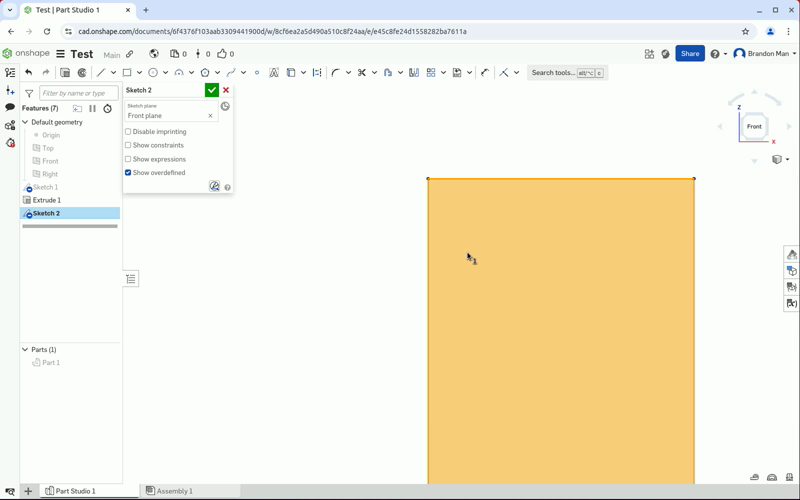
scroll(-6)
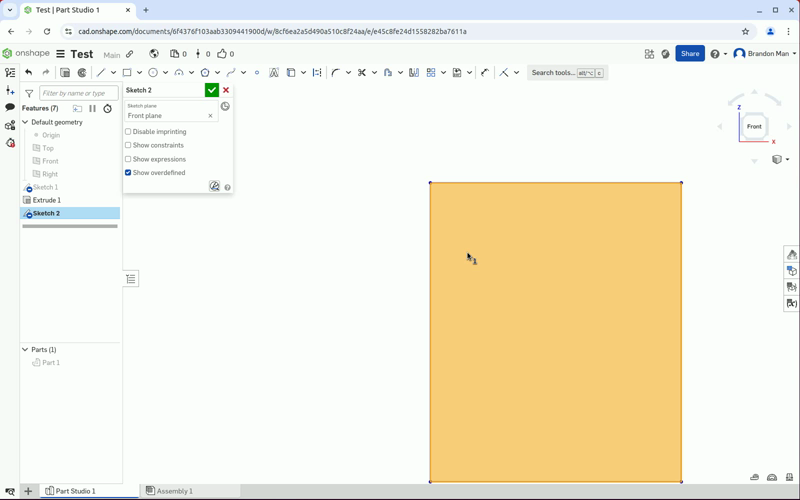
scroll(-6)
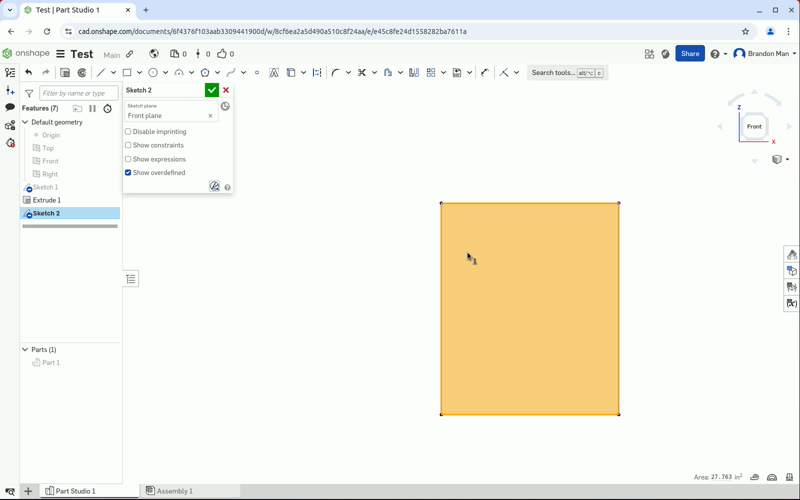
scroll(-6)
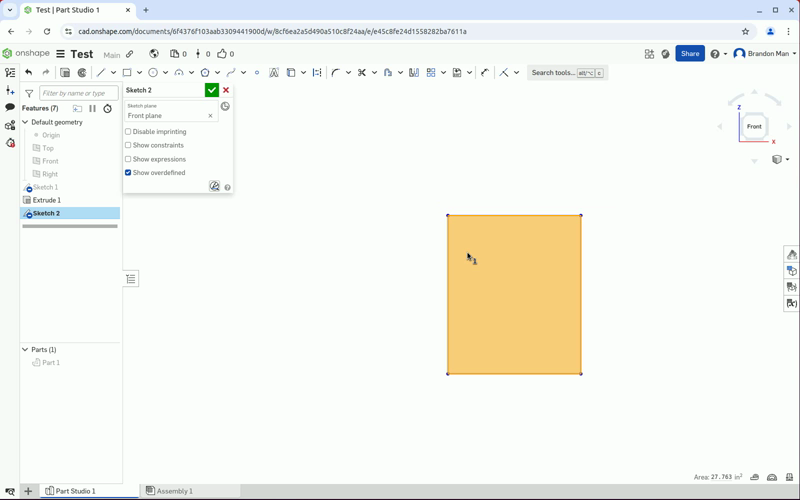
scroll(-6)
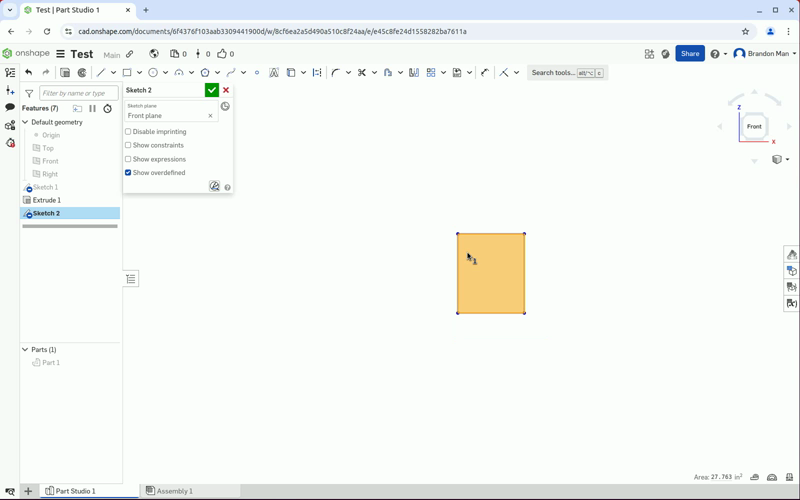
scroll(-6)
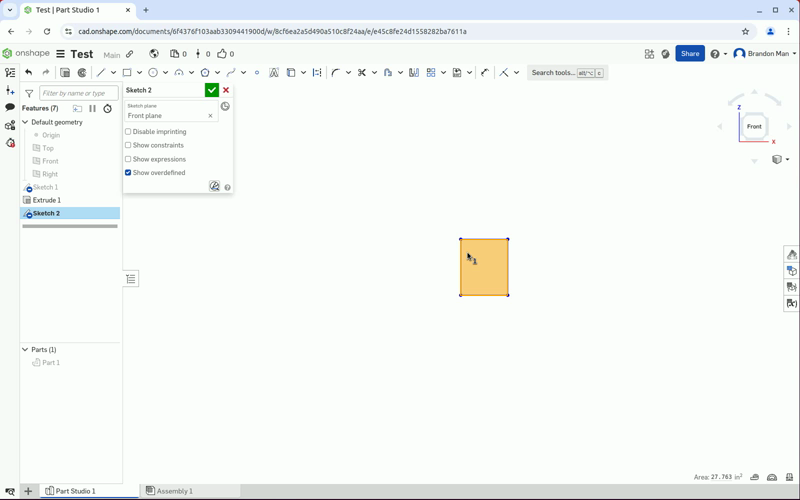
scroll(-6)
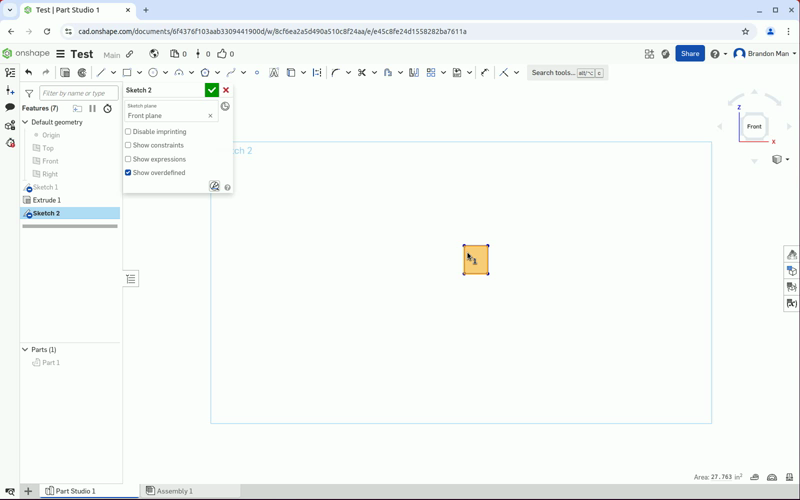
mouse_move(73, 352)
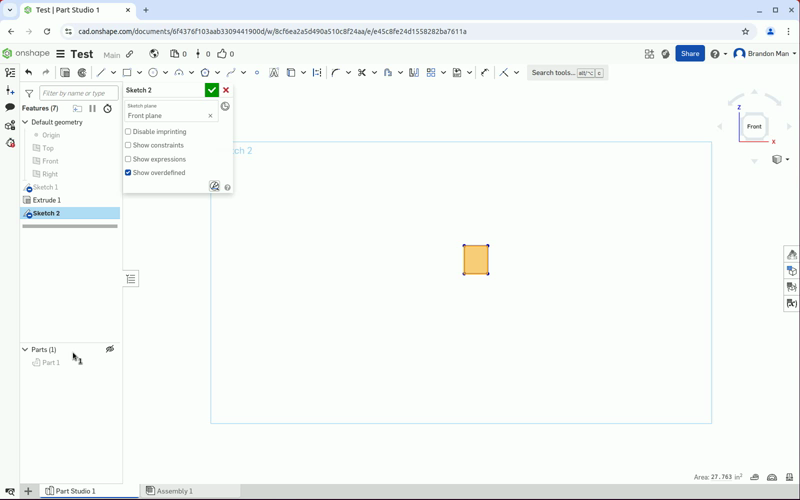
key(shift+y)
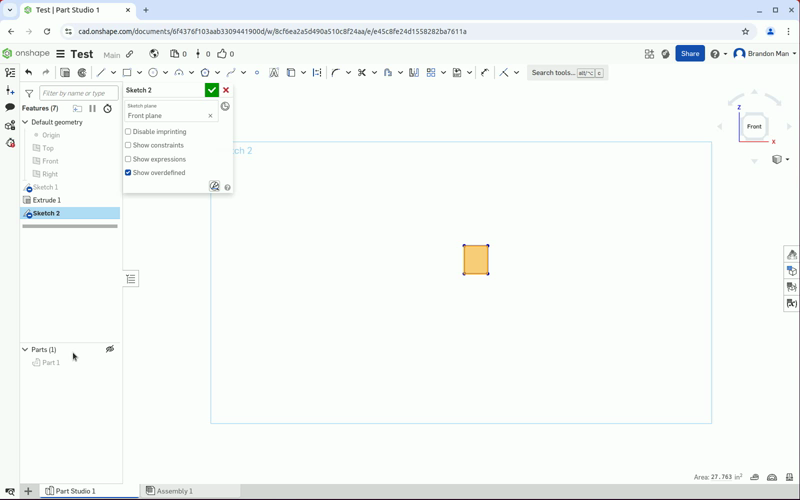
key(shift+e)
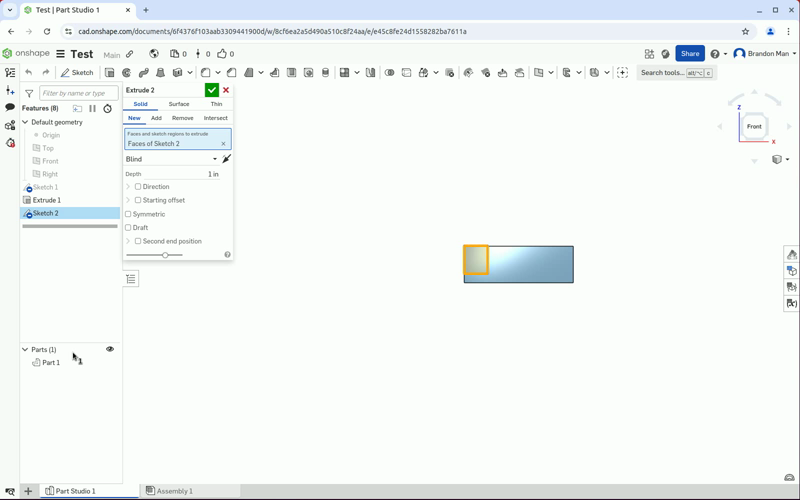
mouse_move(143, 106)
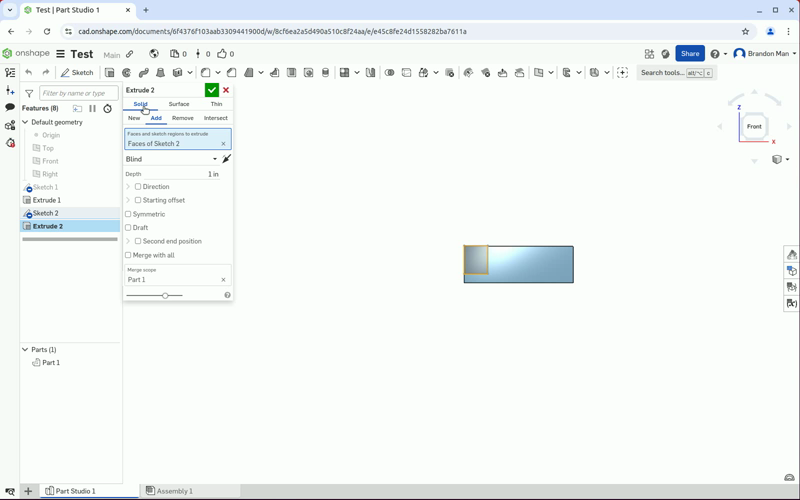
click(143, 106)
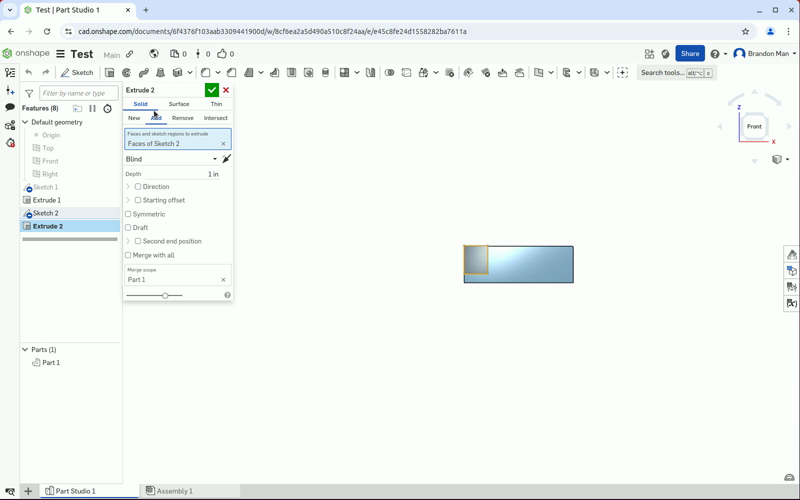
mouse_move(186, 120)
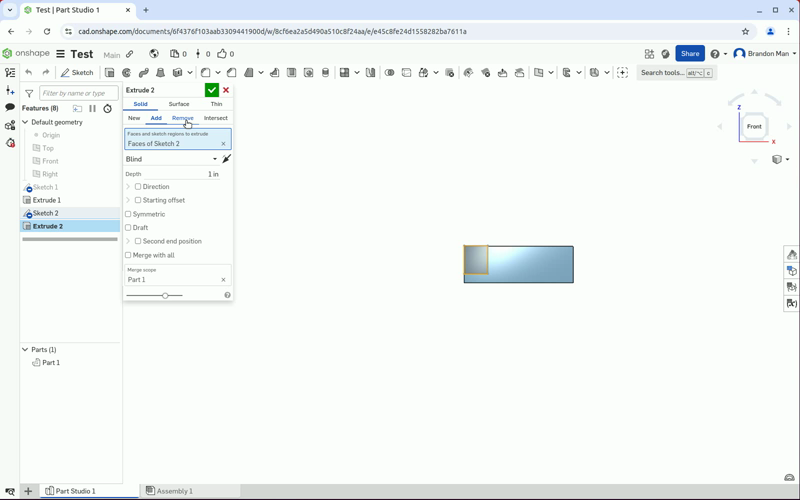
click(186, 120)
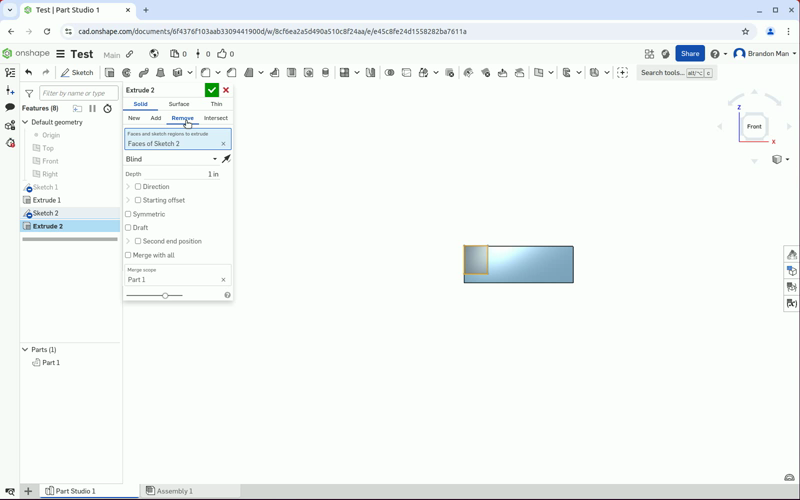
key(tab, 4)
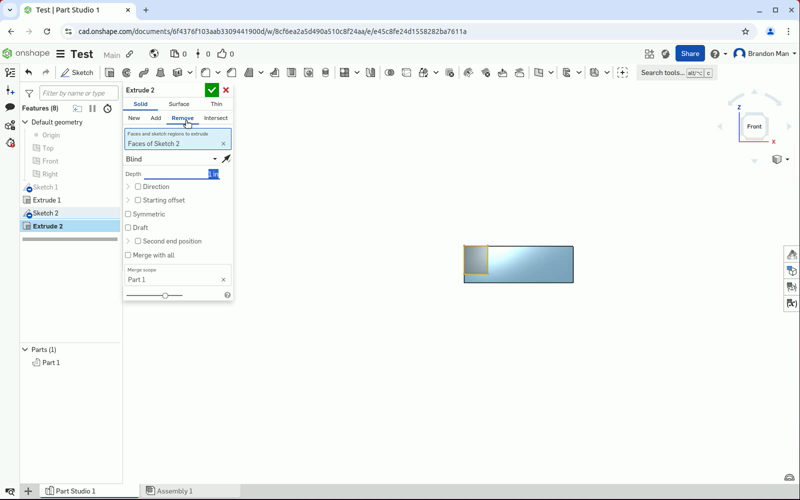
text(11.313)
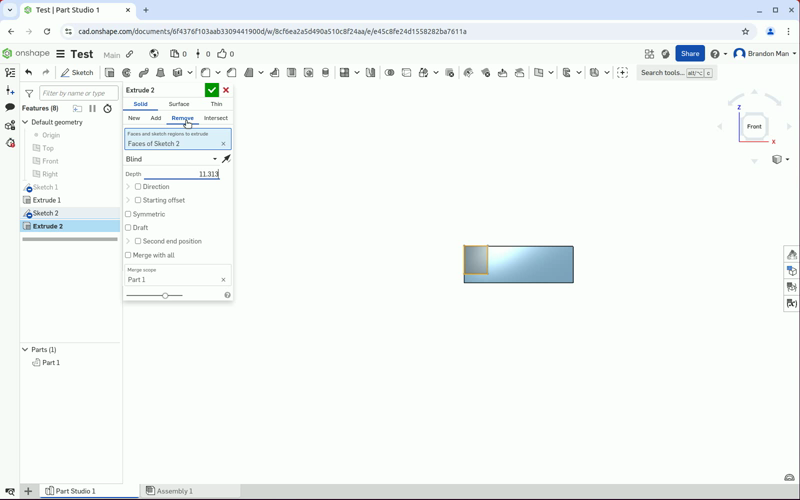
key(tab, 6)
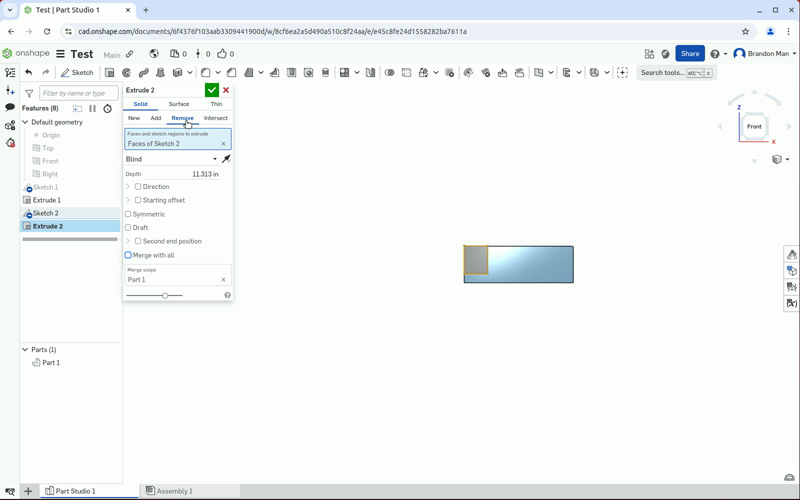
key(space)
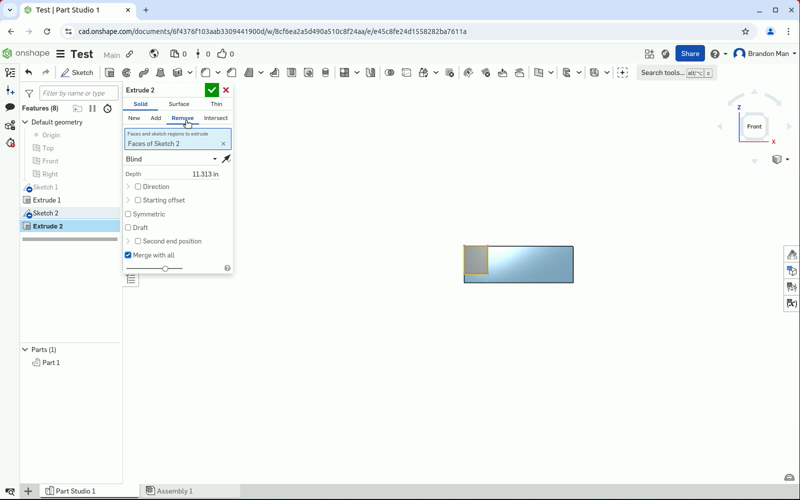
key(enter)
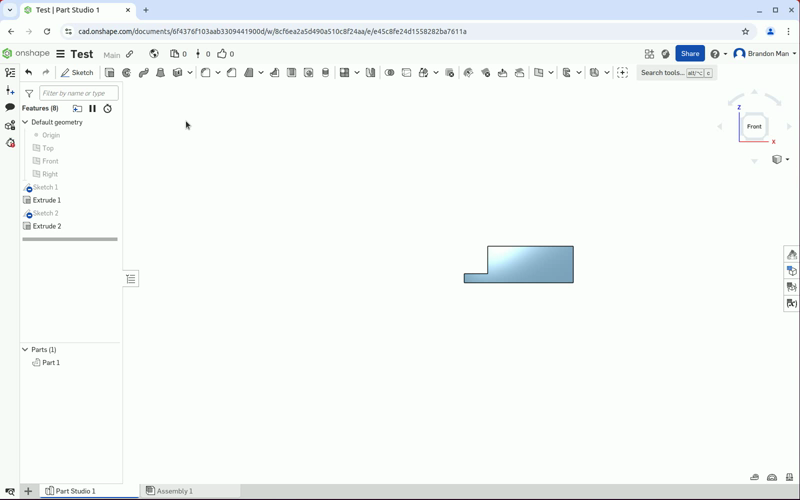
key(shift+h)
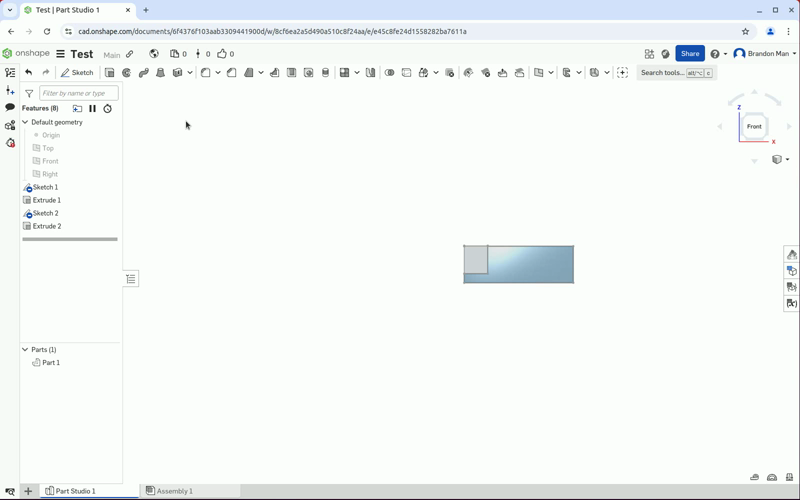
key(shift+h)
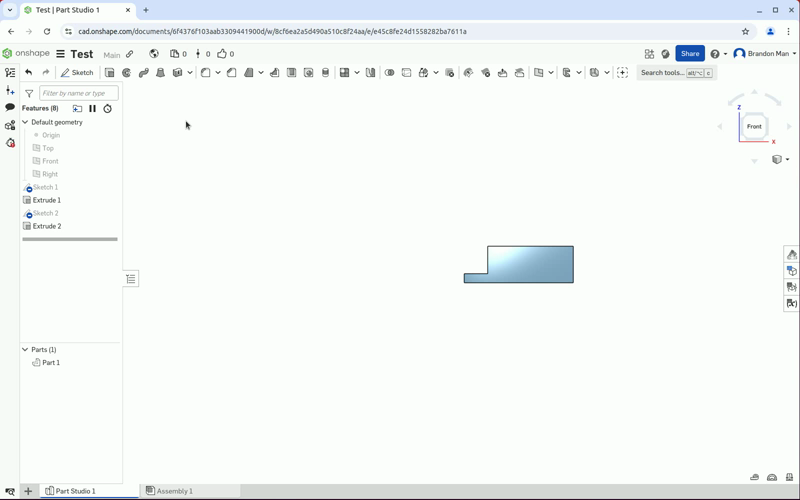
mouse_move(73, 189)
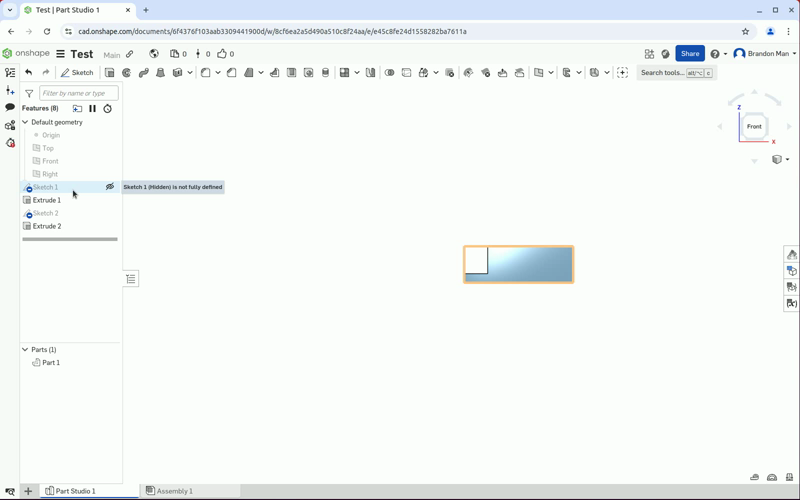
click(73, 189)
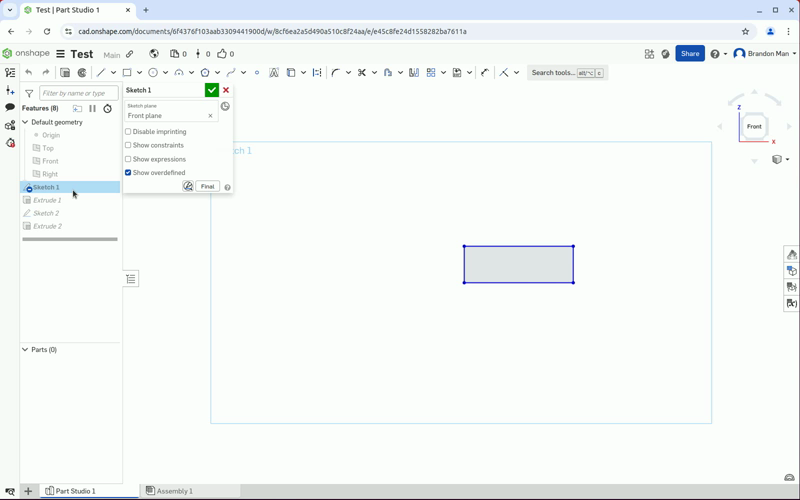
mouse_move(229, 92)
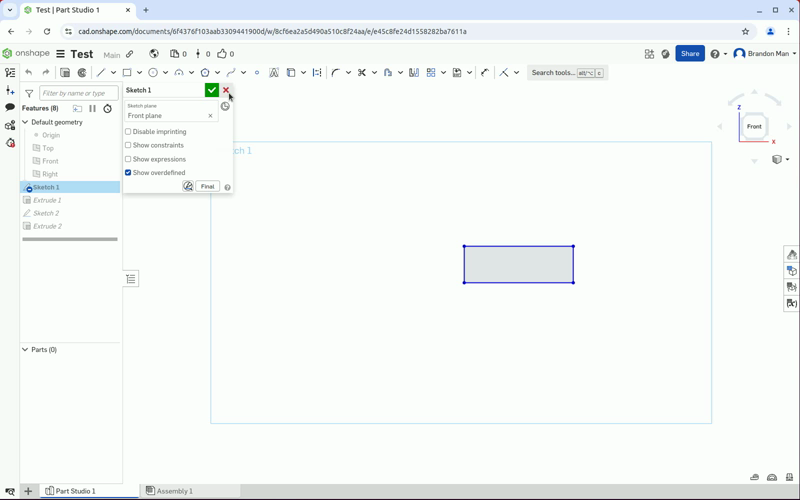
click(229, 92)
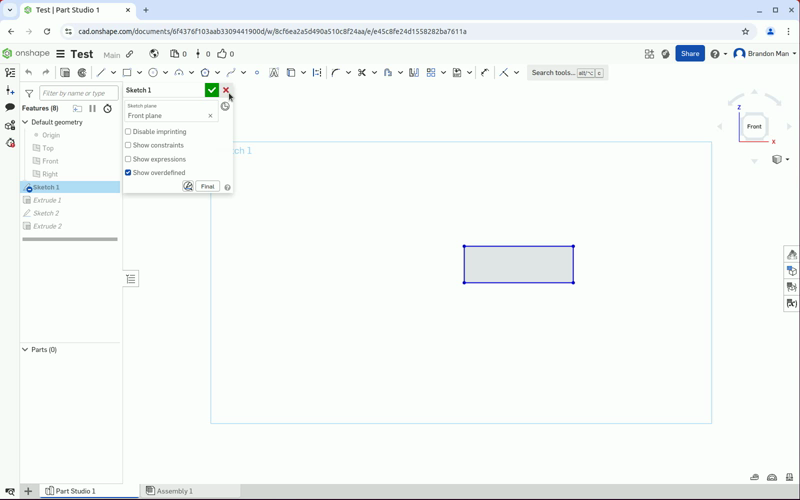
key(shift+s)
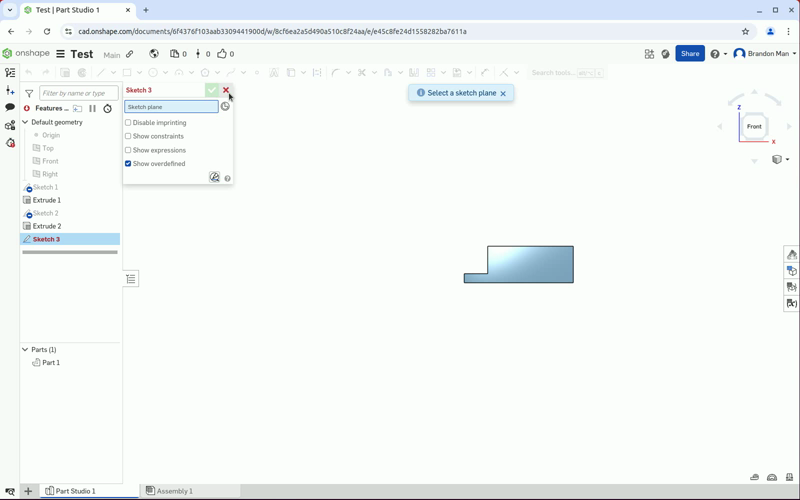
mouse_move(73, 163)
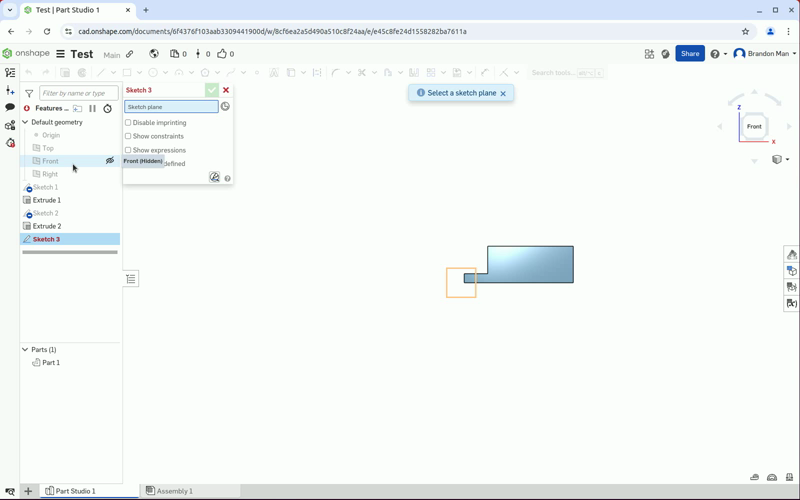
click(73, 163)
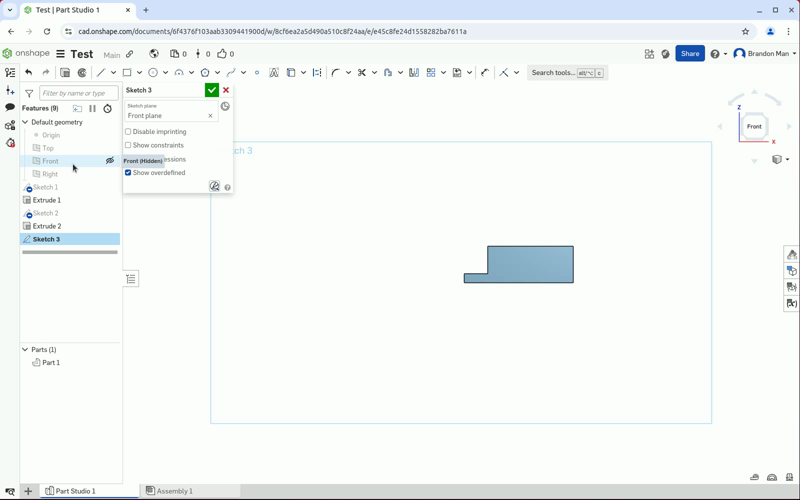
mouse_move(73, 352)
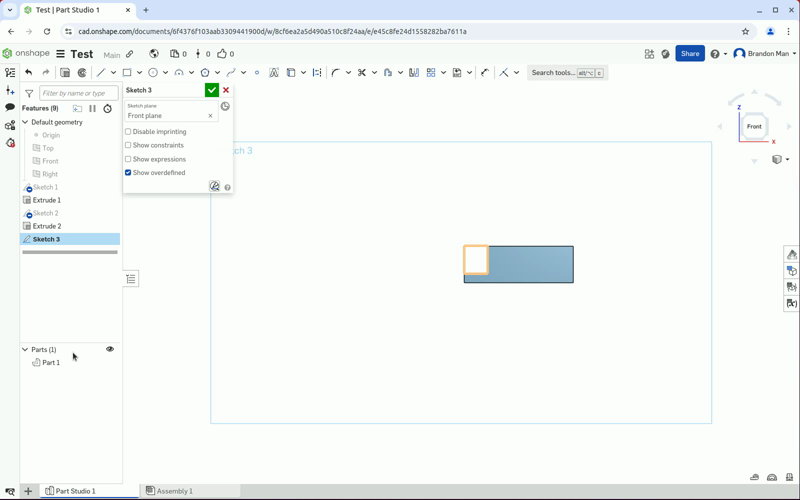
key(y)
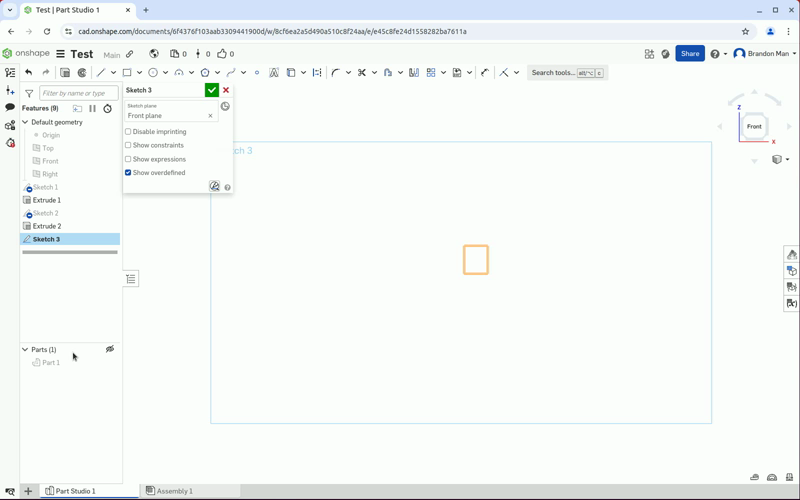
key(l)
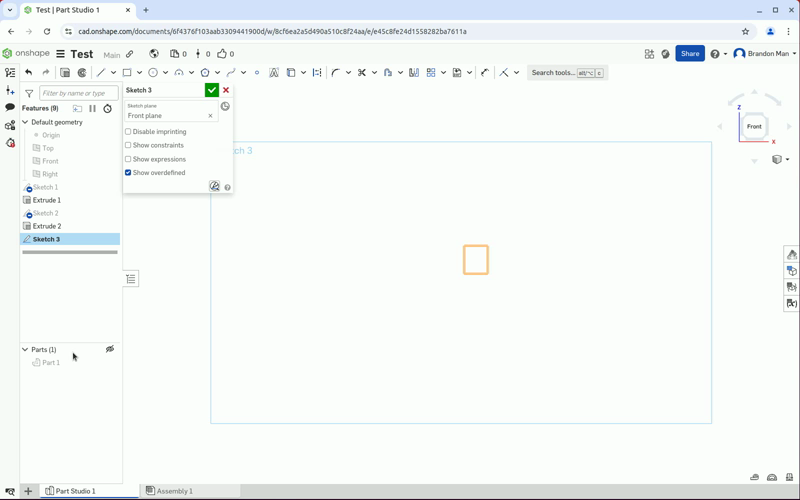
key_down(shift)
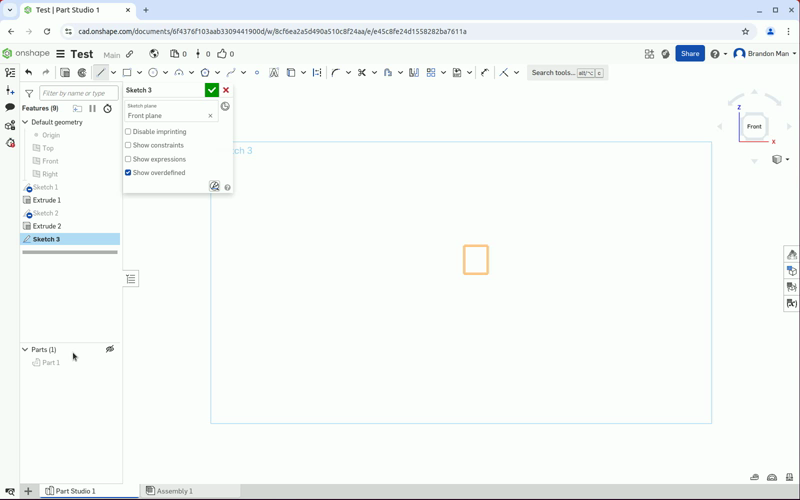
mouse_move(551, 273)
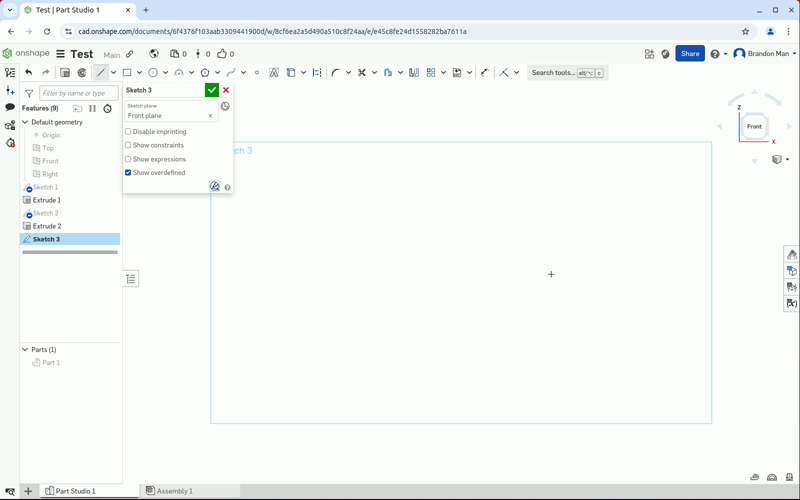
click(551, 273)
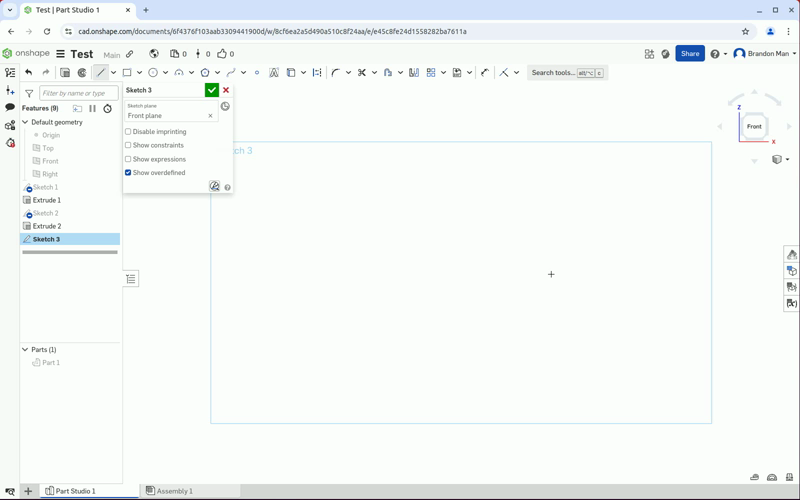
key_up(shift)
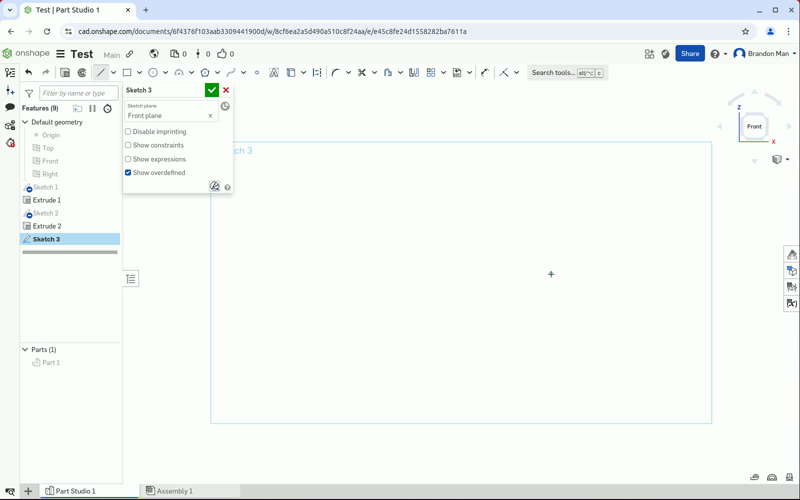
key_down(shift)
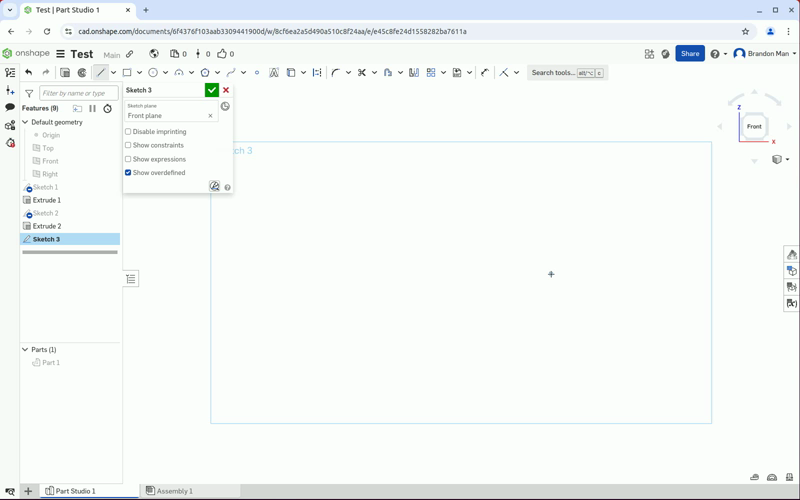
mouse_move(581, 273)
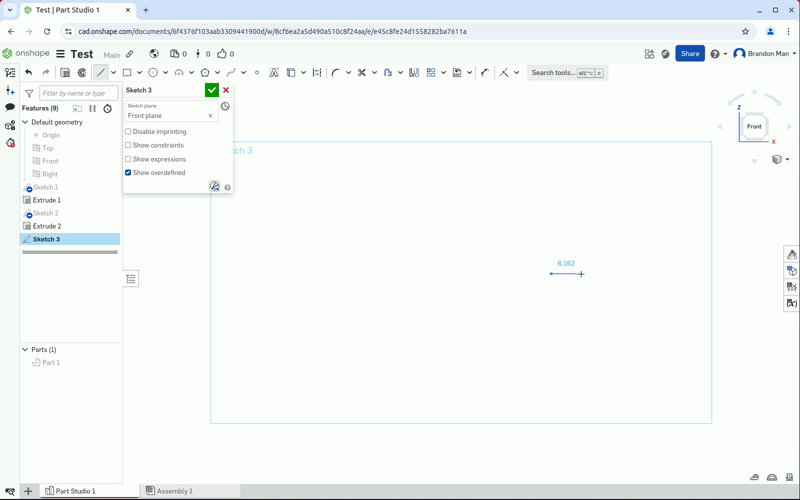
mouse_move(574, 273)
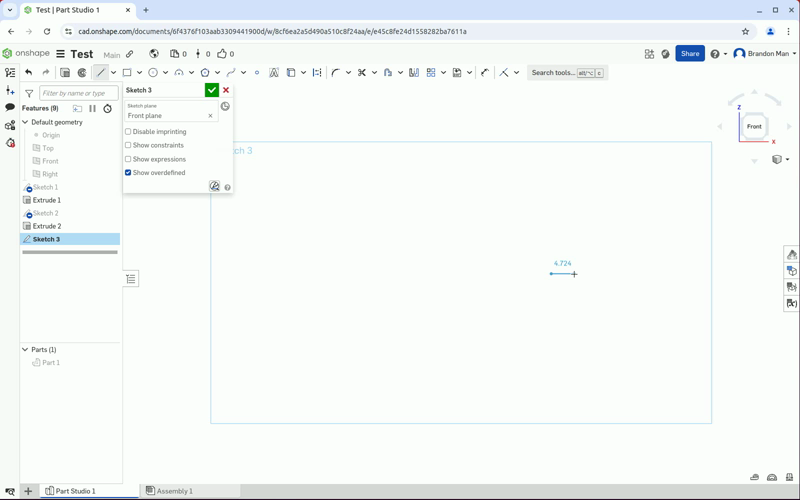
click(574, 273)
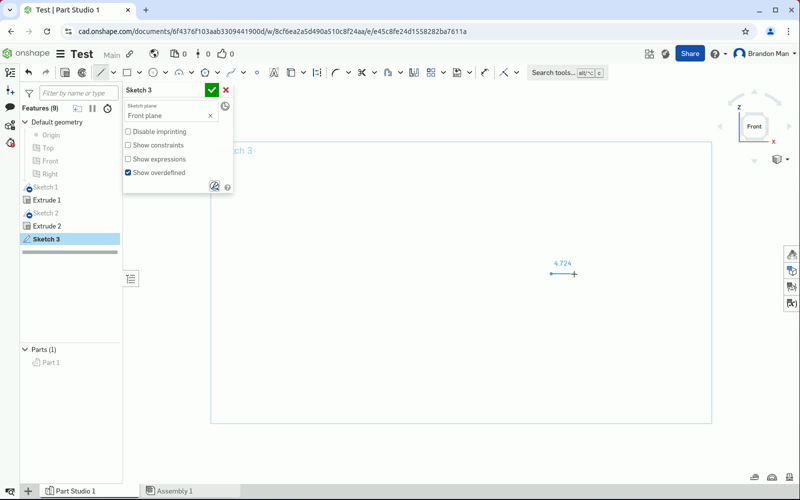
key_up(shift)
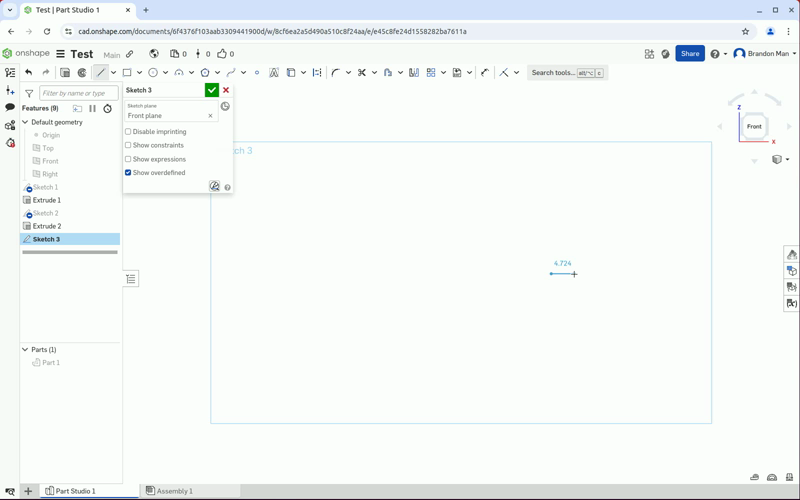
key_down(shift)
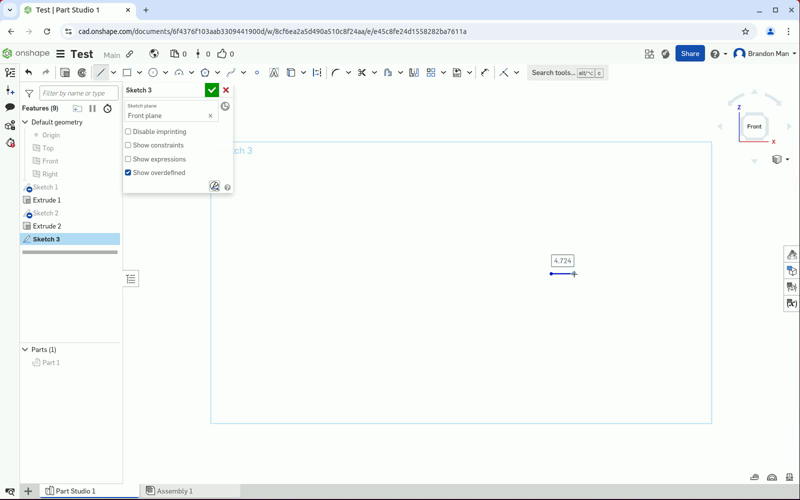
mouse_move(589, 273)
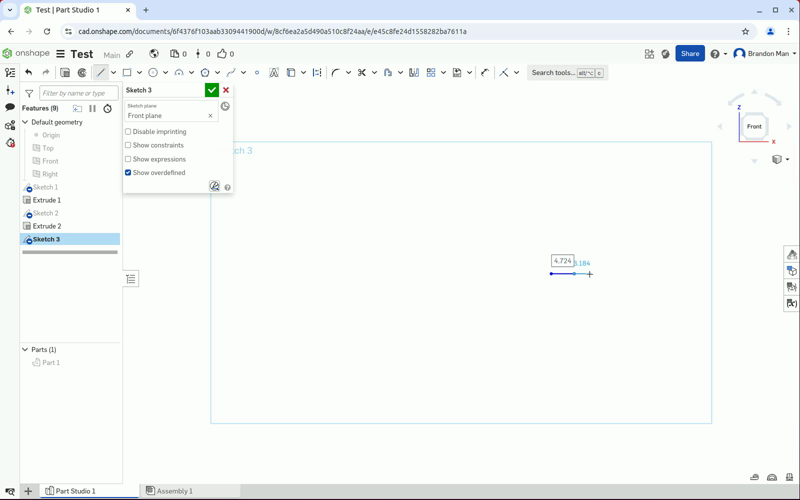
mouse_move(574, 245)
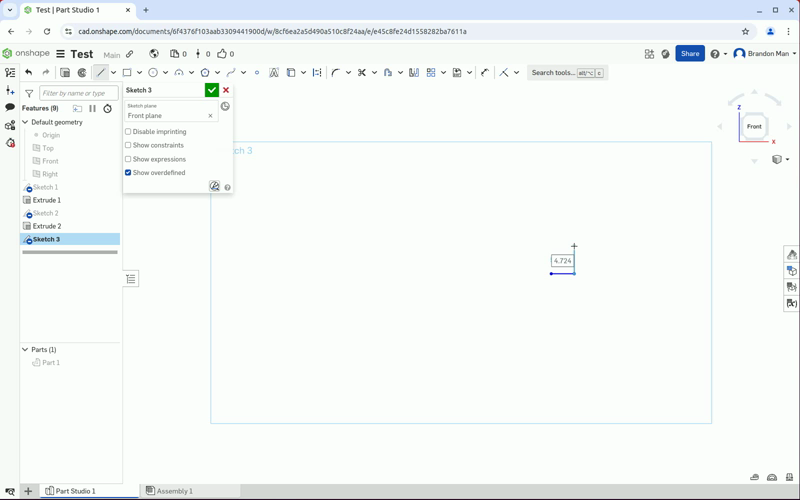
click(574, 245)
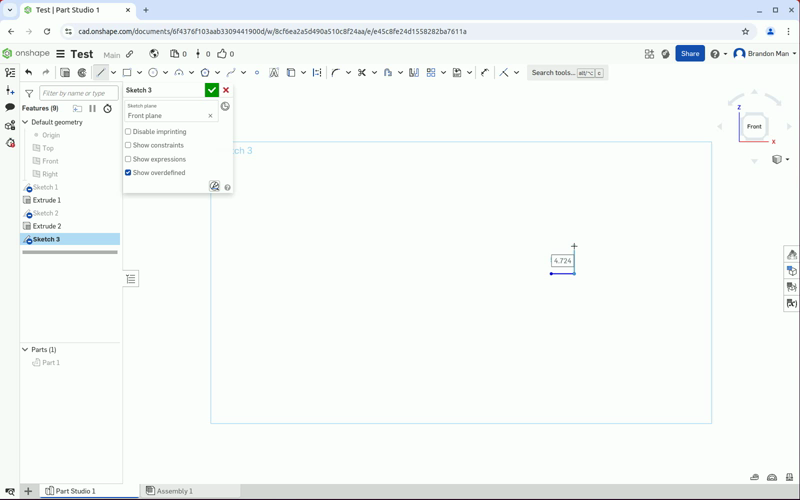
key_up(shift)
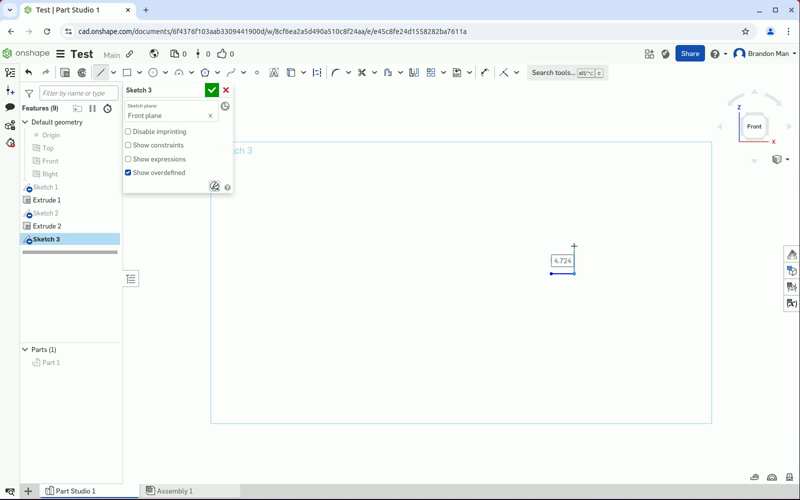
key_down(shift)
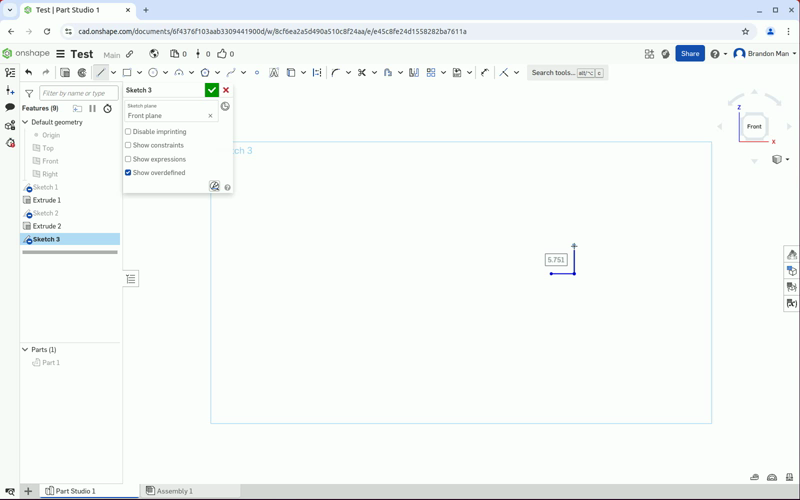
mouse_move(589, 245)
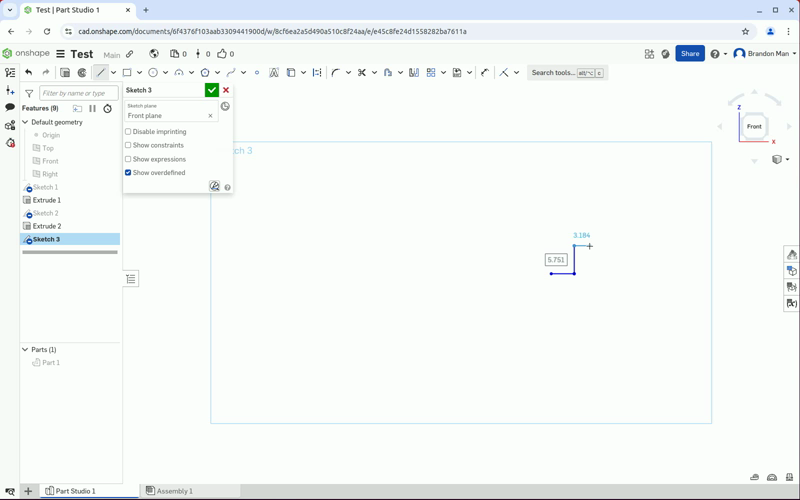
mouse_move(551, 245)
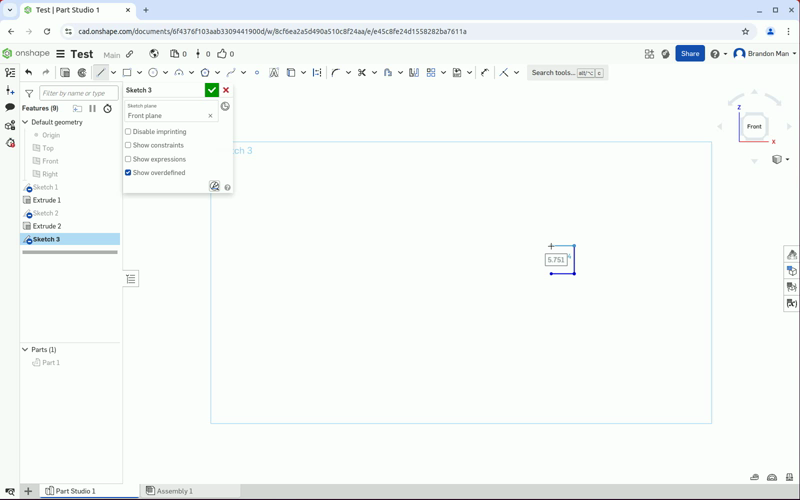
click(551, 245)
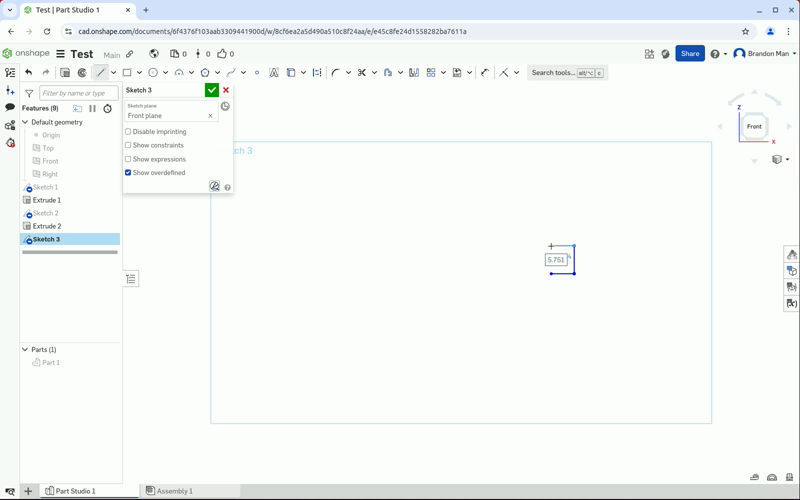
key_up(shift)
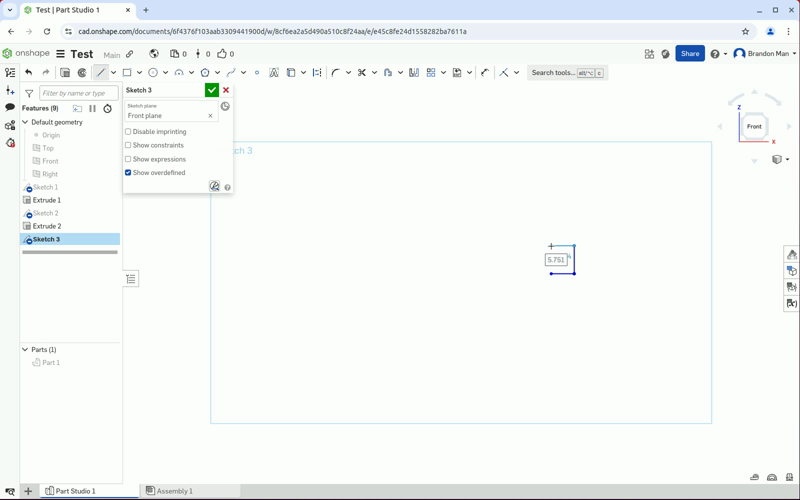
mouse_move(581, 245)
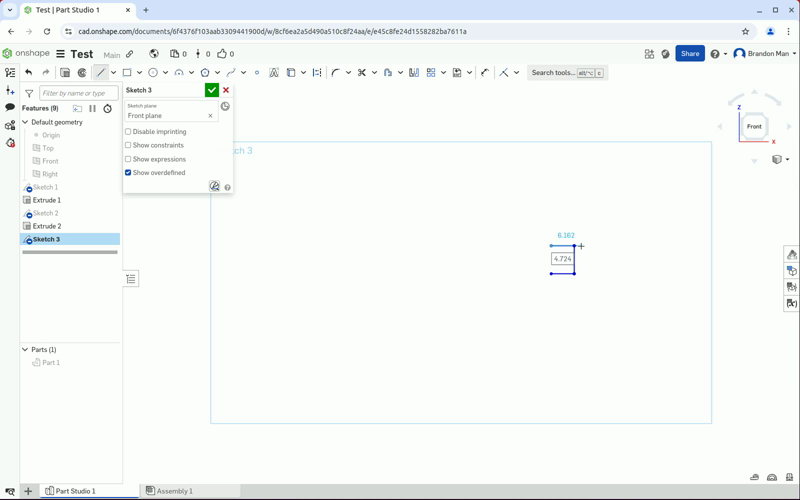
key_down(shift)
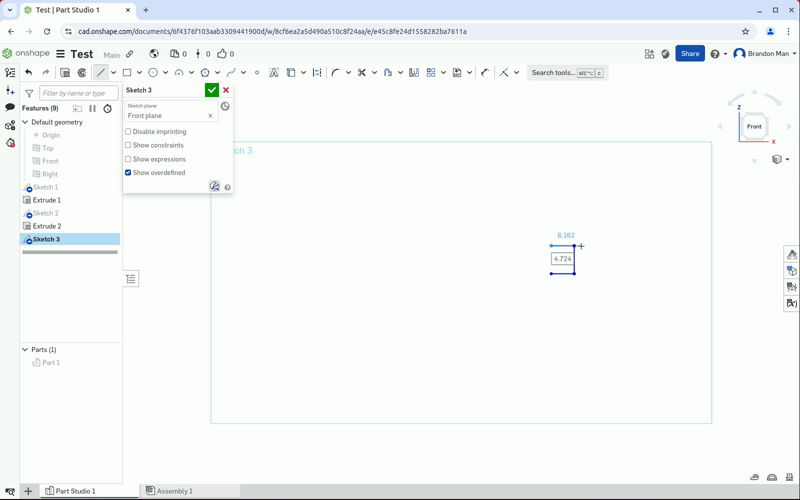
mouse_move(551, 273)
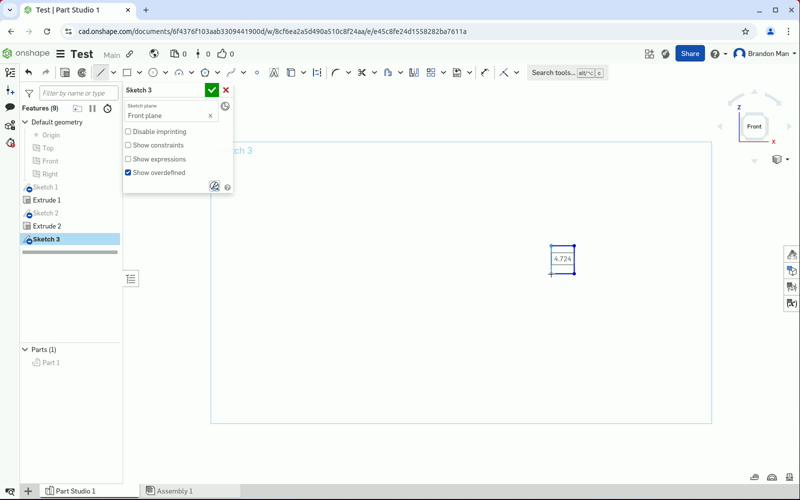
key_up(shift)
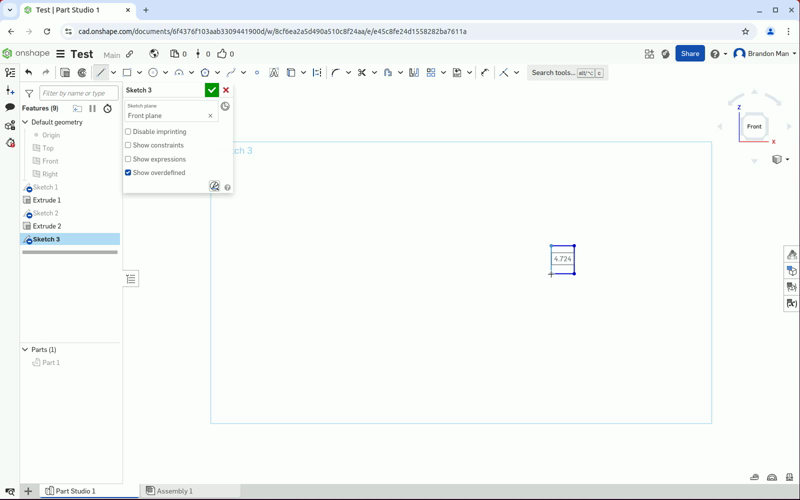
click(551, 273)
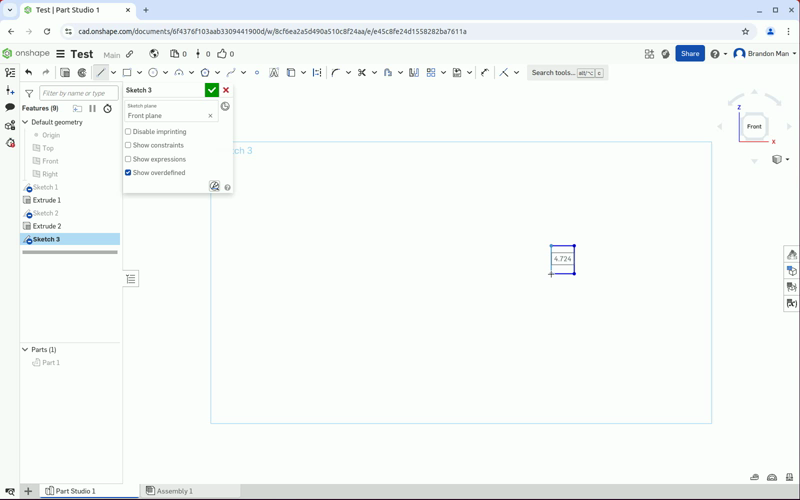
key(esc)
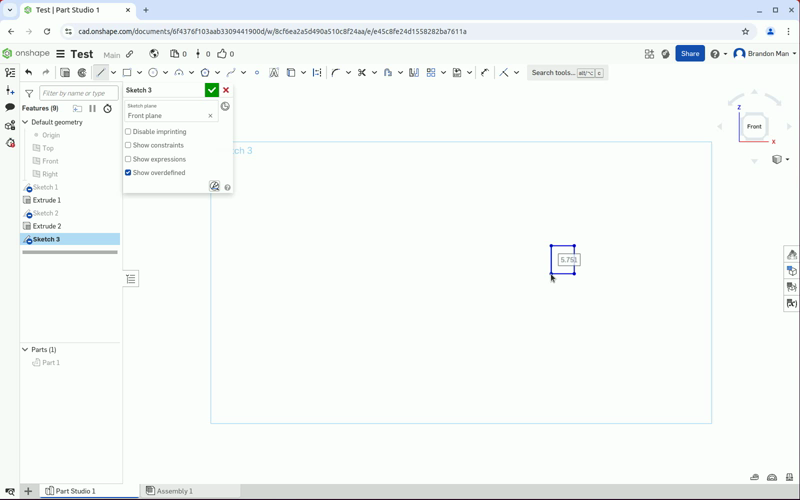
mouse_move(553, 266)
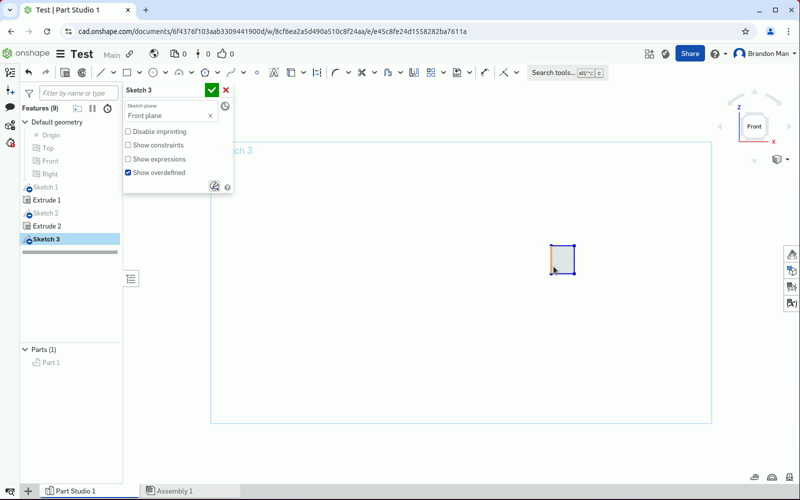
scroll(6)
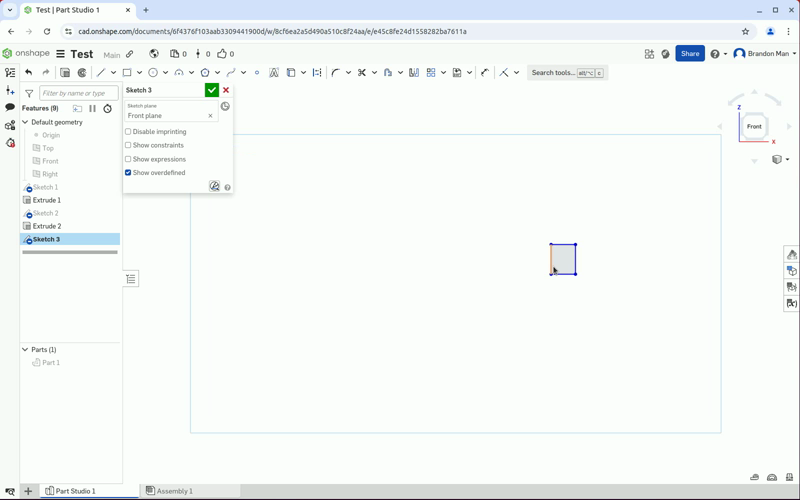
scroll(6)
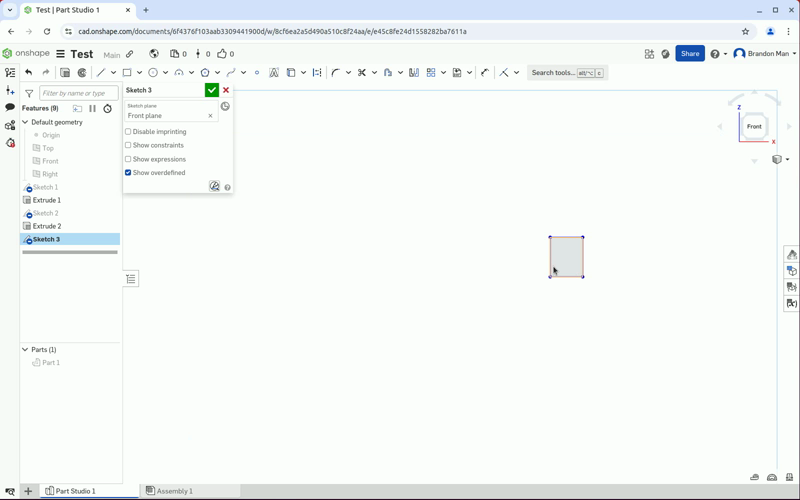
scroll(6)
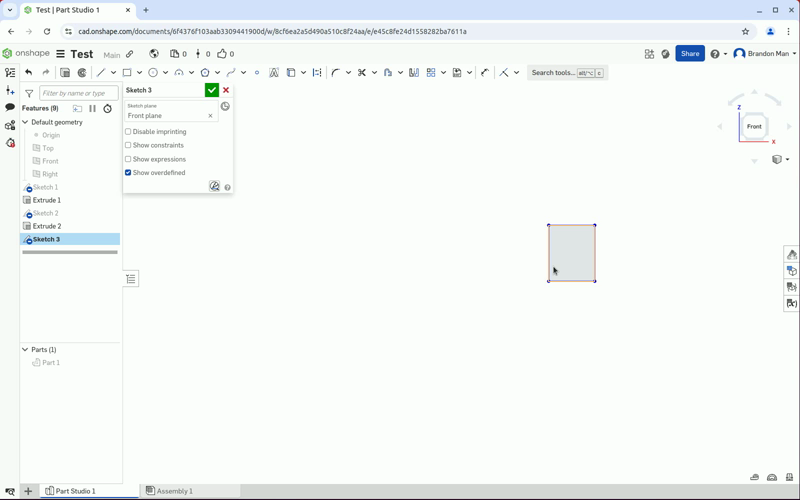
scroll(6)
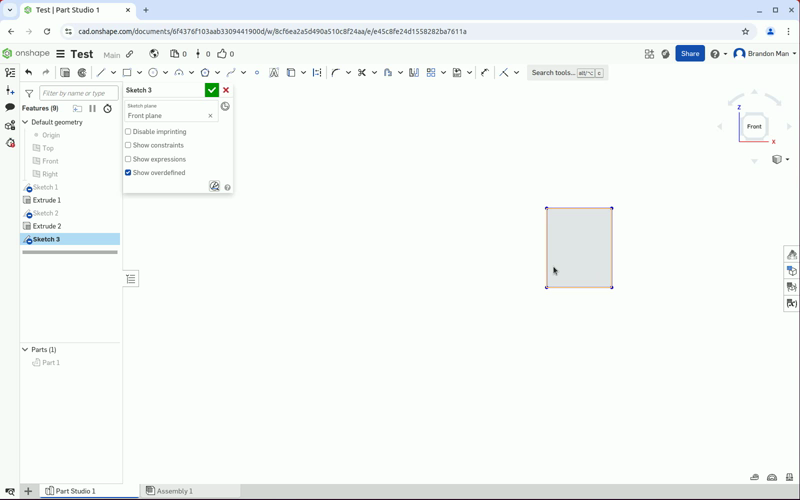
scroll(6)
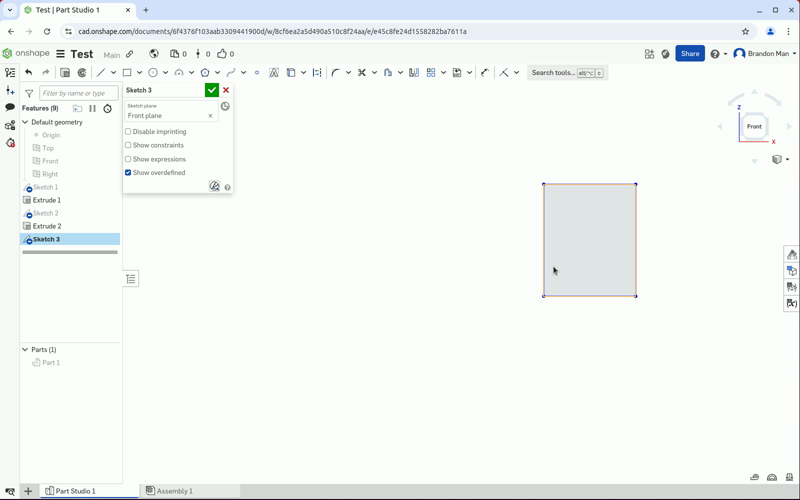
scroll(6)
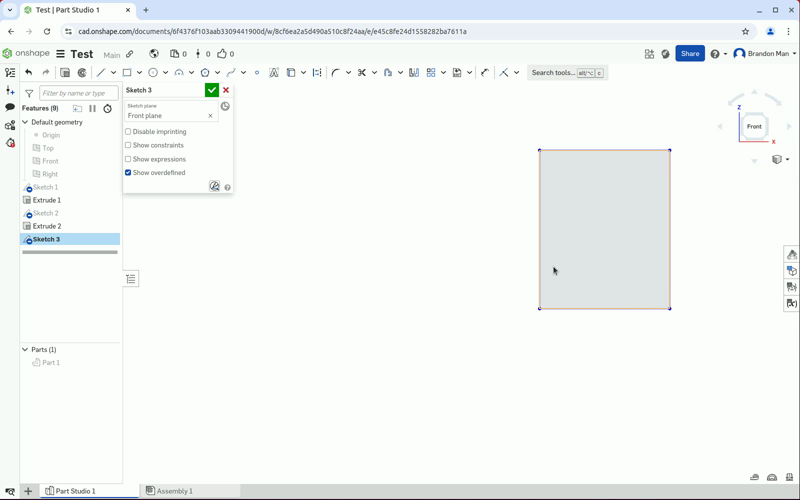
scroll(6)
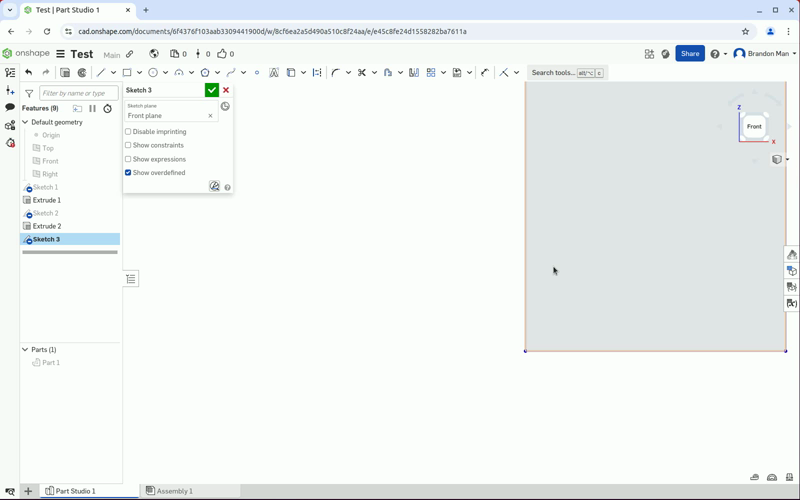
click(553, 266)
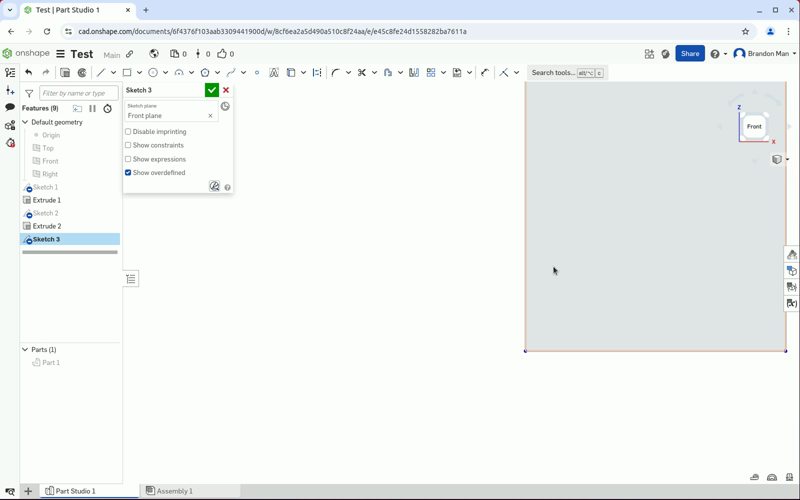
scroll(-6)
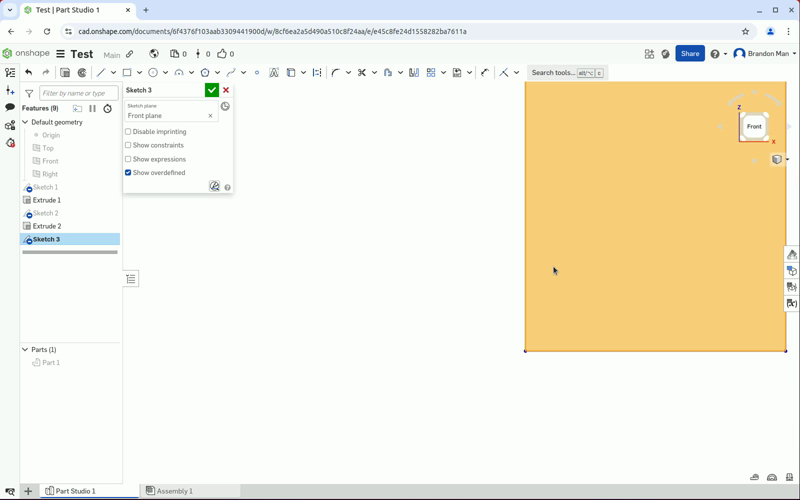
scroll(-6)
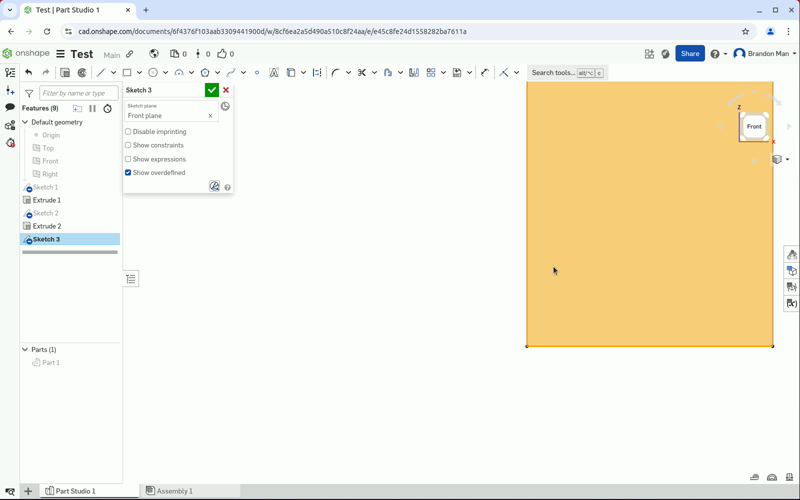
scroll(-6)
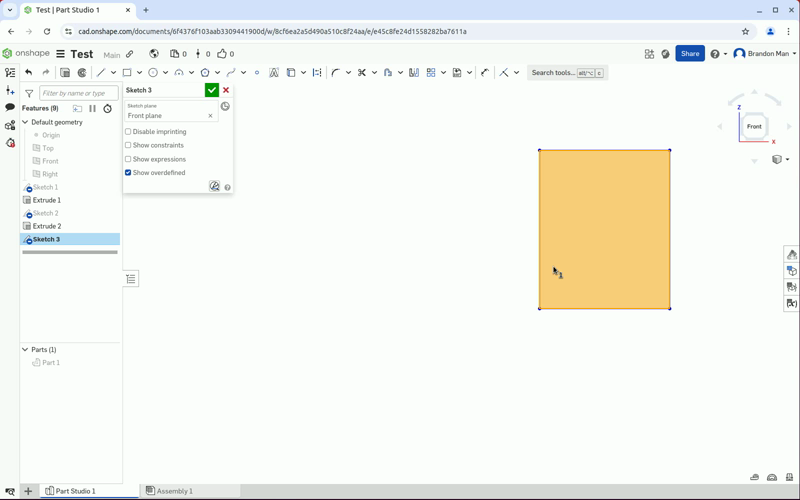
scroll(-6)
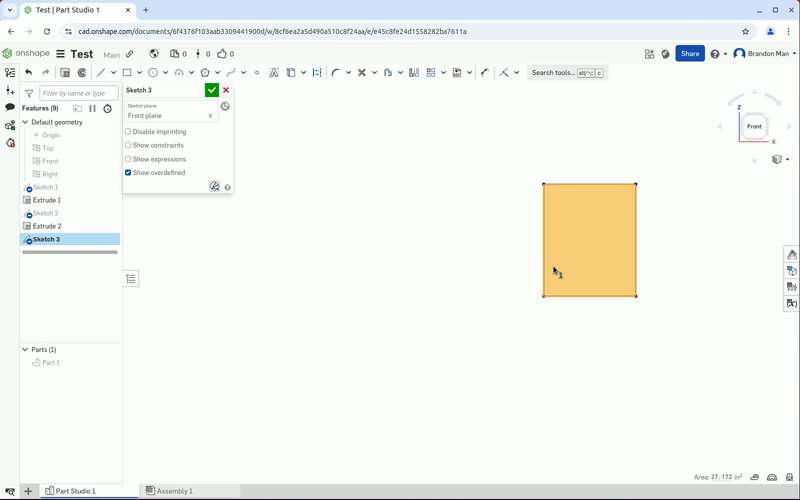
scroll(-6)
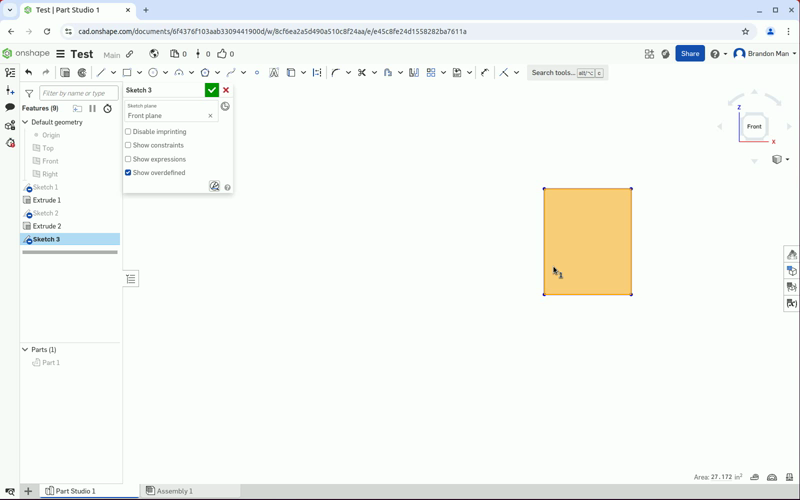
scroll(-6)
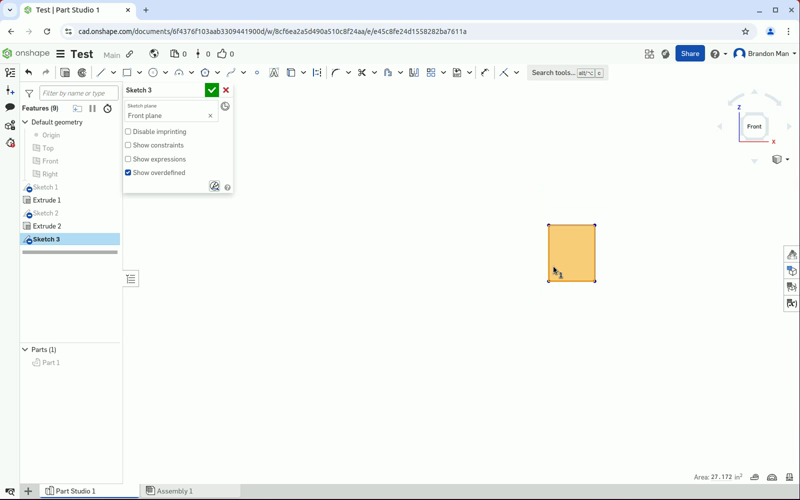
scroll(-6)
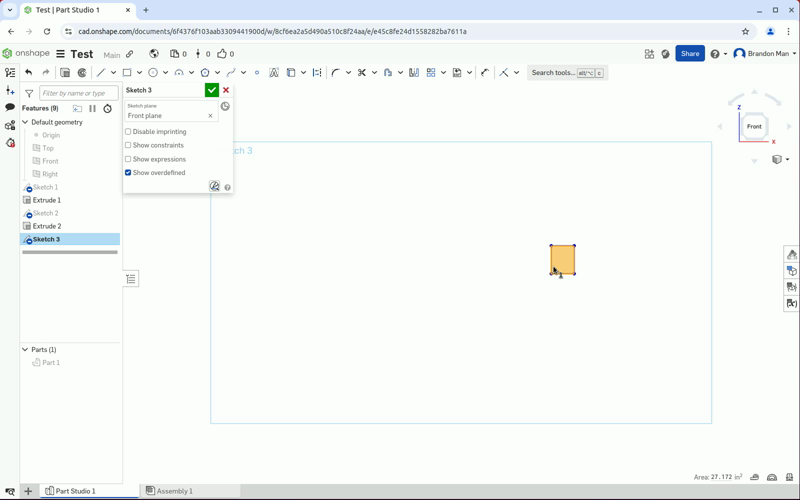
mouse_move(73, 352)
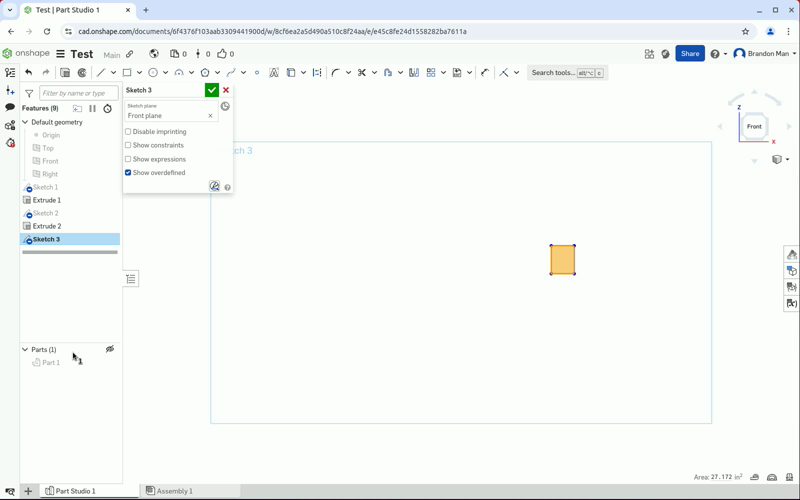
key(shift+y)
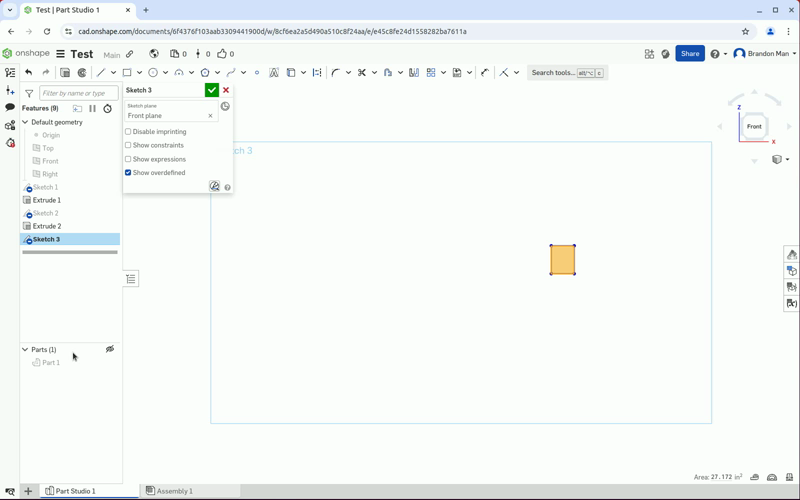
key(shift+e)
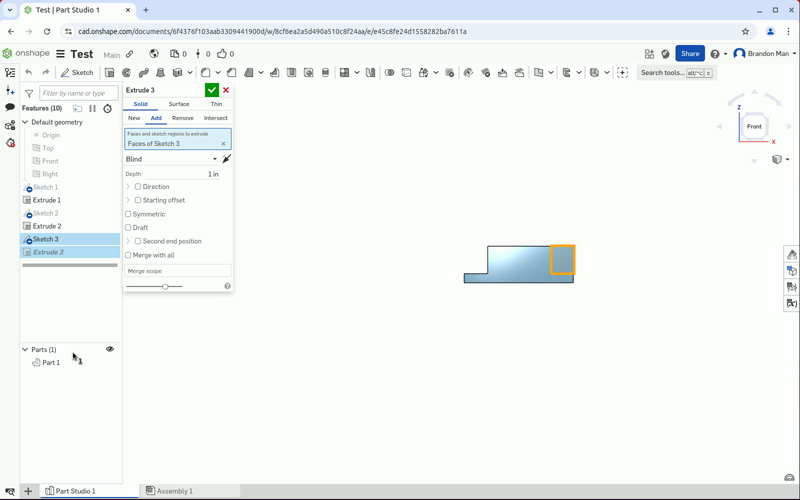
mouse_move(143, 106)
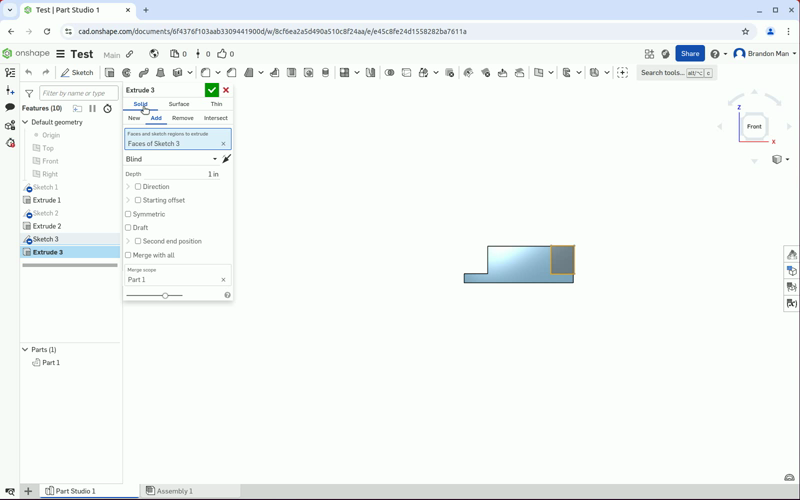
click(143, 106)
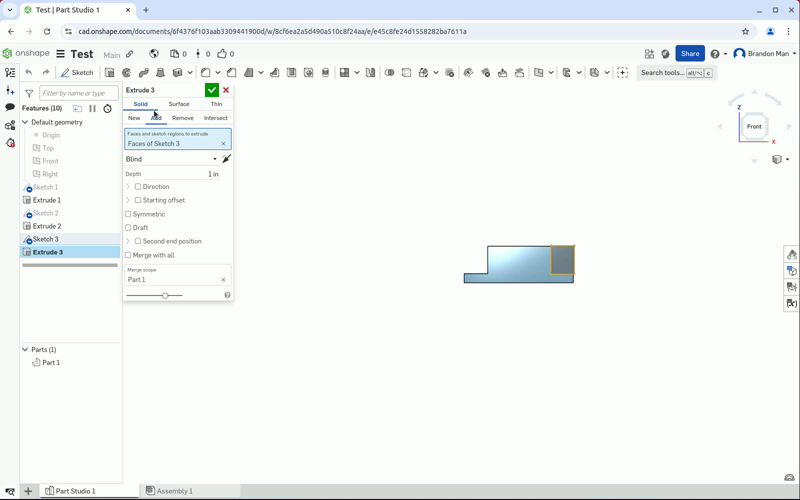
mouse_move(186, 120)
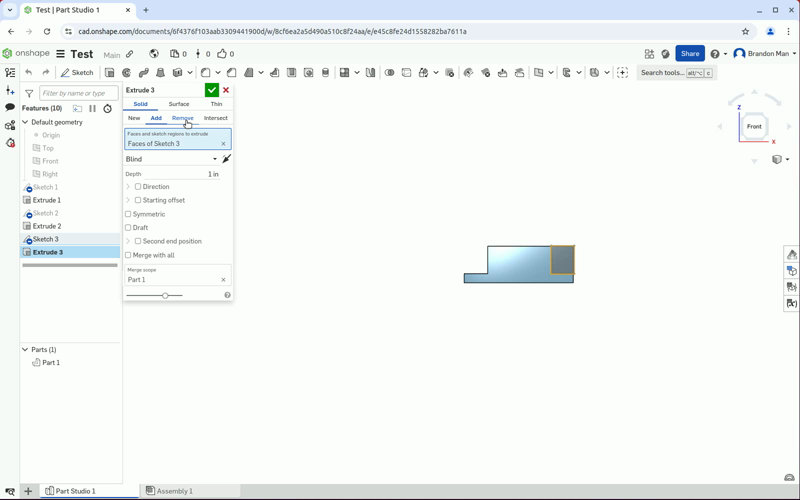
click(186, 120)
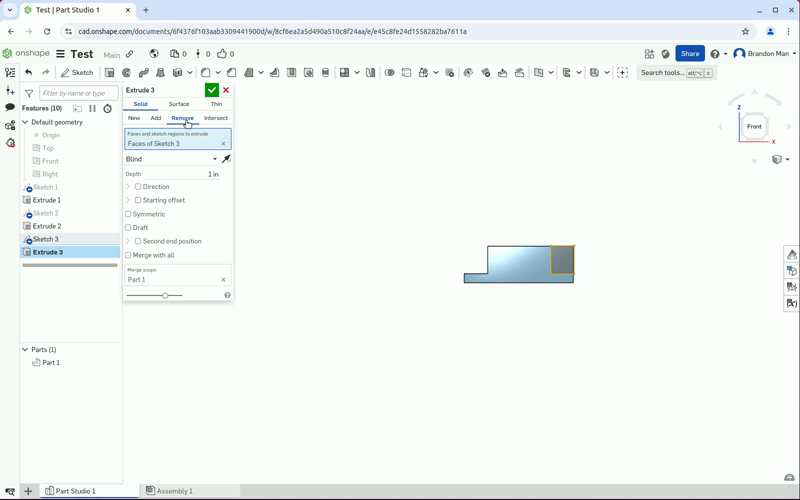
key(tab, 4)
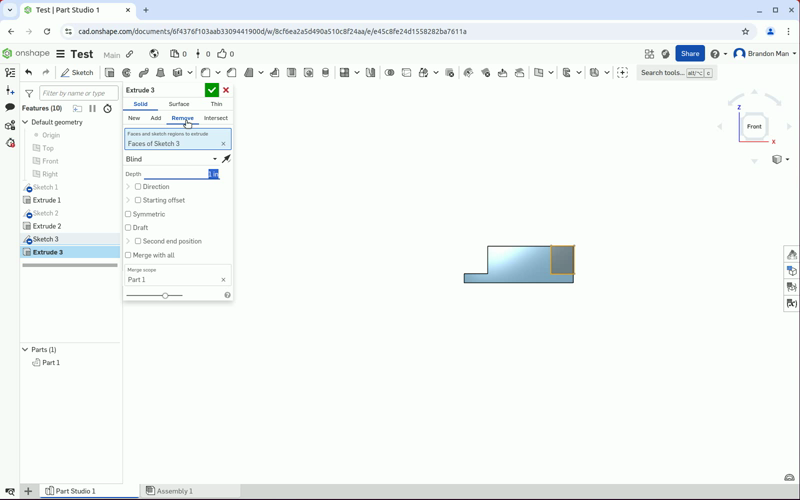
text(11.313)
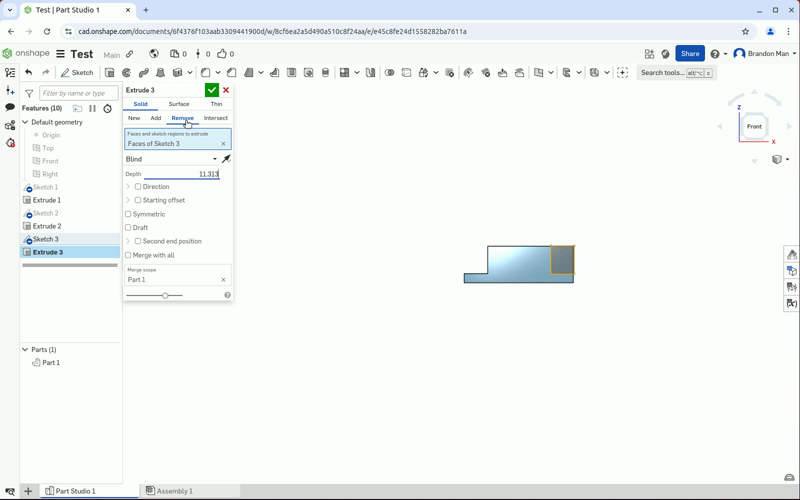
key(tab, 6)
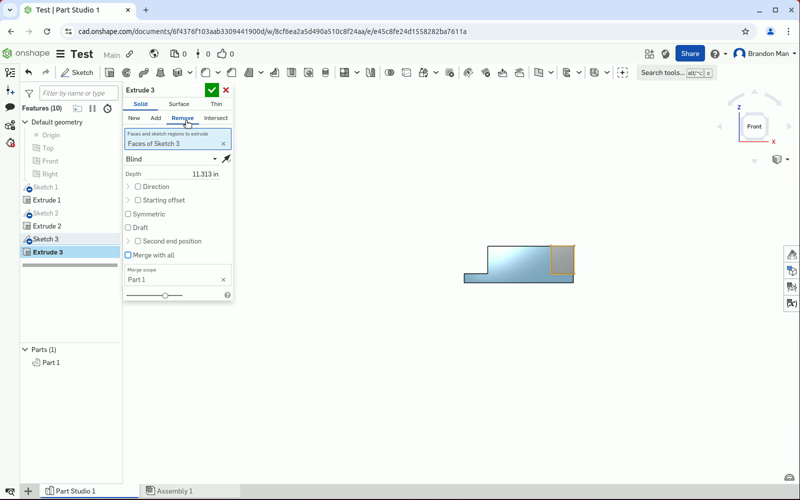
key(space)
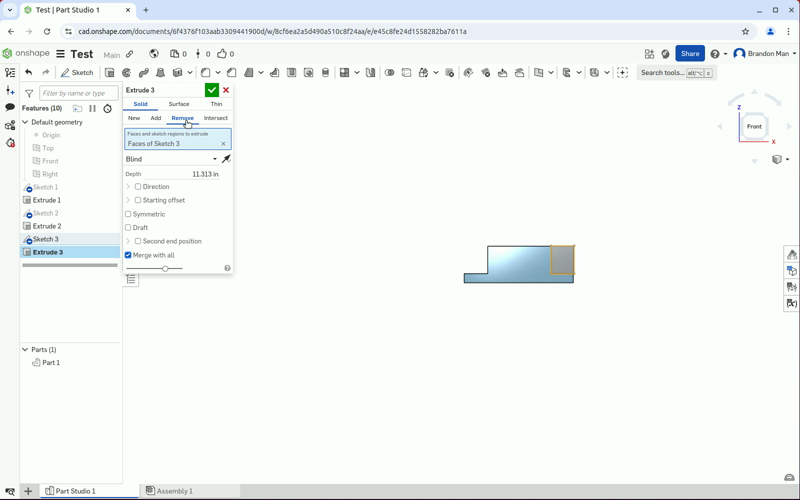
key(enter)
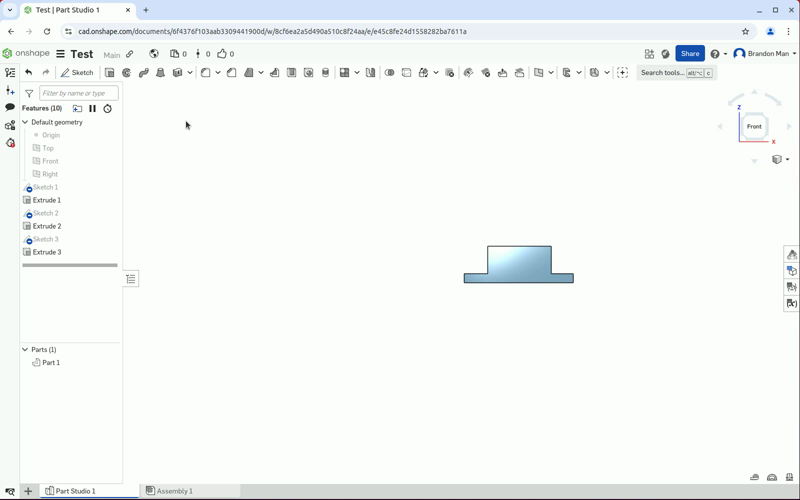
key(shift+h)
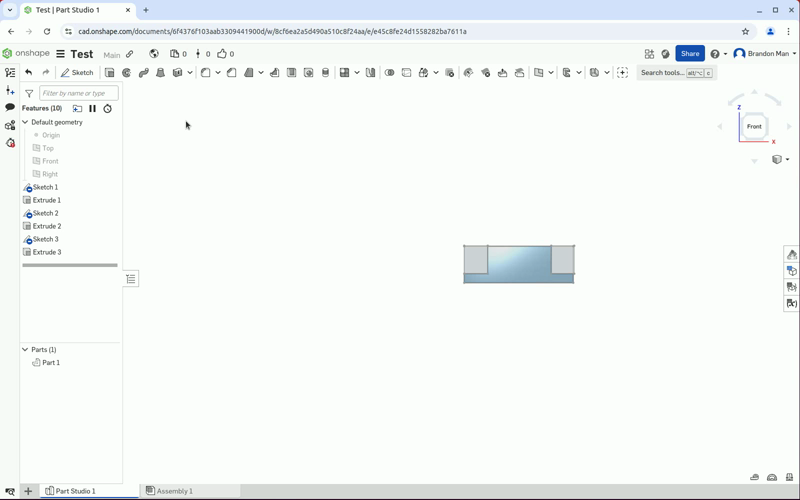
key(shift+h)
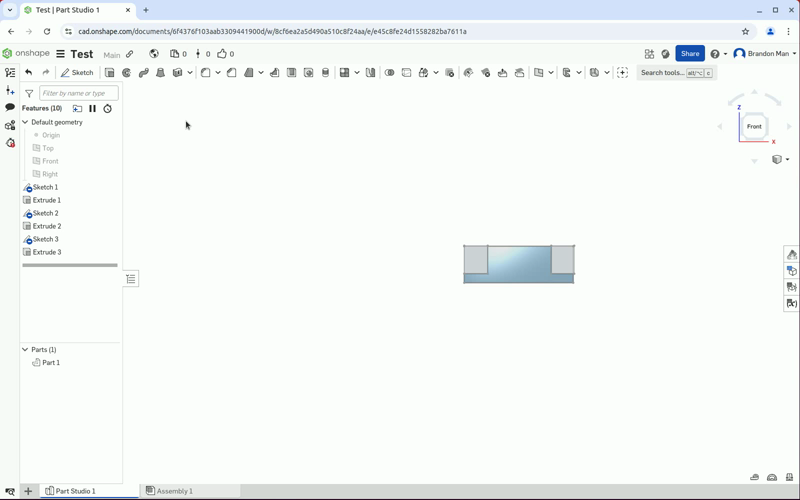
key(shift+7)
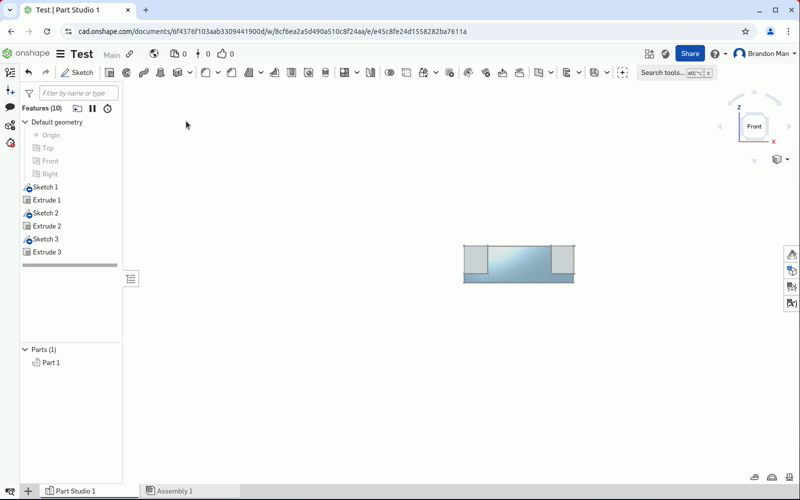
key(left, 2)
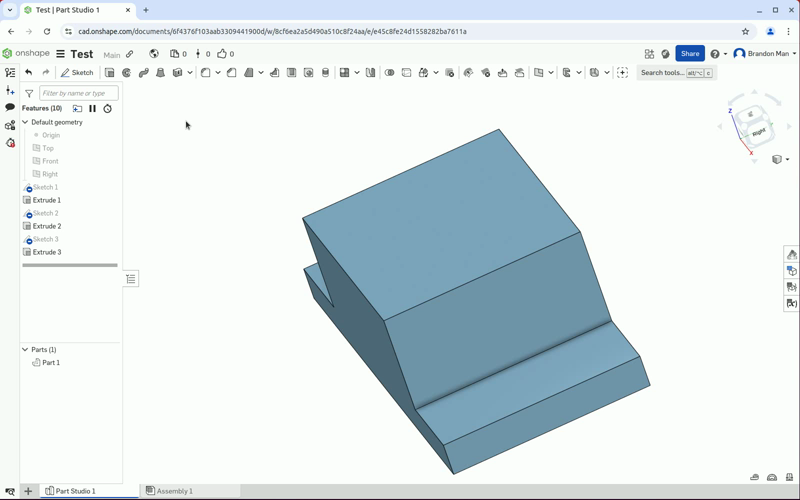
key(down, 2)
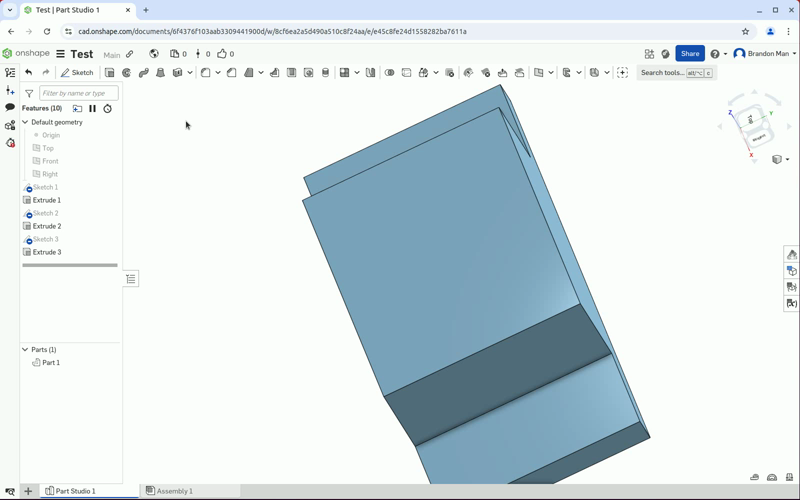
key(up, 2)
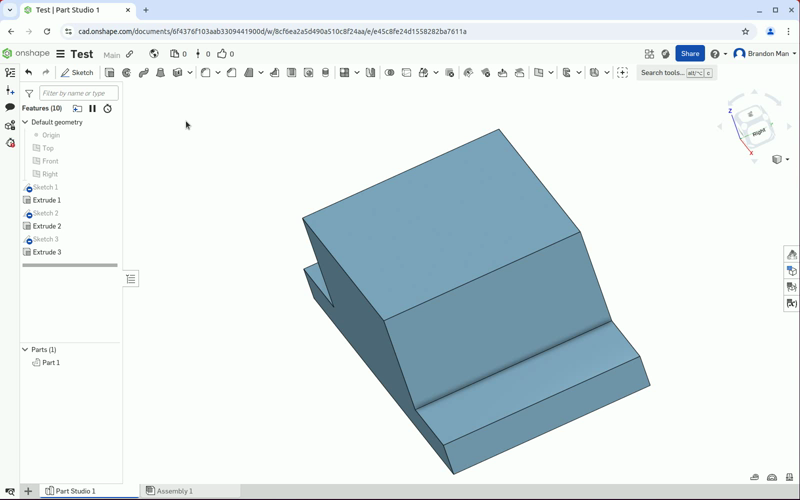
key(right, 2)
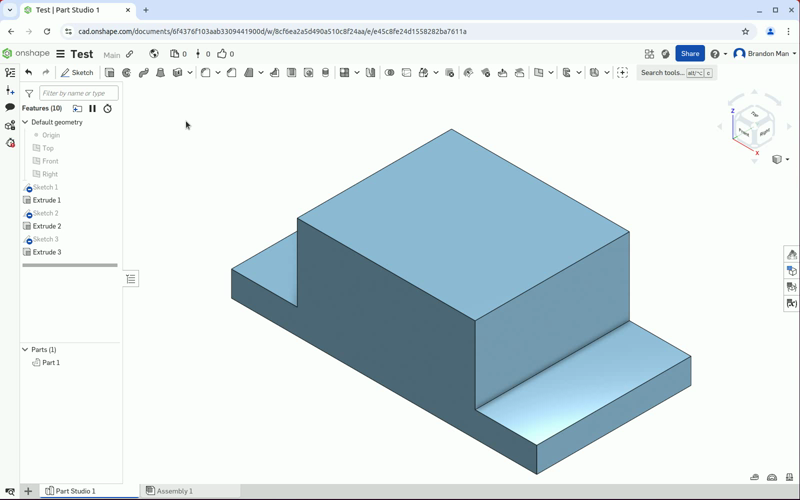
mouse_move(73, 189)
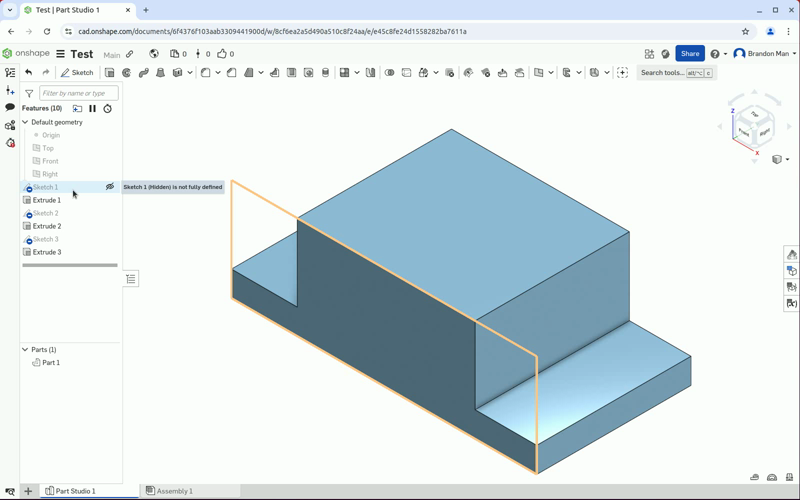
click(73, 189)